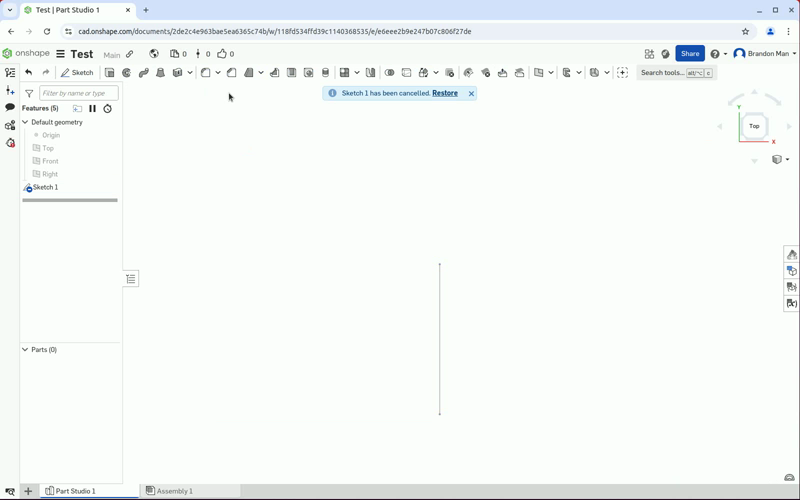
key(shift+h)
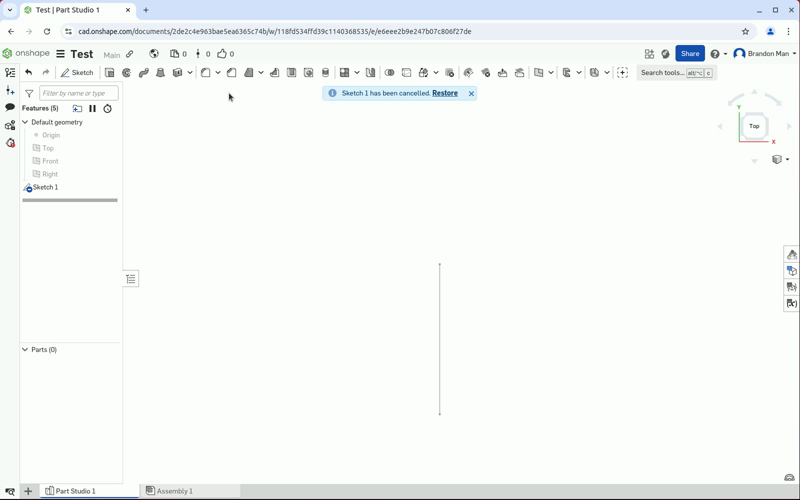
key(shift+s)
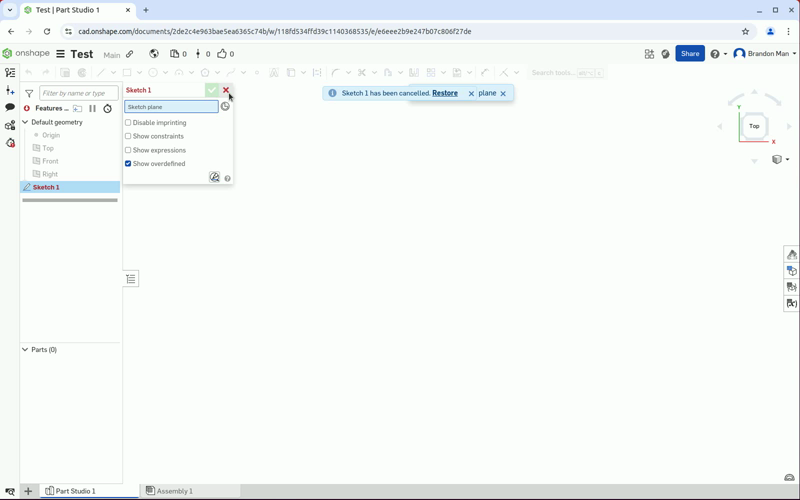
mouse_move(73, 150)
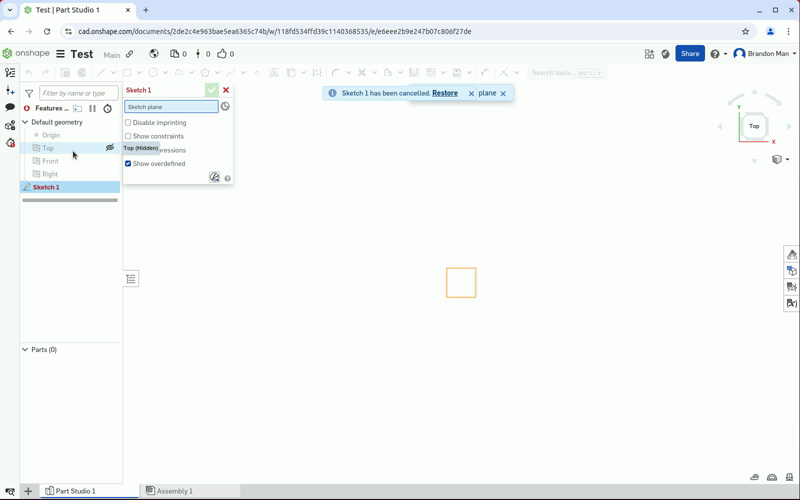
click(73, 150)
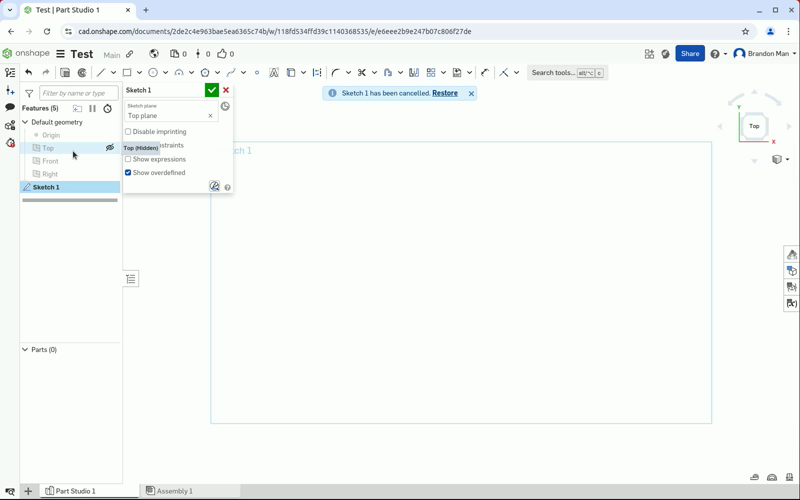
mouse_move(73, 352)
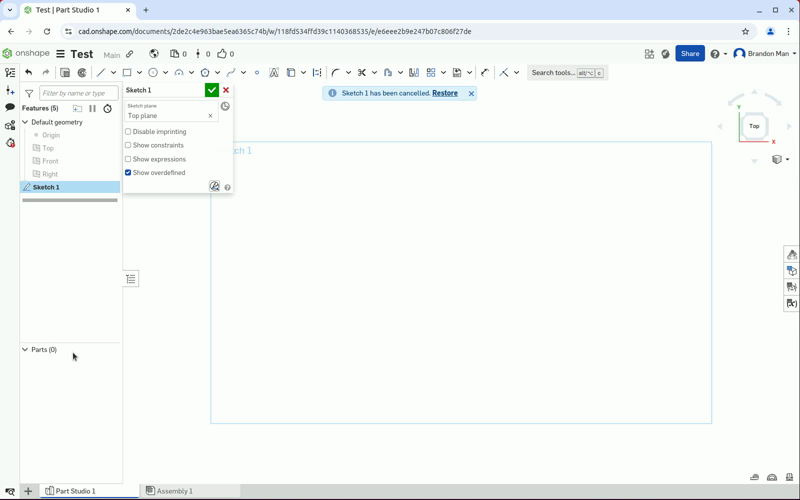
key(y)
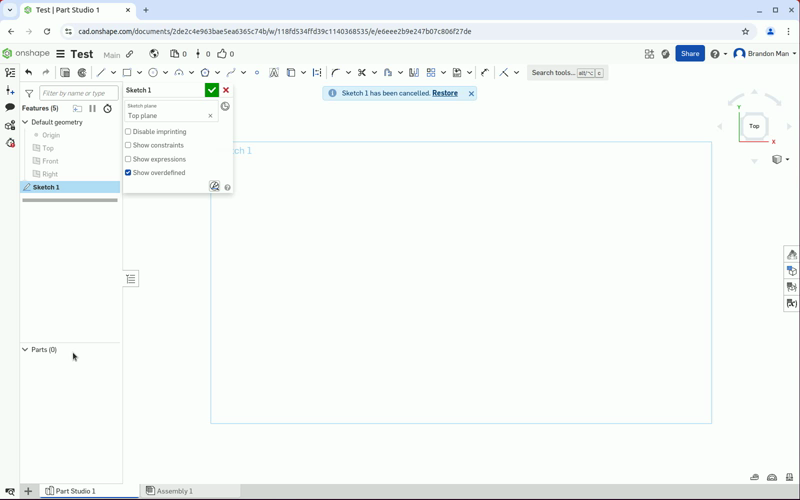
key(l)
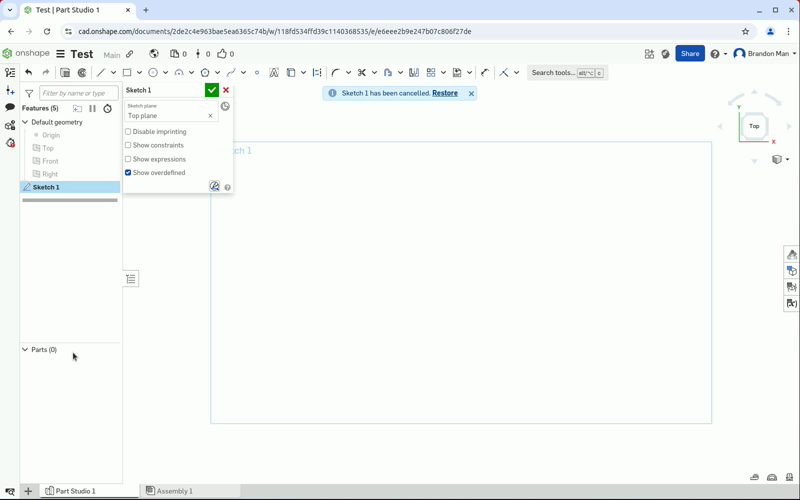
key_down(shift)
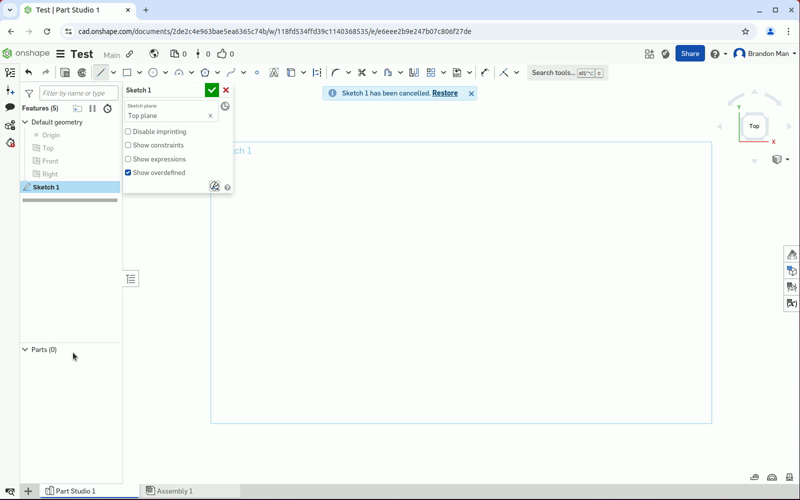
mouse_move(380, 322)
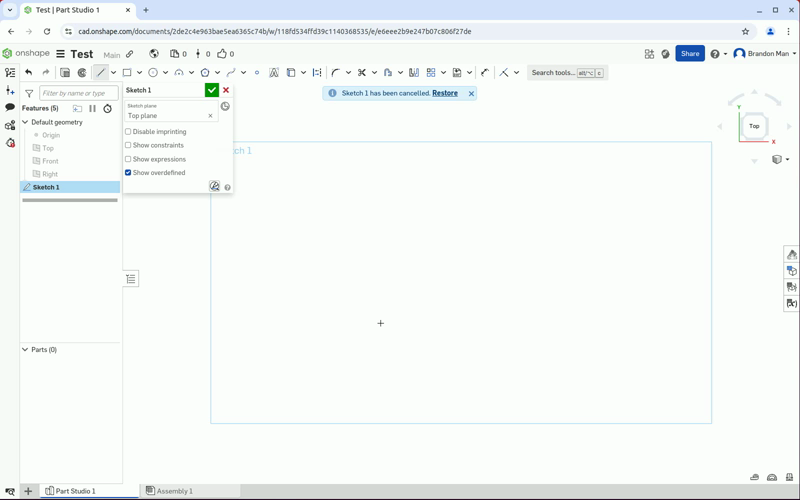
click(380, 322)
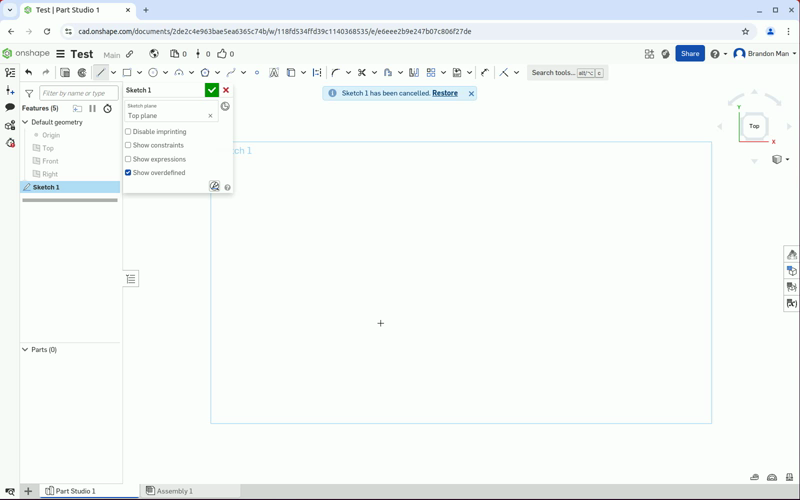
key_up(shift)
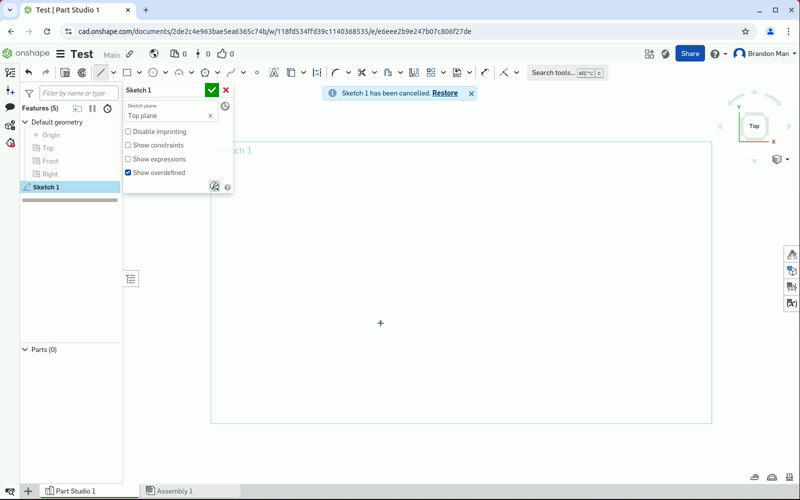
key_down(shift)
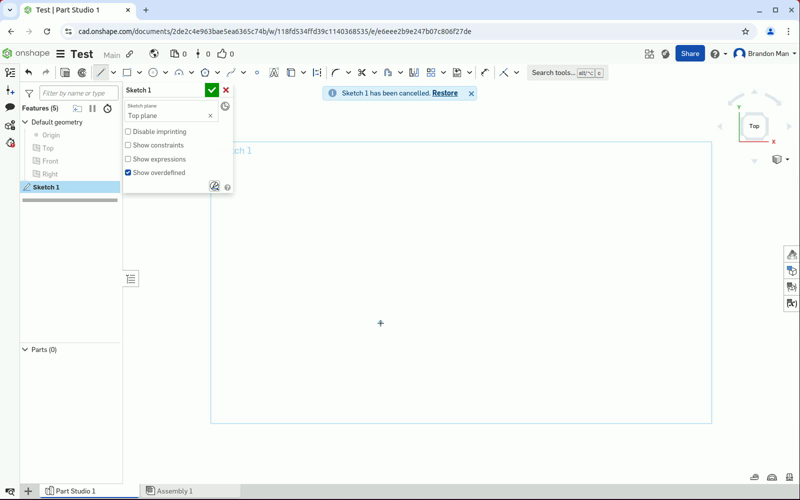
mouse_move(540, 322)
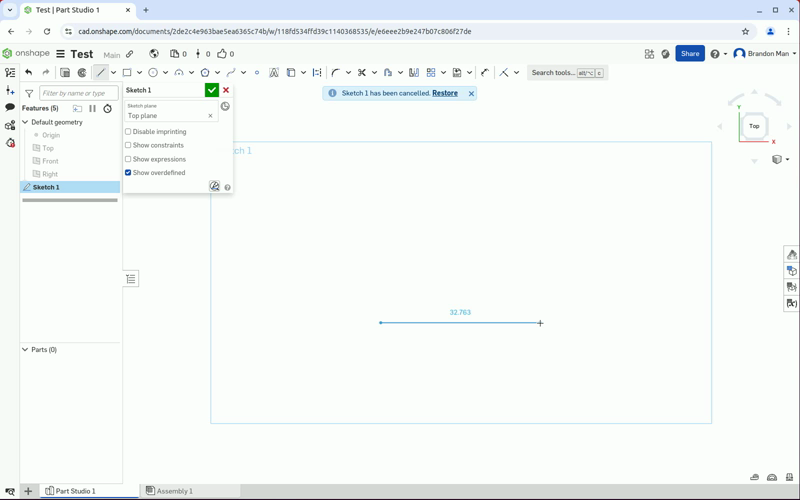
click(540, 322)
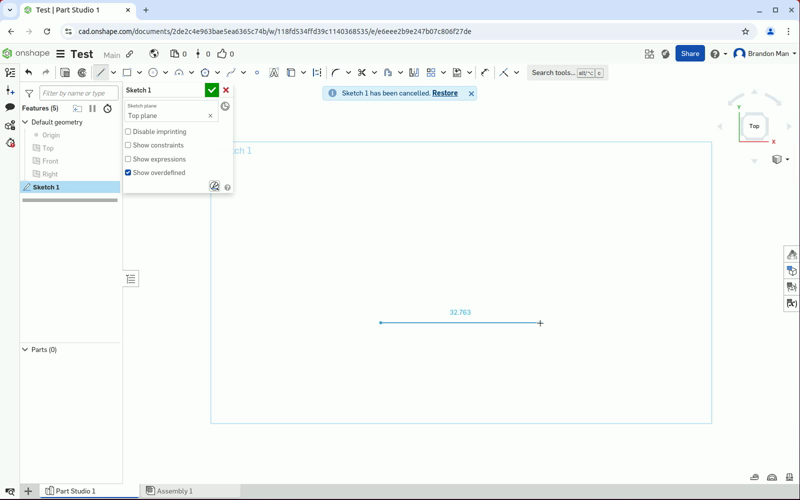
key_up(shift)
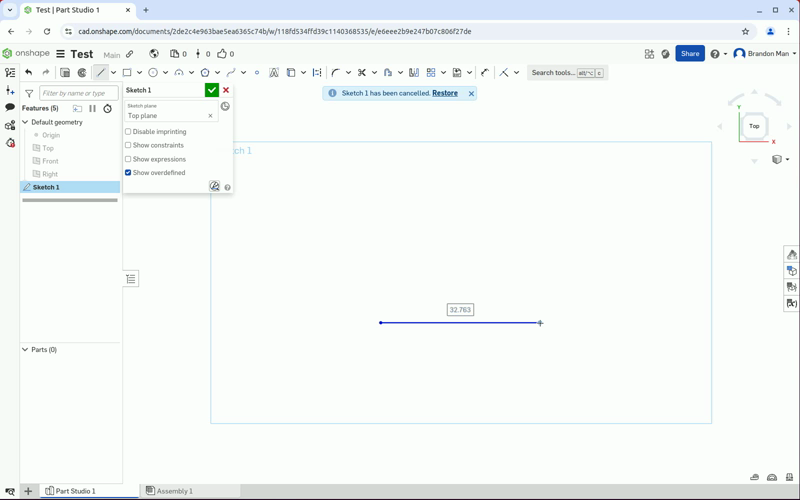
key_down(shift)
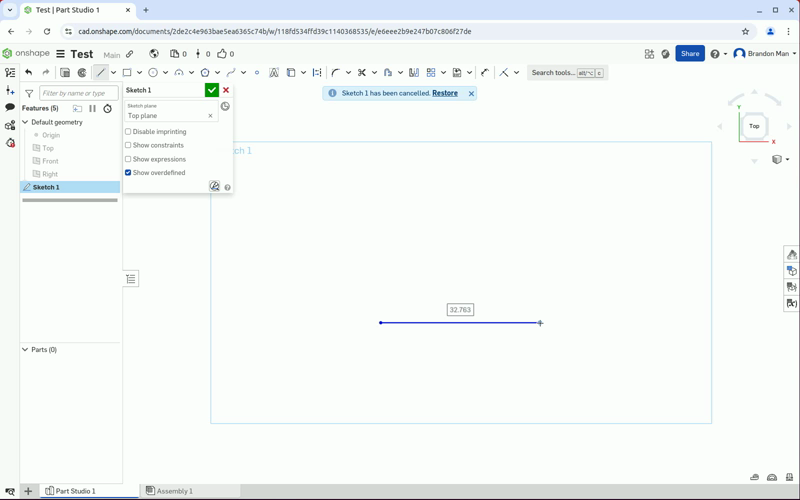
mouse_move(540, 242)
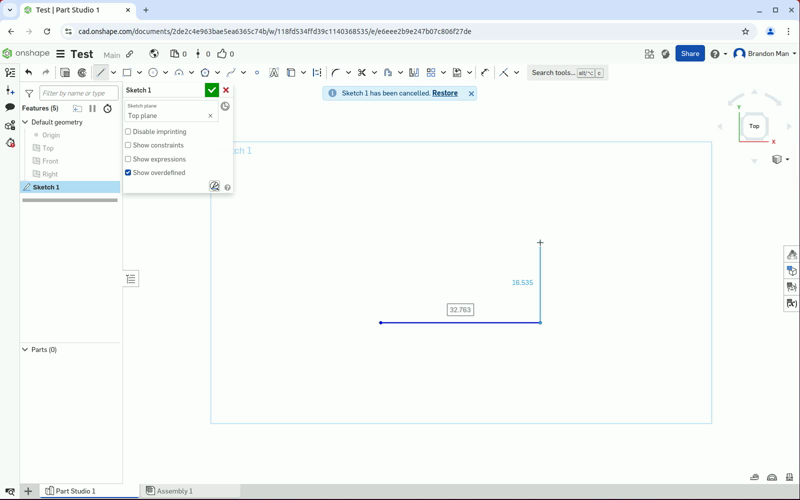
click(540, 242)
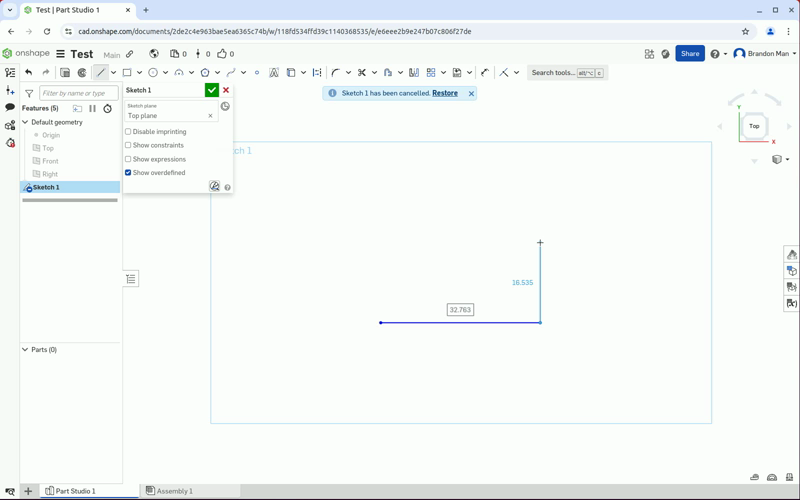
key_up(shift)
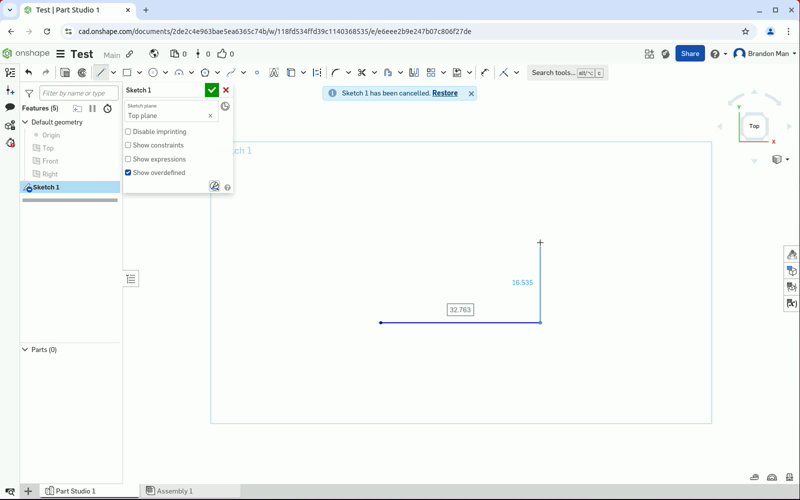
key_down(shift)
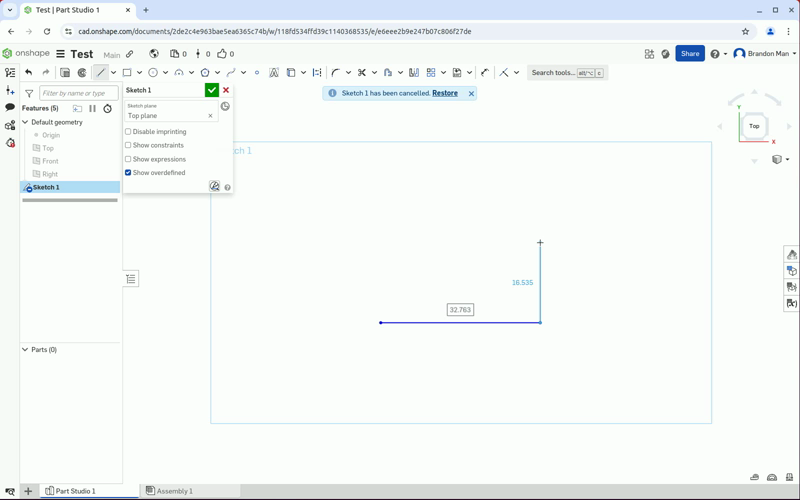
mouse_move(380, 242)
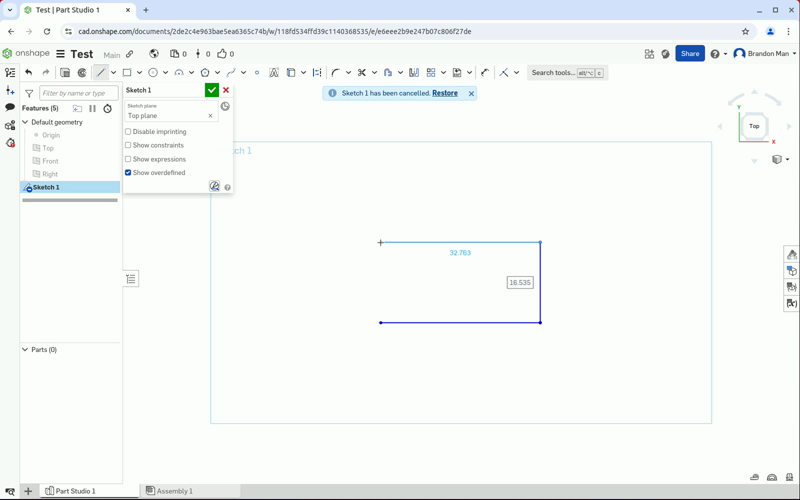
click(380, 242)
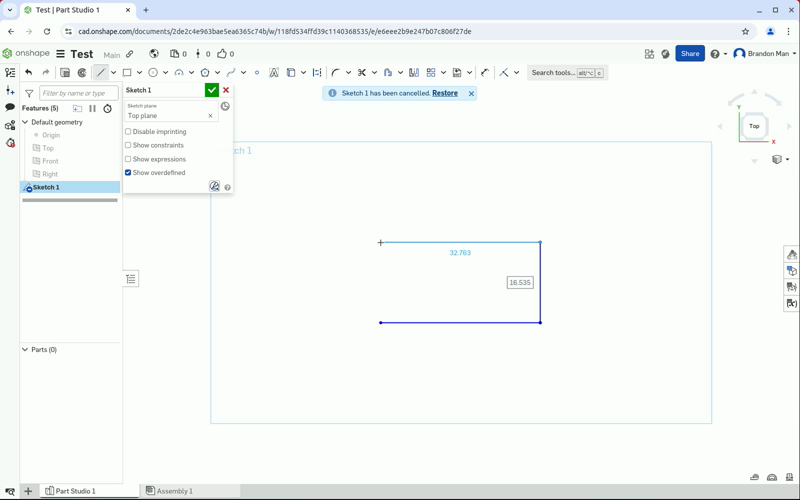
key_up(shift)
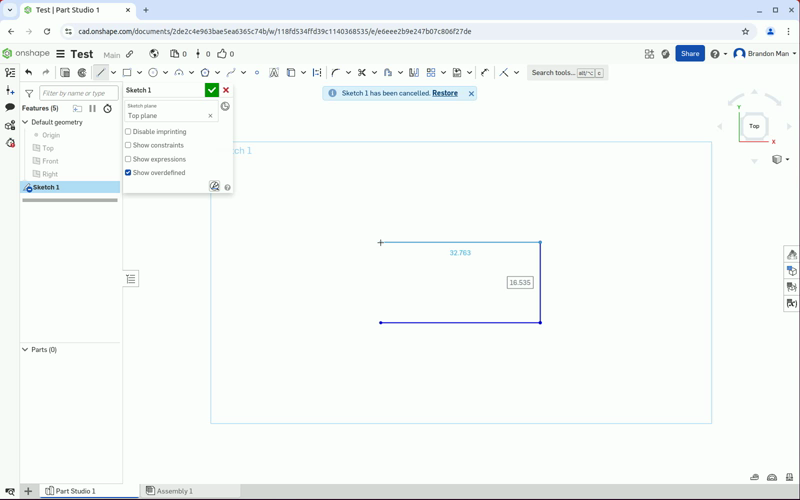
key_down(shift)
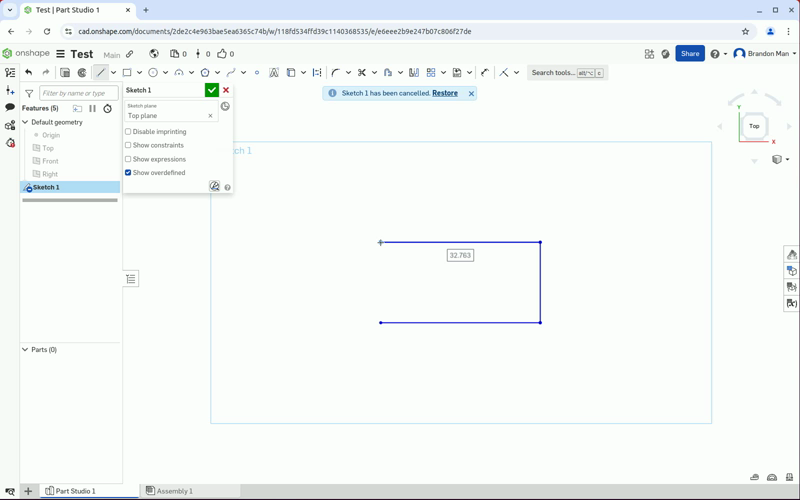
mouse_move(380, 322)
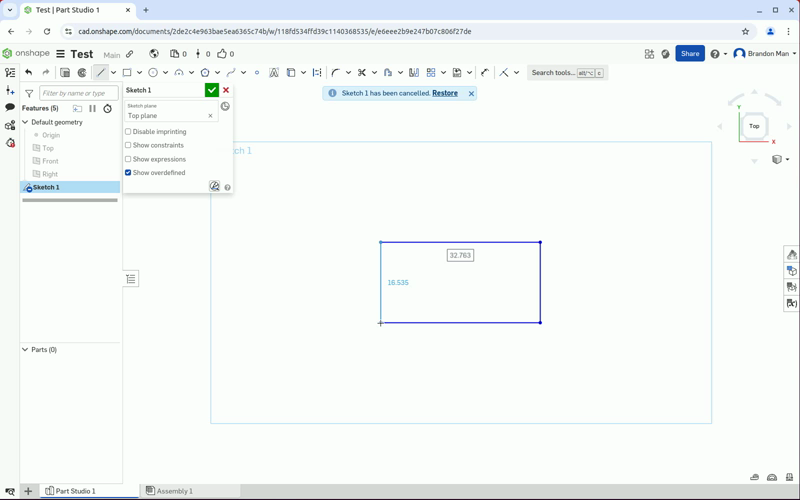
key_up(shift)
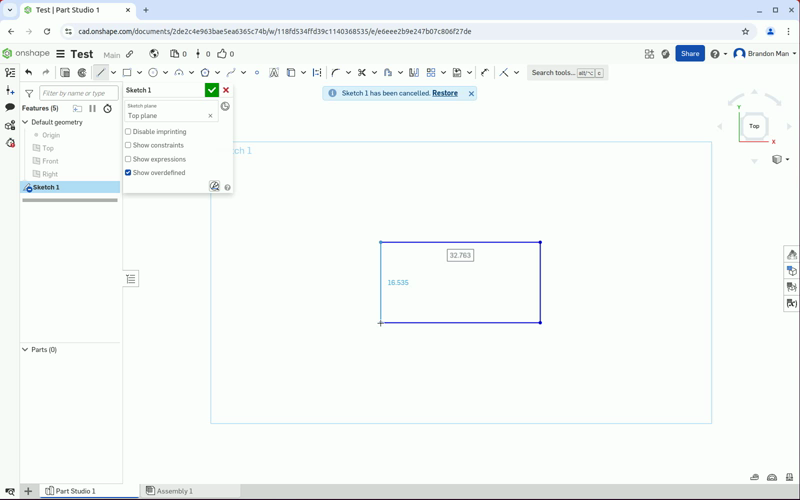
click(380, 322)
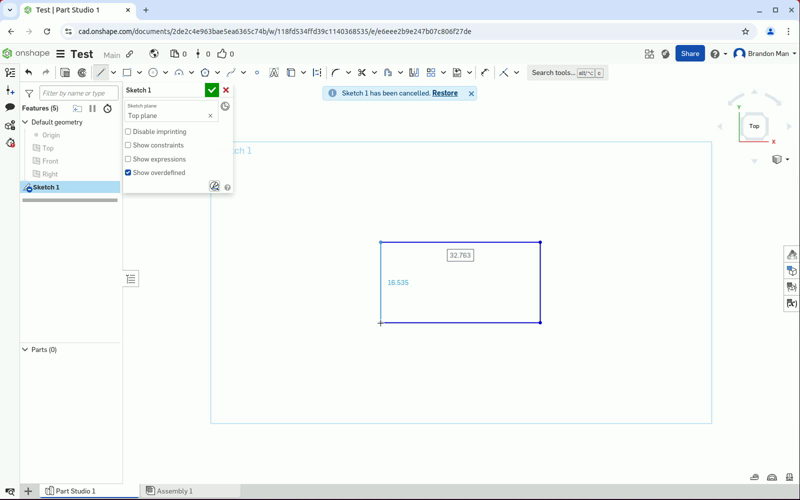
key(esc)
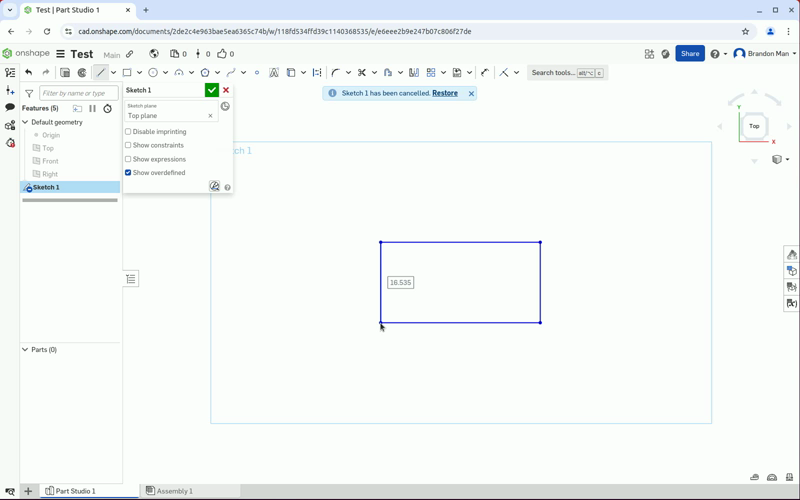
mouse_move(470, 281)
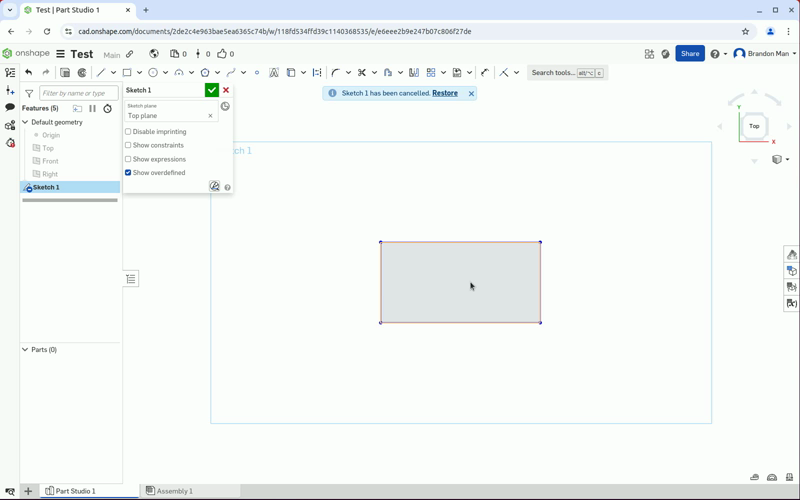
click(470, 281)
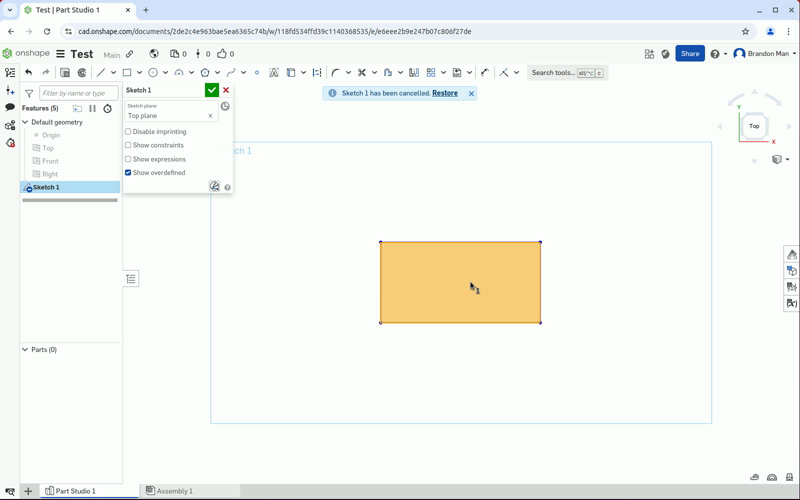
mouse_move(73, 352)
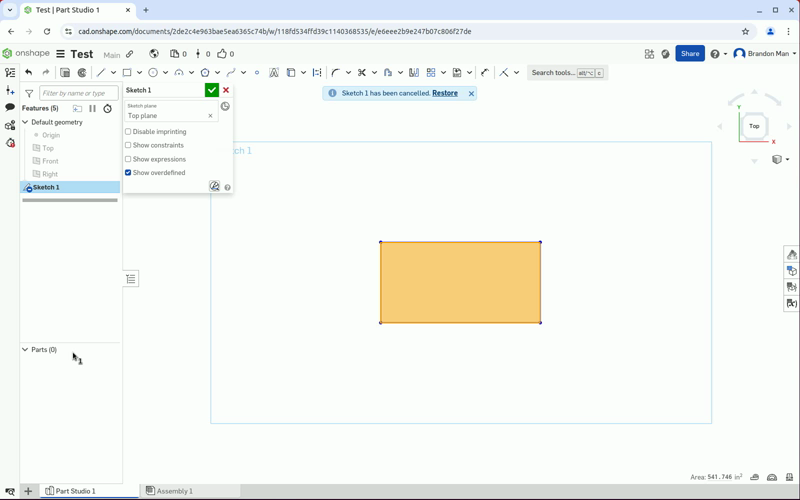
key(shift+y)
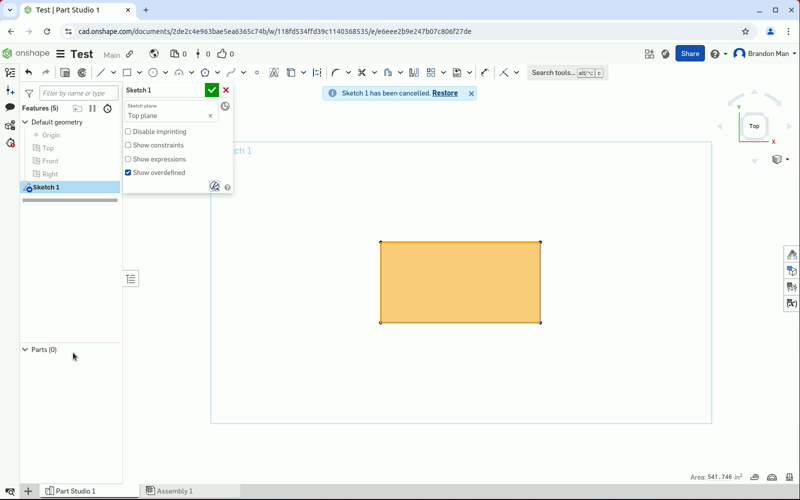
key(shift+e)
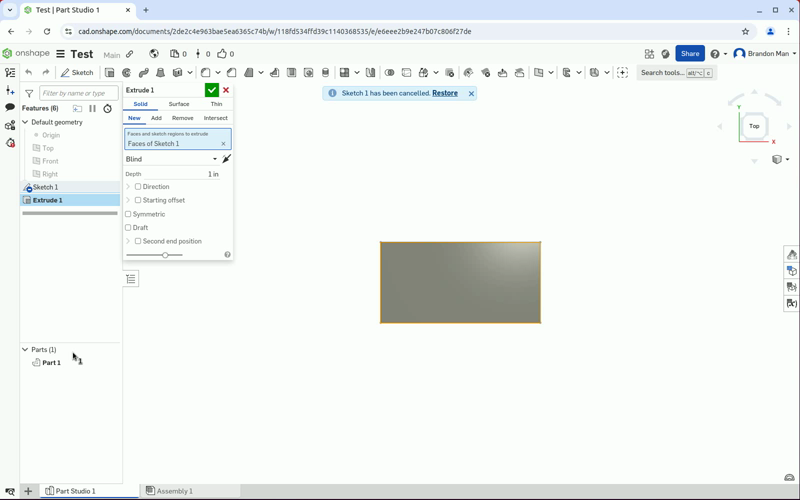
mouse_move(143, 106)
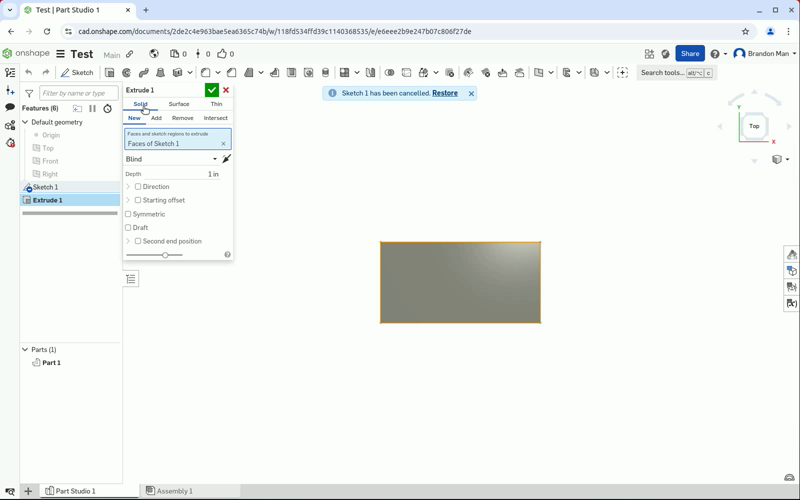
click(143, 106)
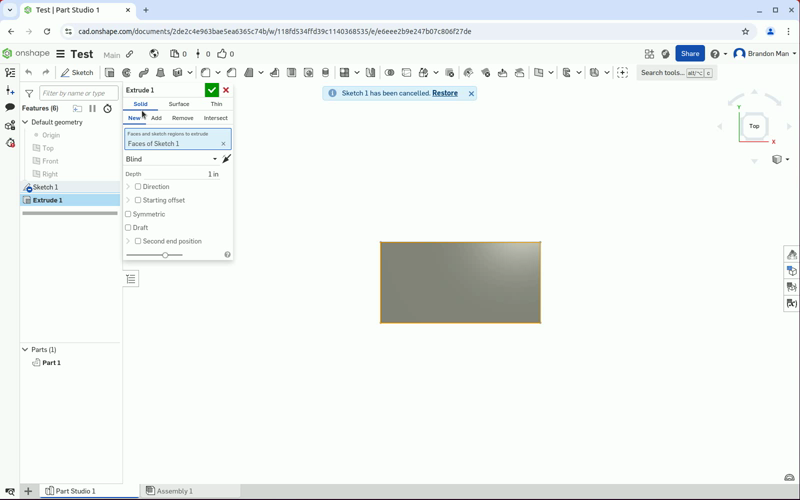
mouse_move(137, 120)
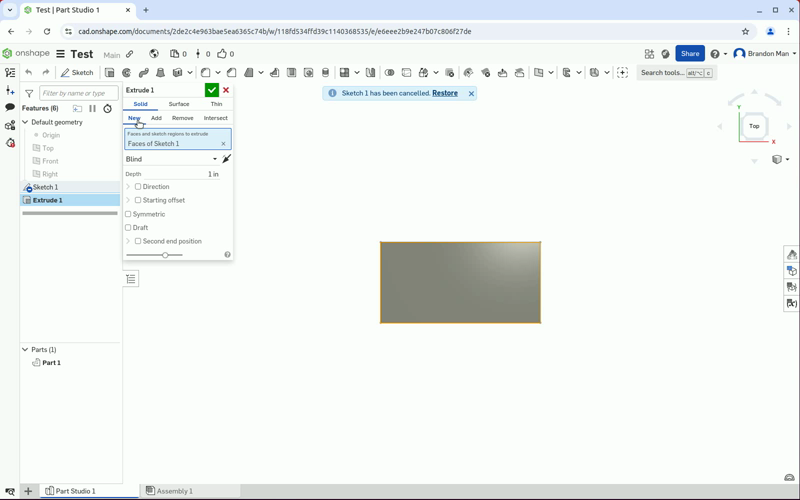
click(137, 120)
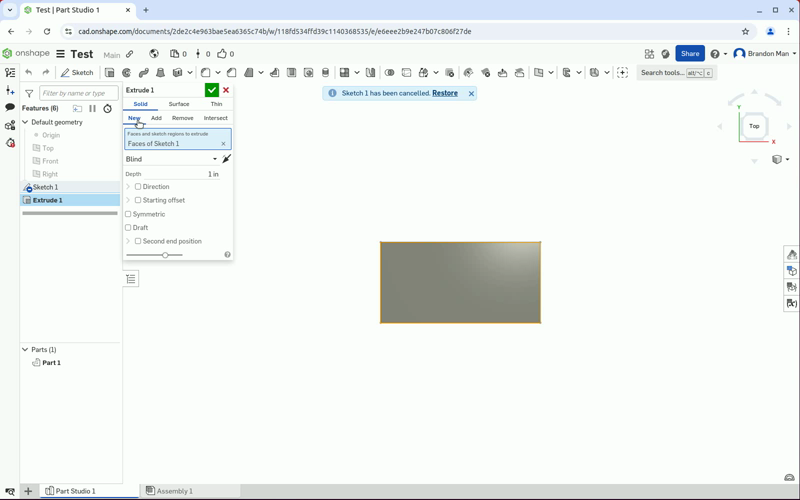
key(tab, 4)
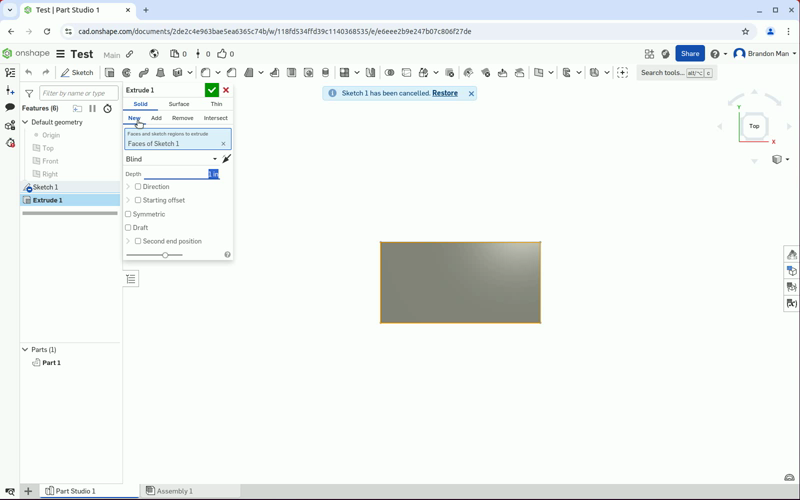
text(-22.145)
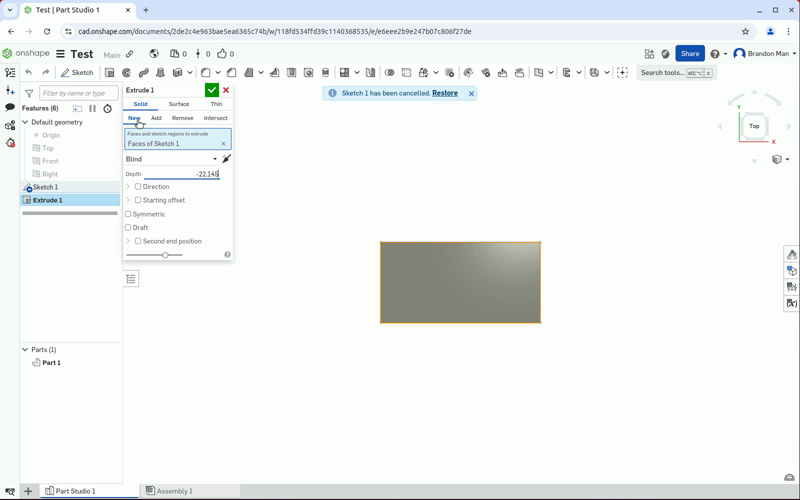
key(tab, 3)
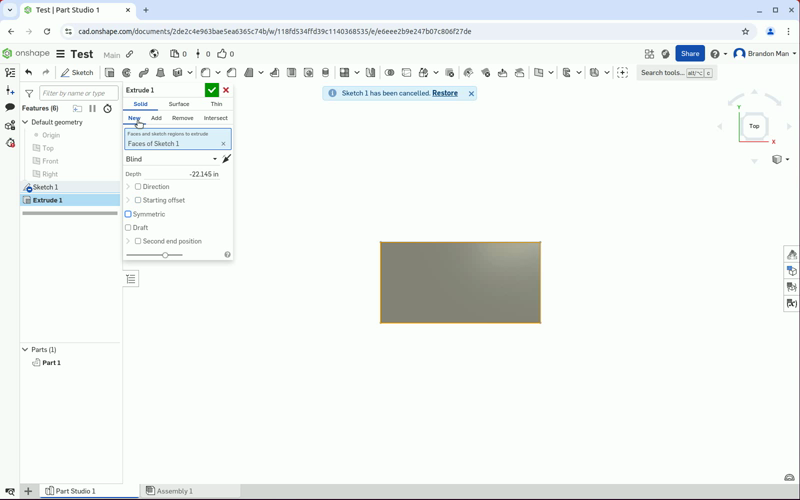
key(tab, 2)
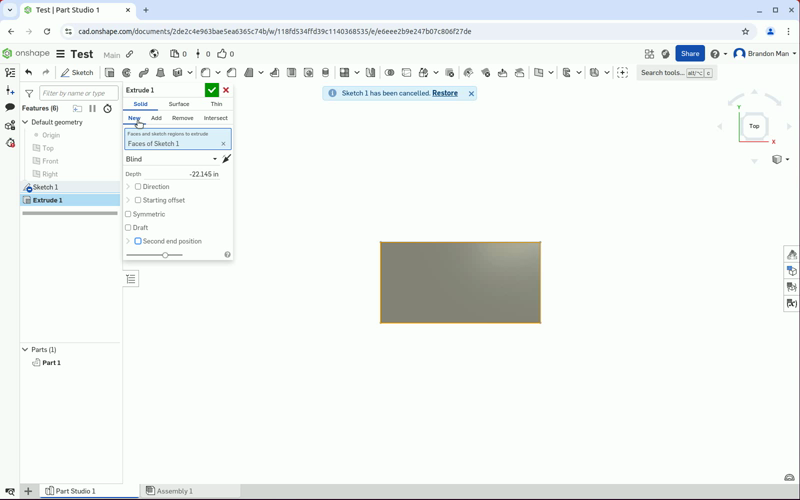
key(space)
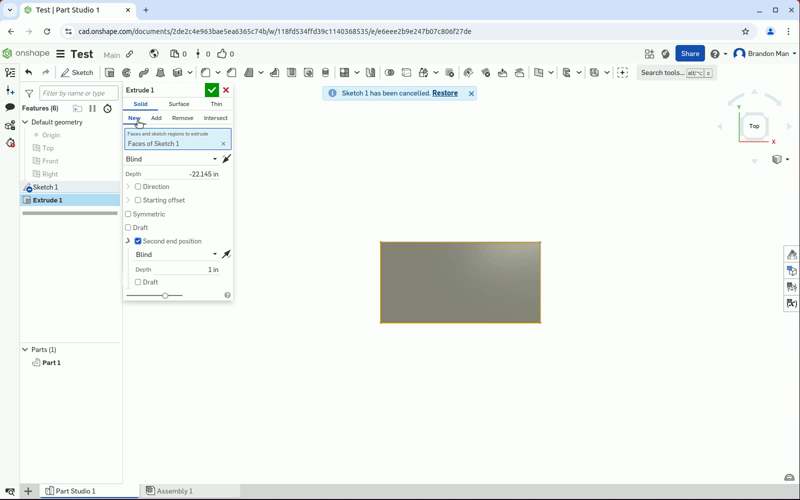
key(tab, 3)
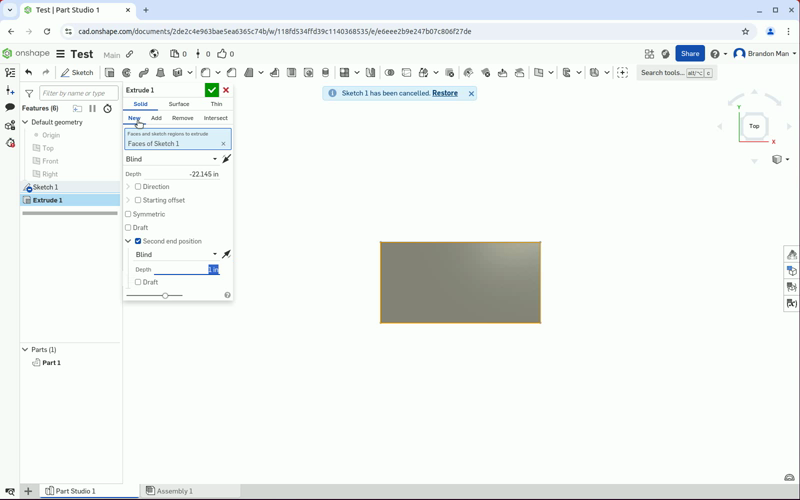
text(9.388)
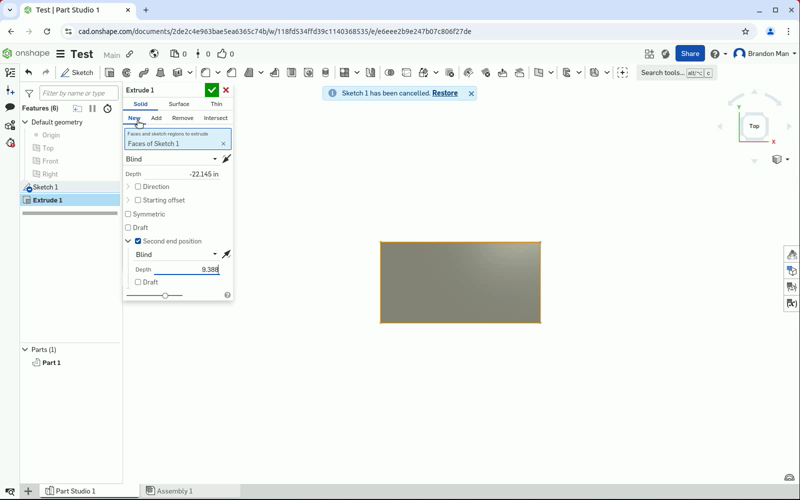
key(enter)
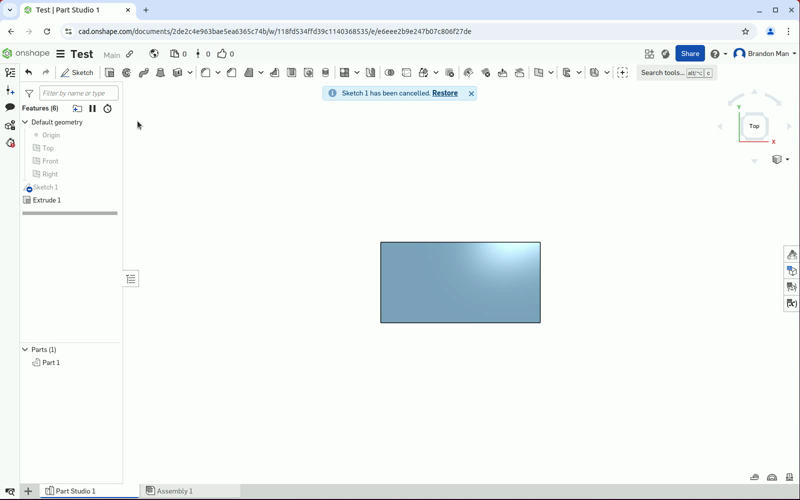
key(shift+h)
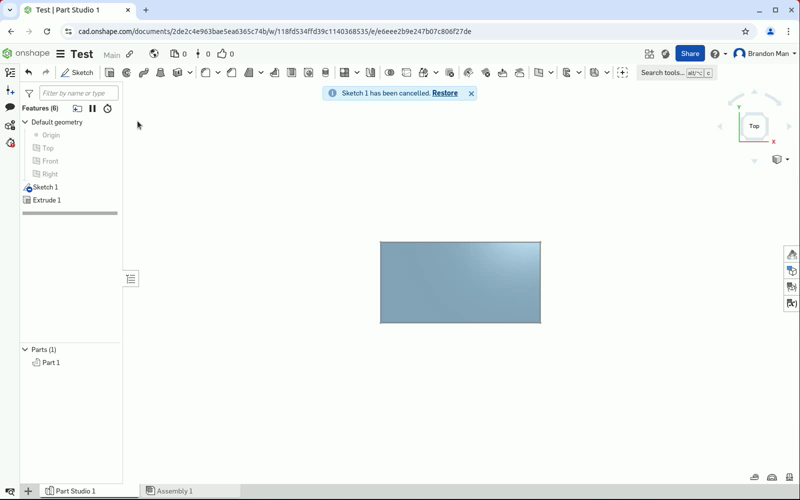
key(shift+h)
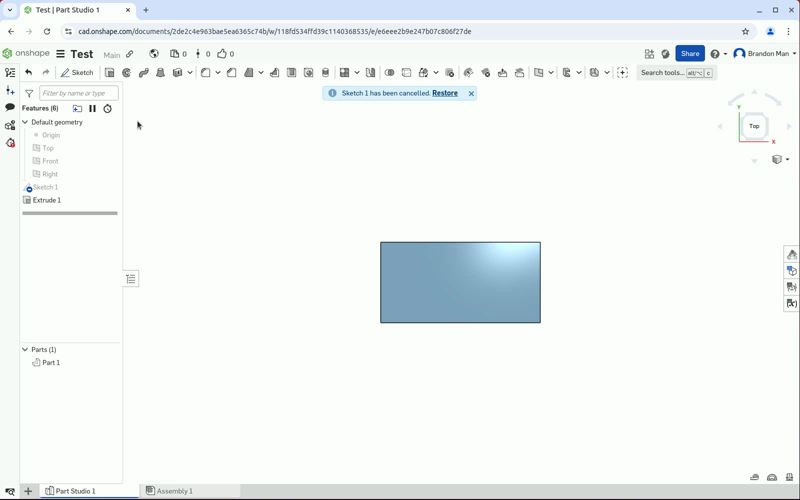
mouse_move(73, 189)
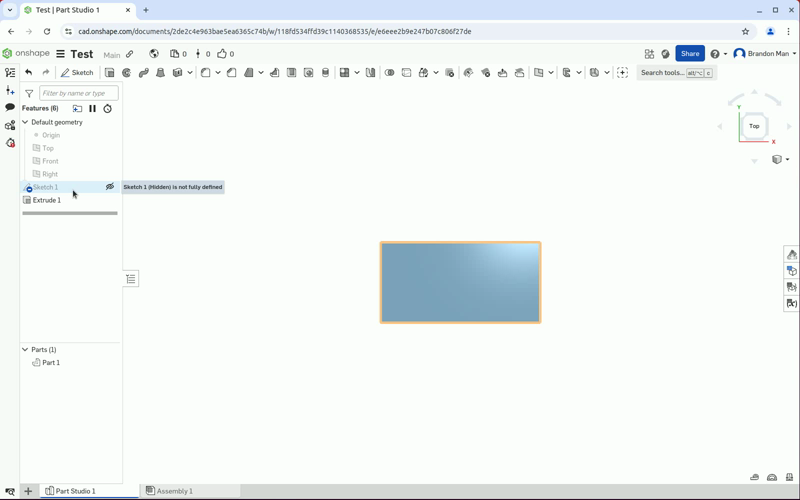
click(73, 189)
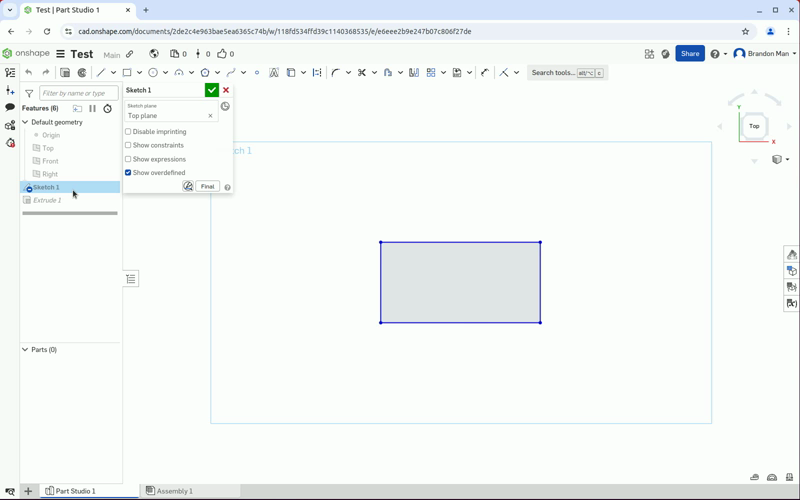
mouse_move(229, 92)
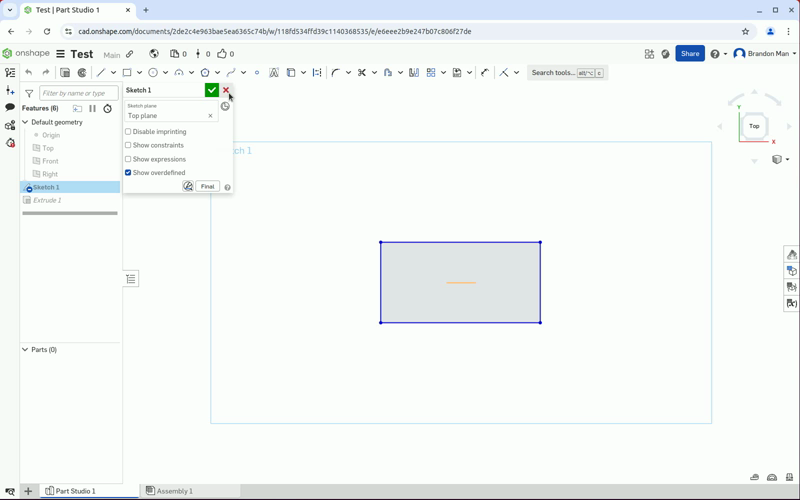
click(229, 92)
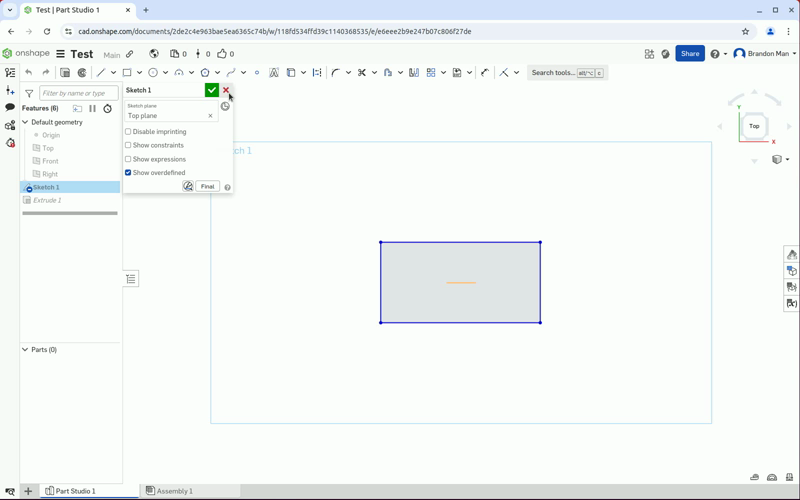
key(shift+s)
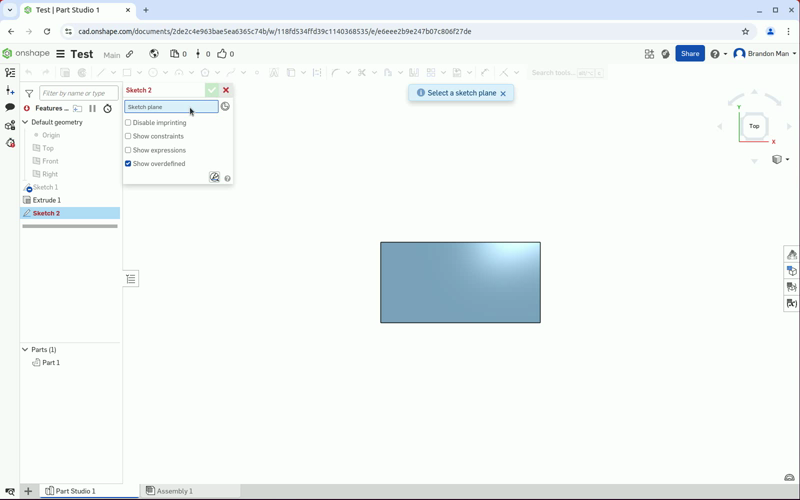
mouse_move(73, 150)
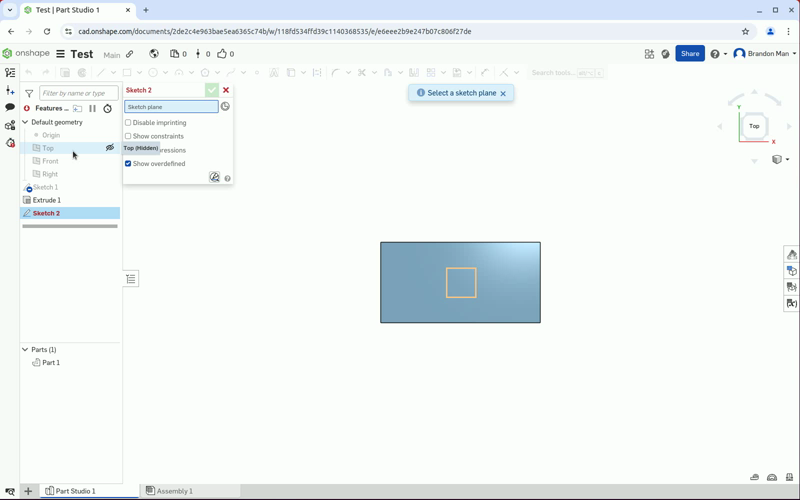
click(73, 150)
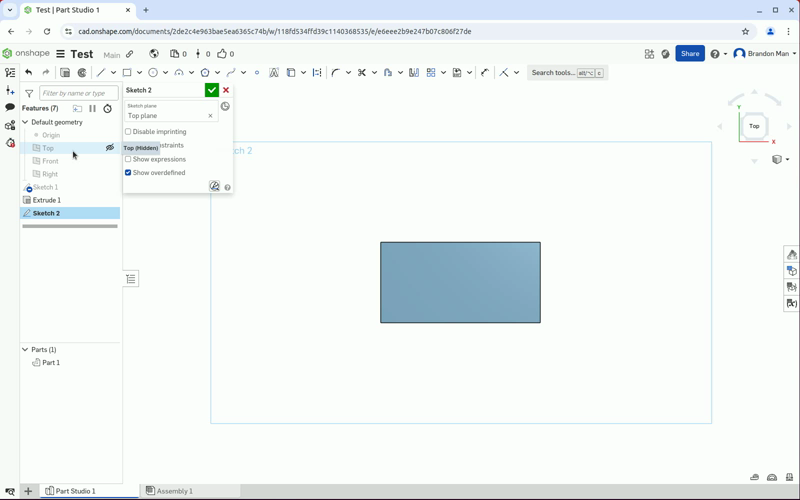
mouse_move(73, 352)
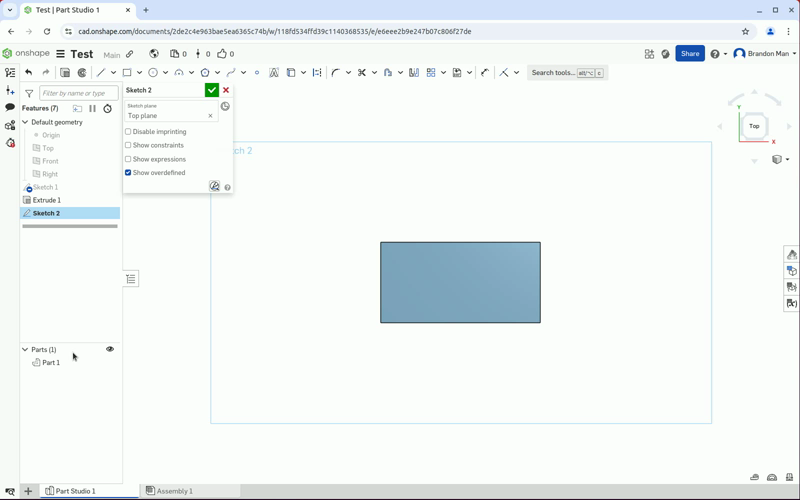
key(y)
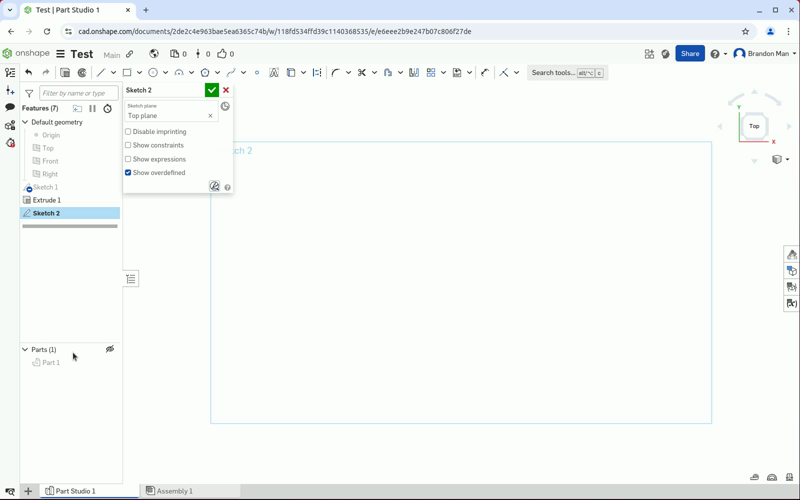
key(a)
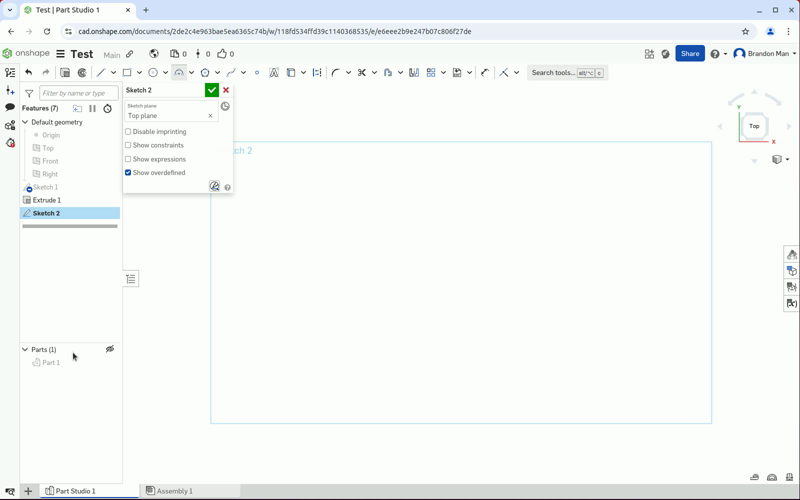
key_down(shift)
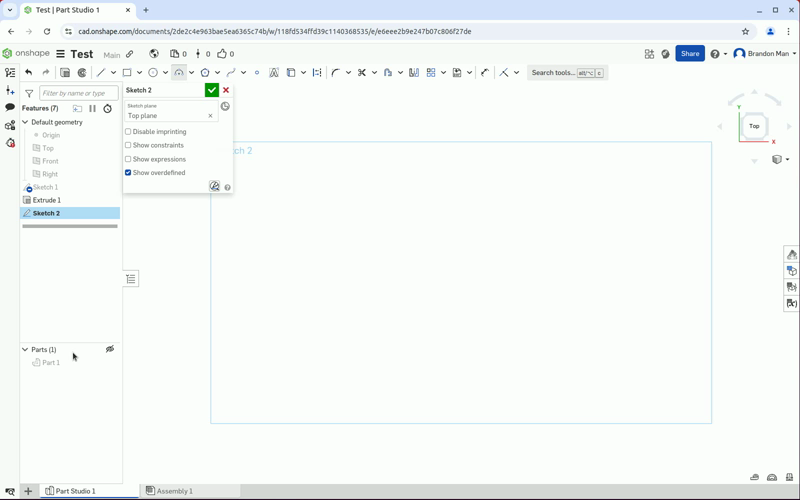
mouse_move(350, 314)
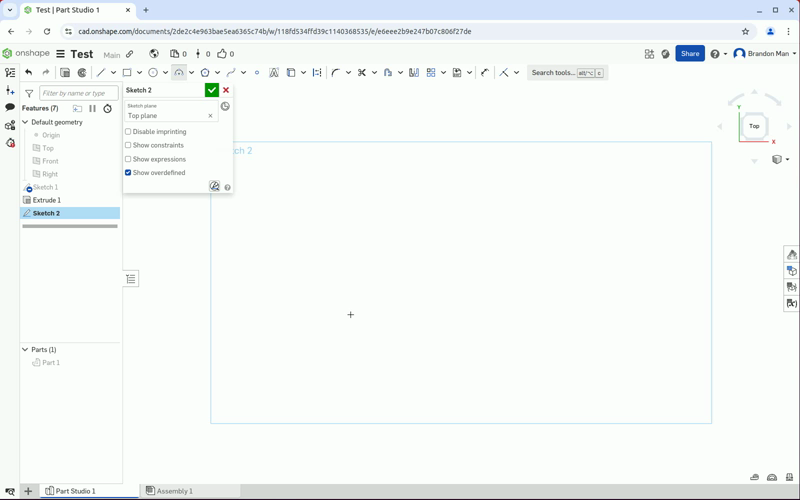
click(350, 314)
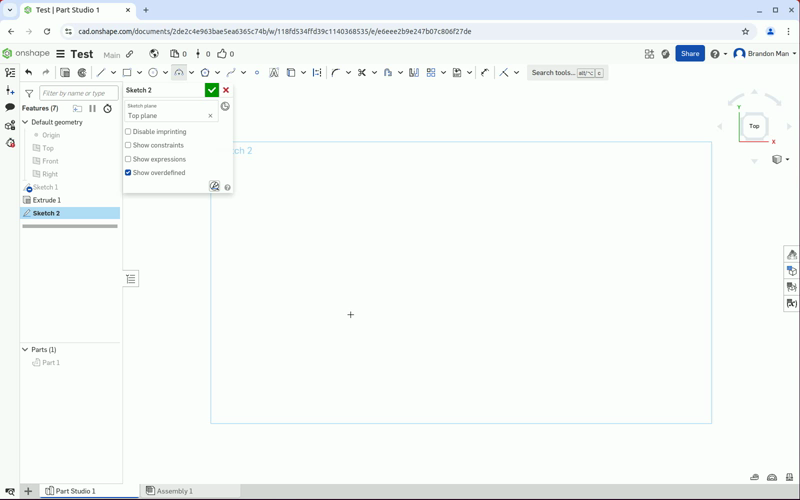
key_up(shift)
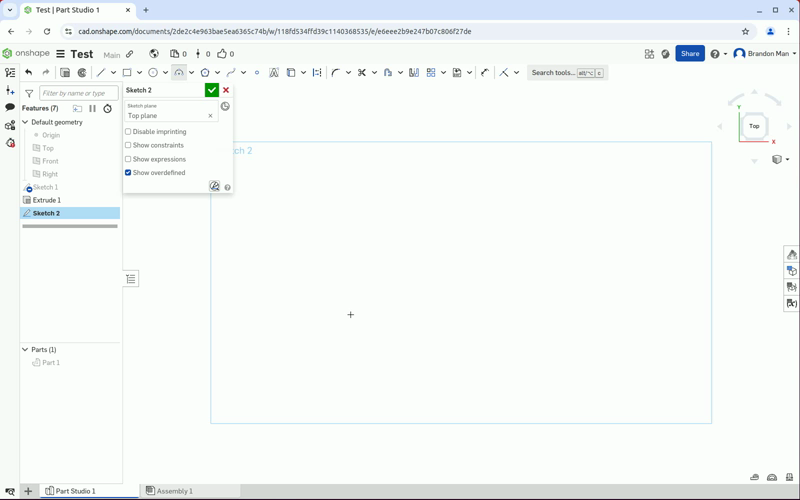
key_down(shift)
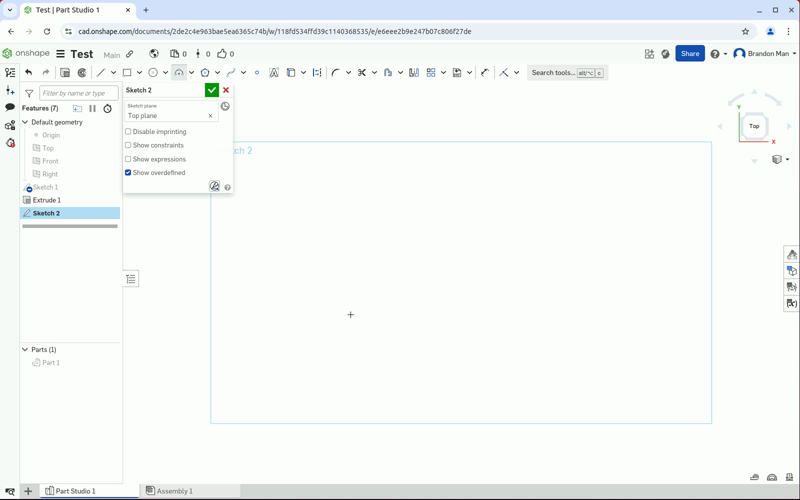
mouse_move(357, 321)
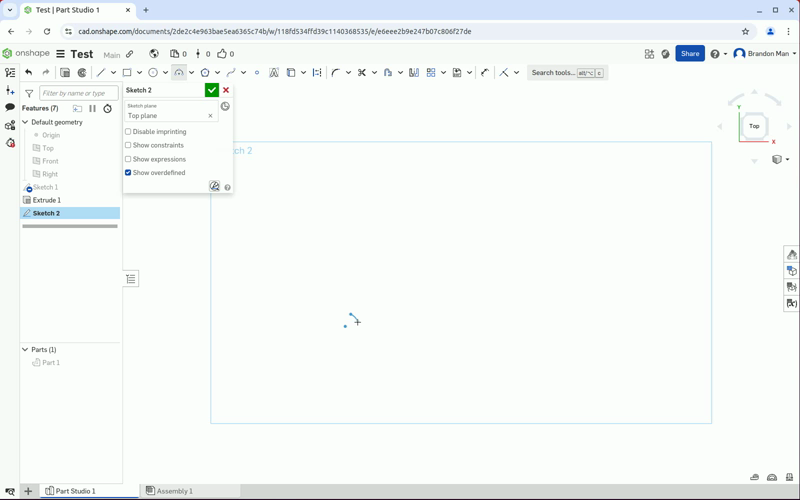
click(357, 321)
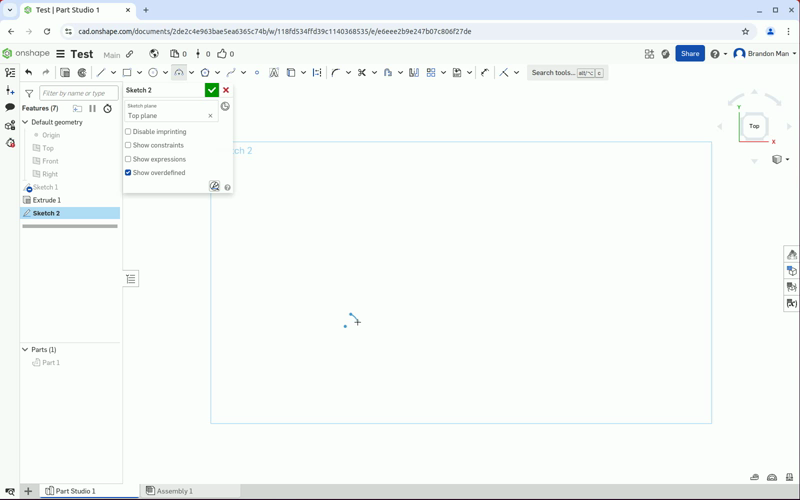
mouse_move(352, 319)
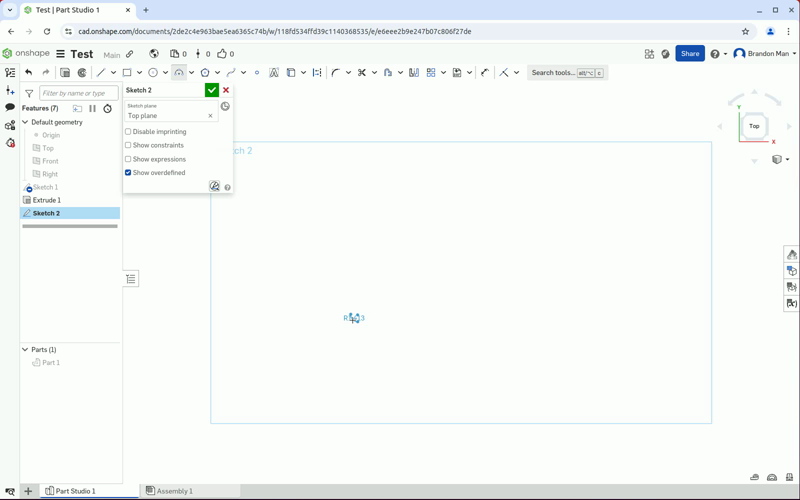
click(352, 319)
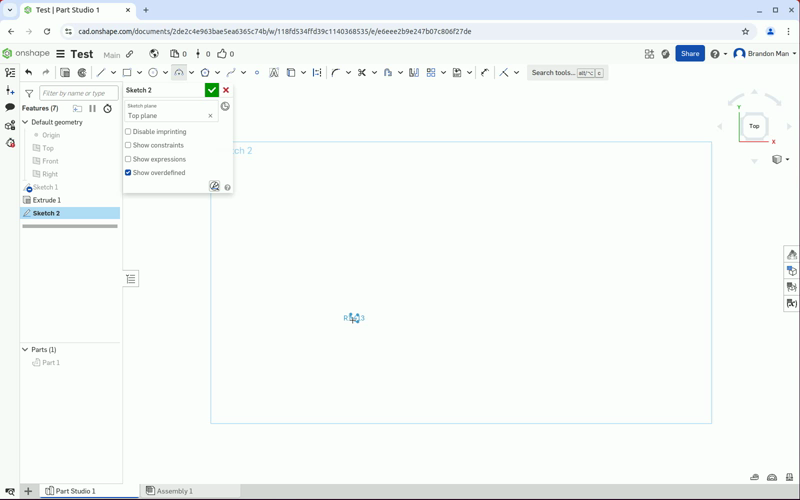
key_up(shift)
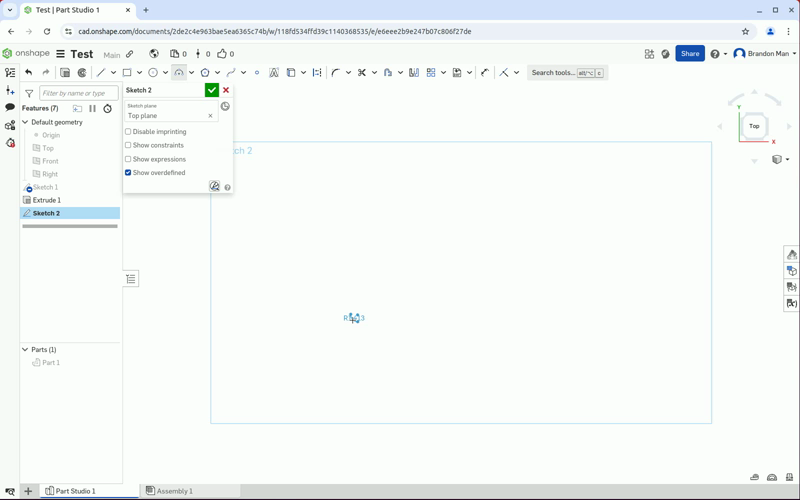
key(esc)
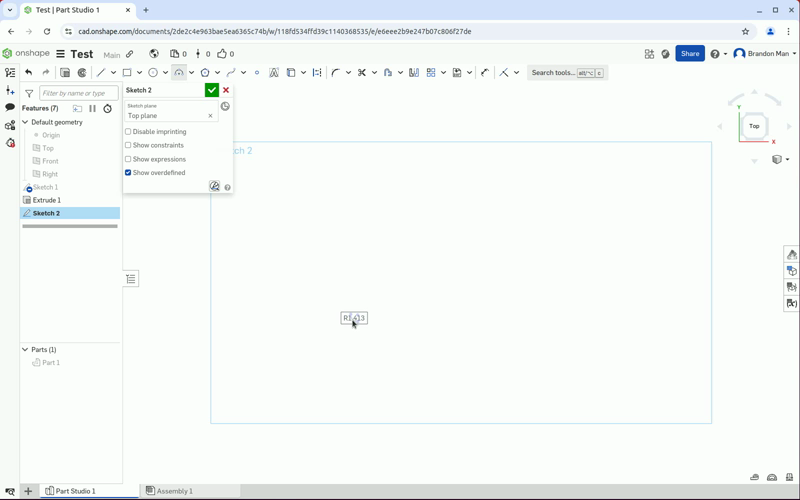
key(l)
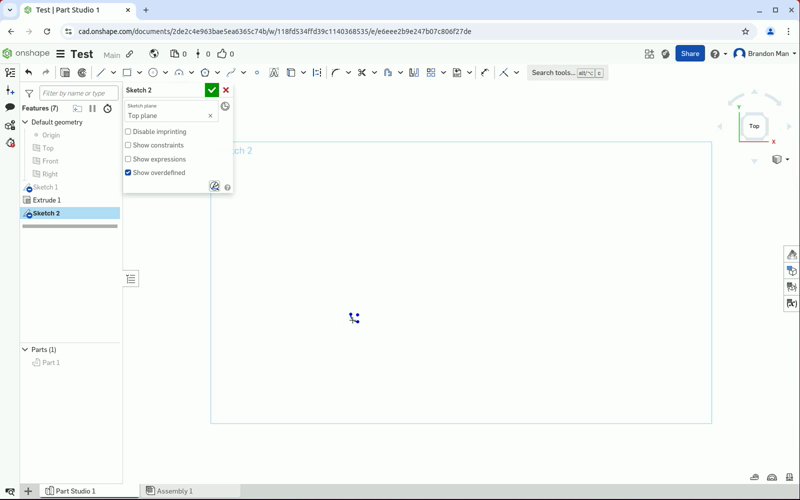
mouse_move(357, 321)
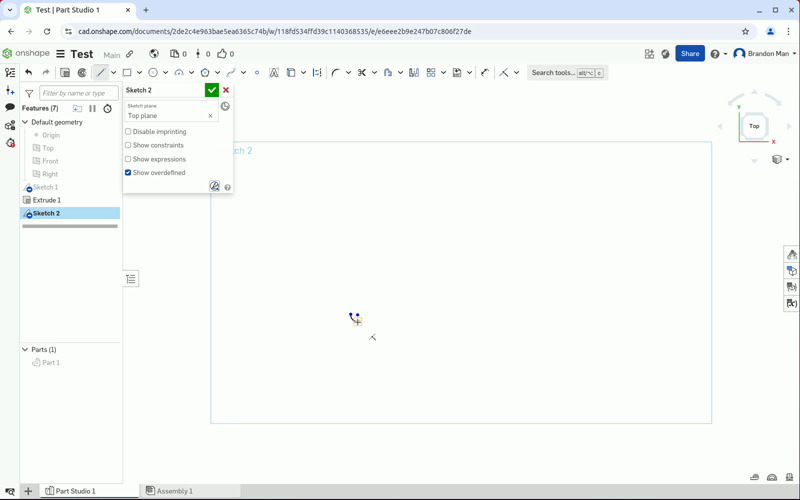
click(357, 321)
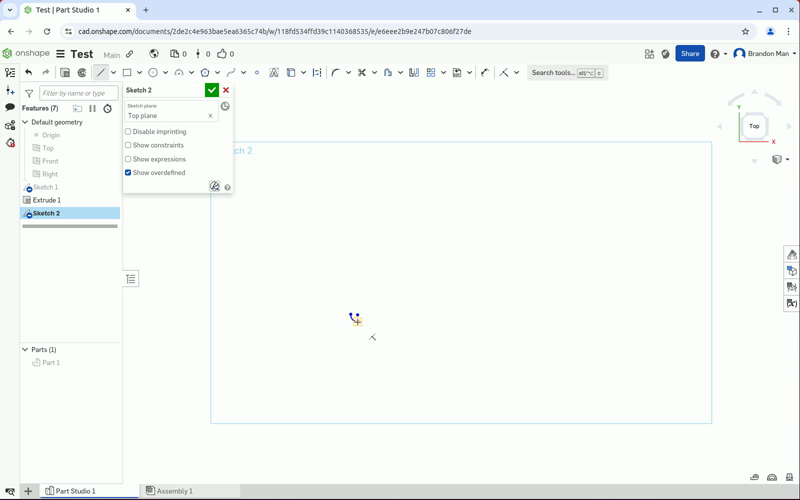
key_down(shift)
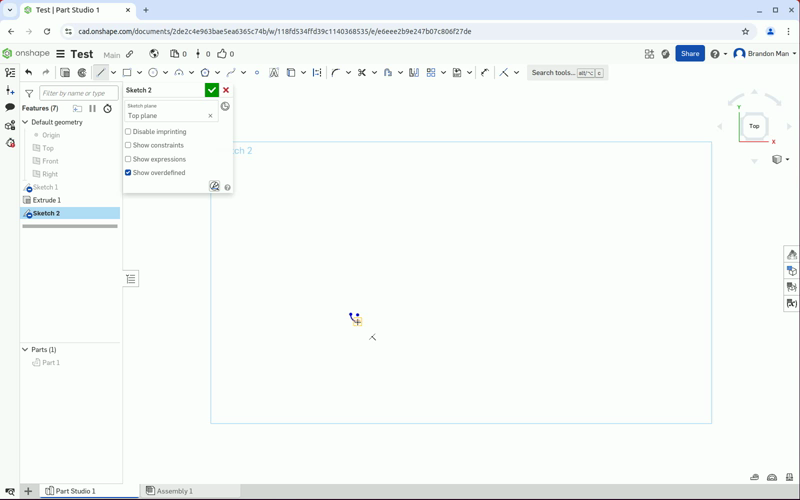
mouse_move(564, 321)
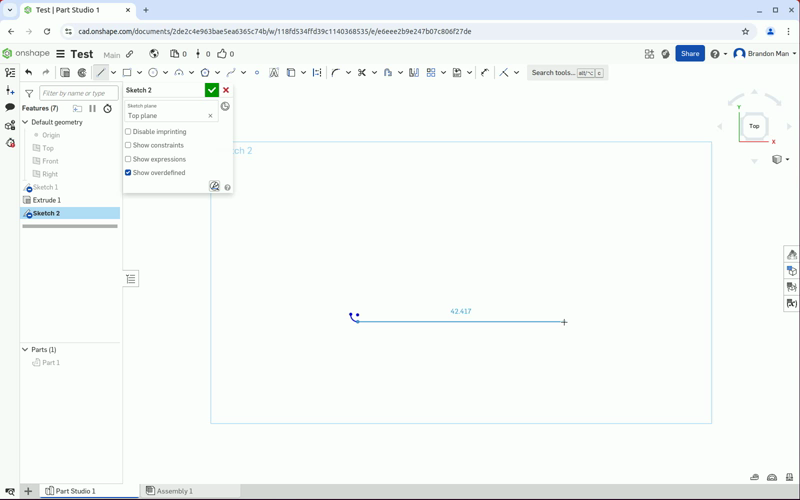
click(564, 321)
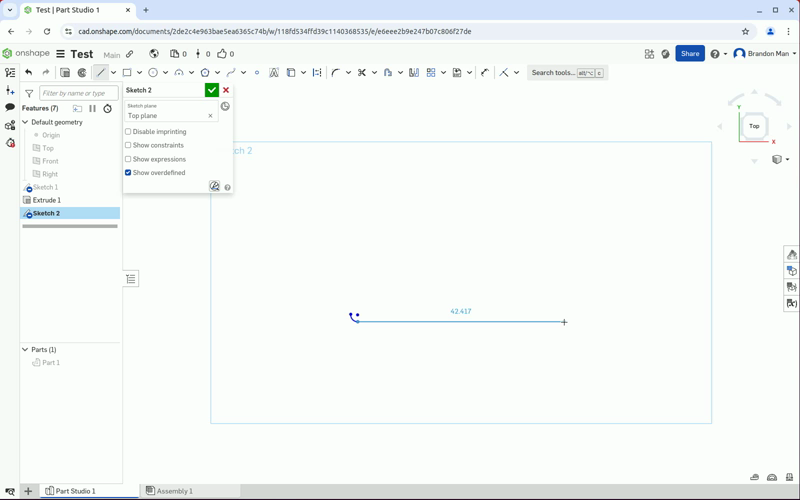
key_up(shift)
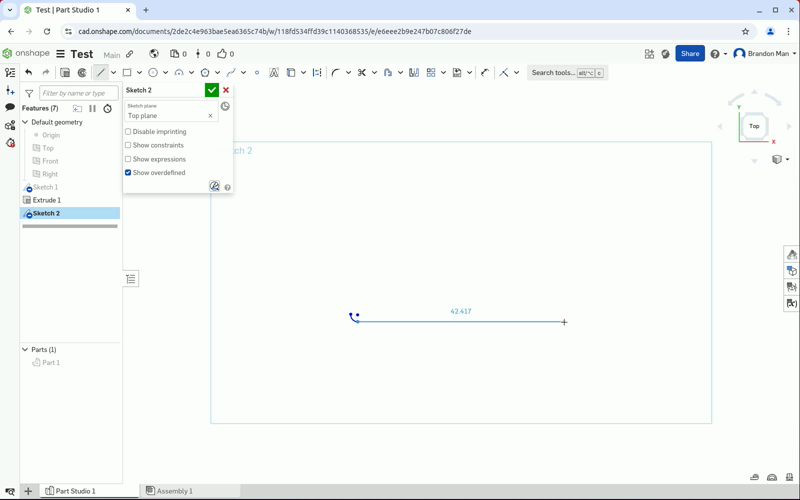
key(esc)
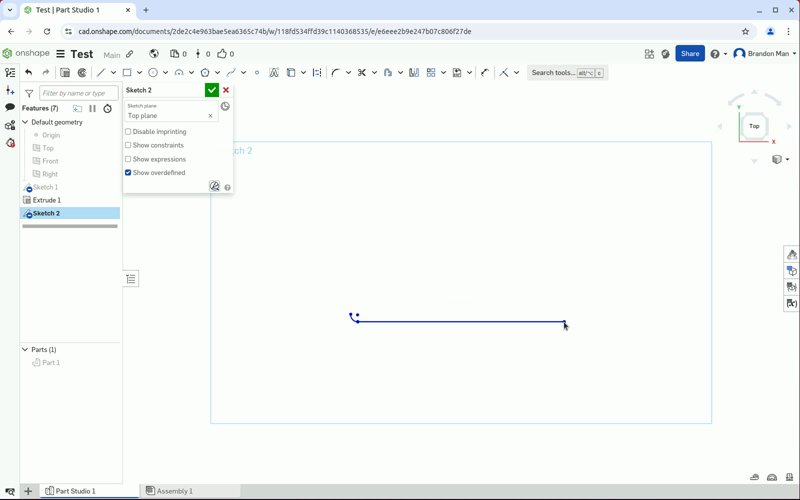
key(a)
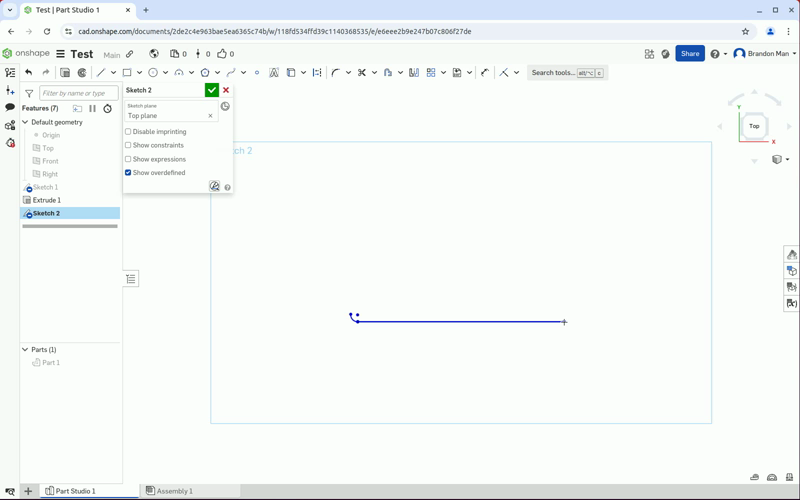
mouse_move(564, 321)
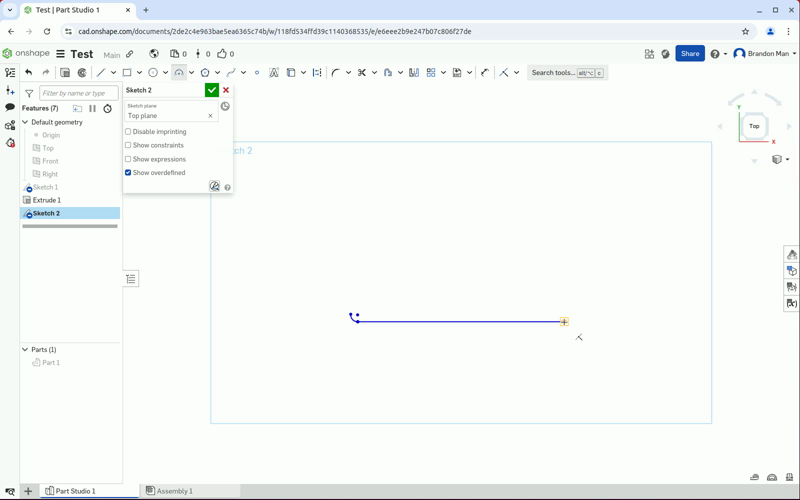
click(564, 321)
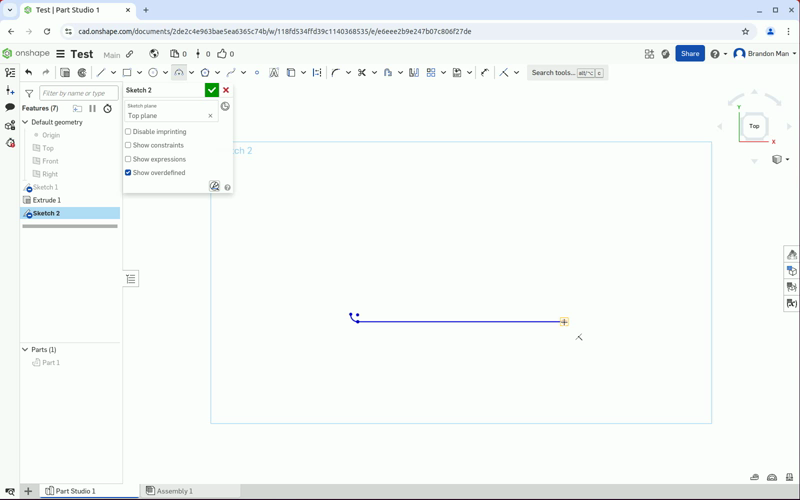
key_down(shift)
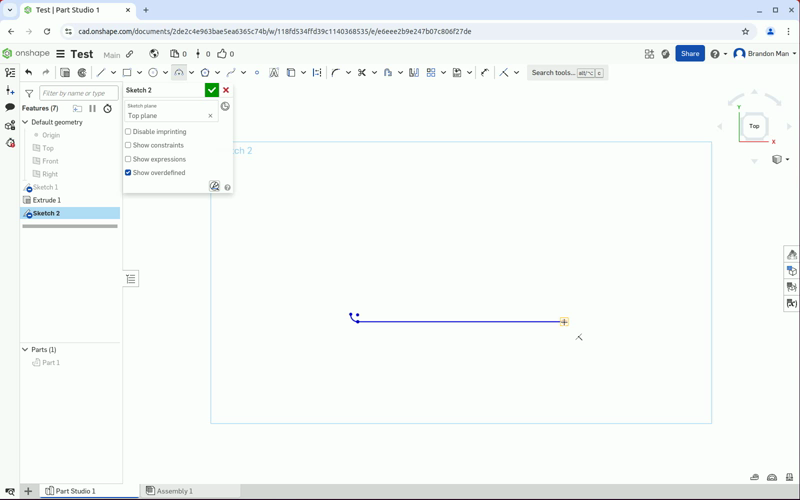
mouse_move(570, 314)
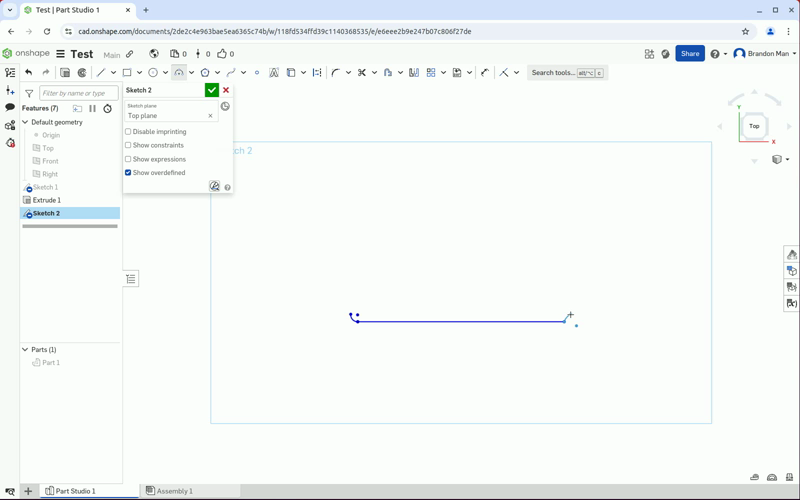
click(570, 314)
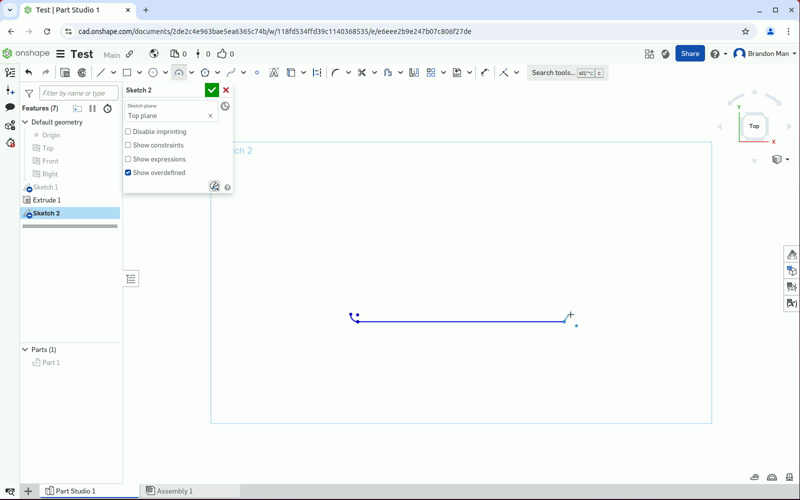
mouse_move(569, 319)
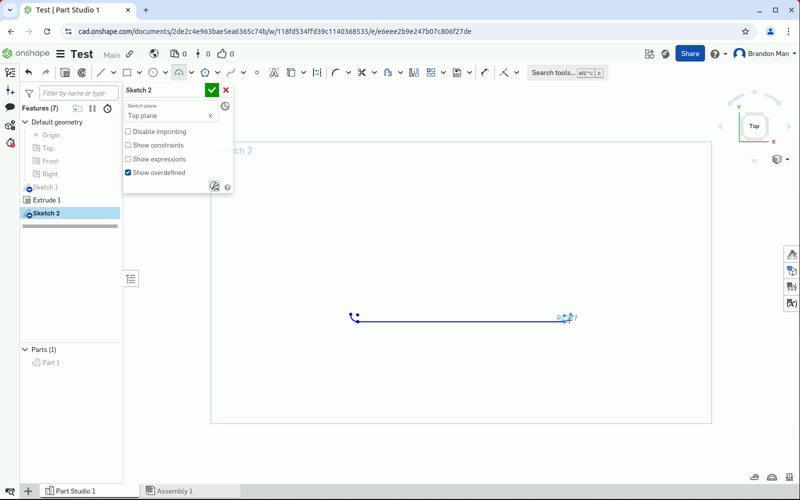
click(569, 319)
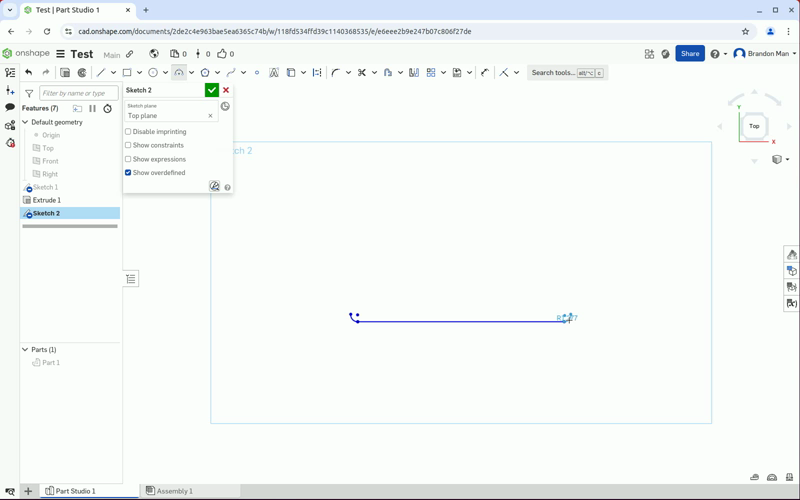
key_up(shift)
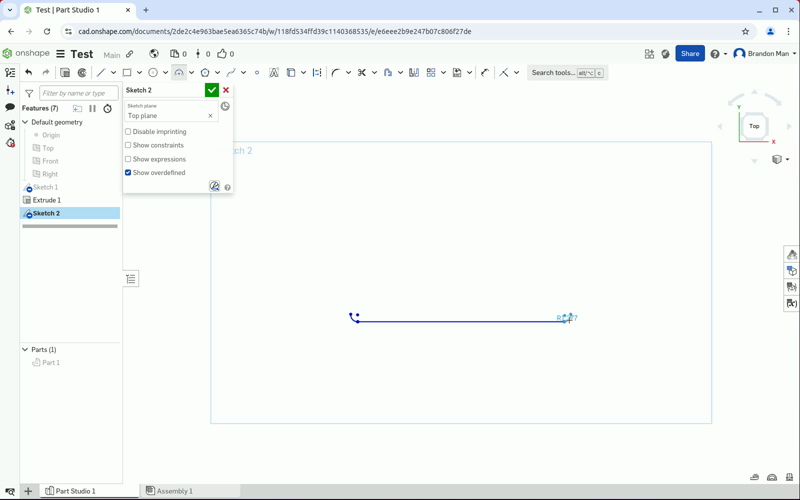
key(esc)
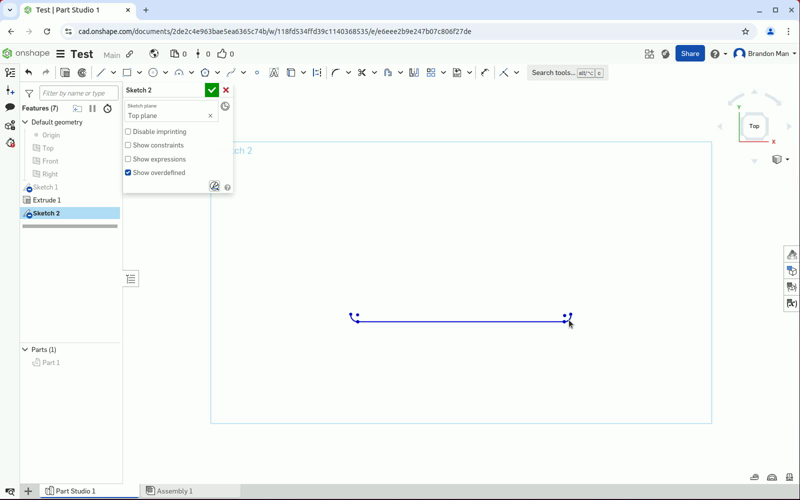
key(l)
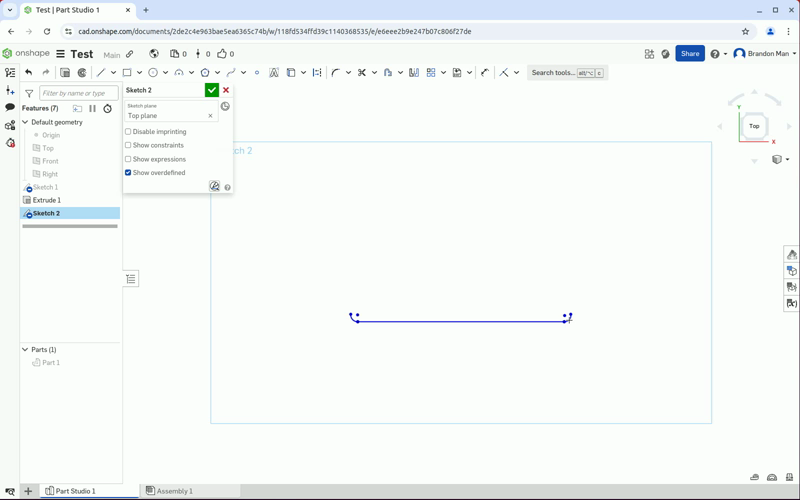
mouse_move(570, 314)
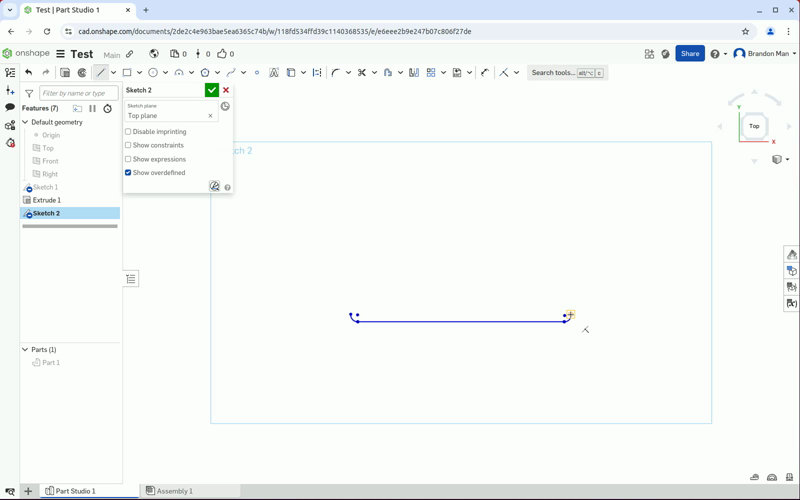
click(570, 314)
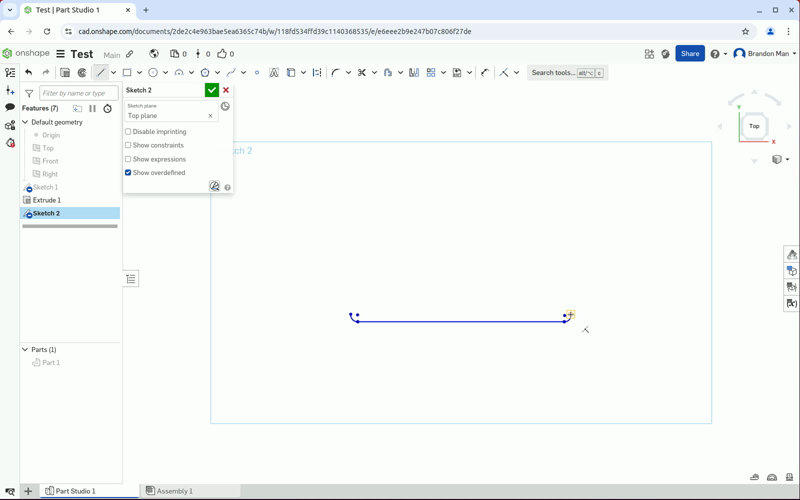
key_down(shift)
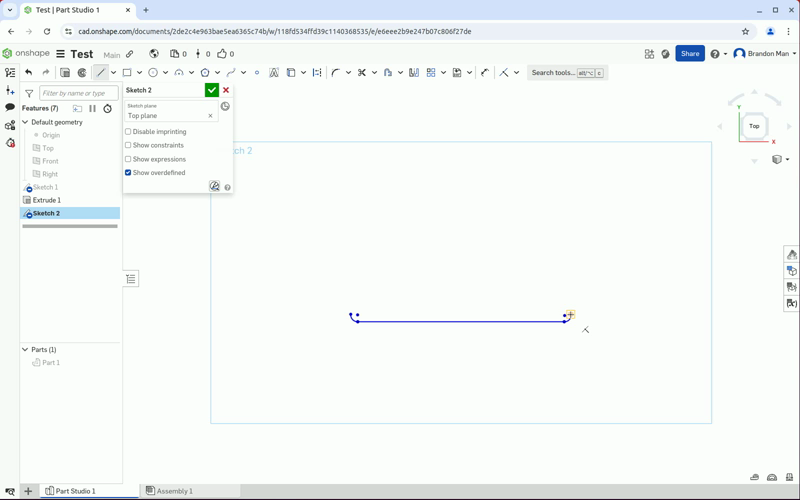
mouse_move(570, 249)
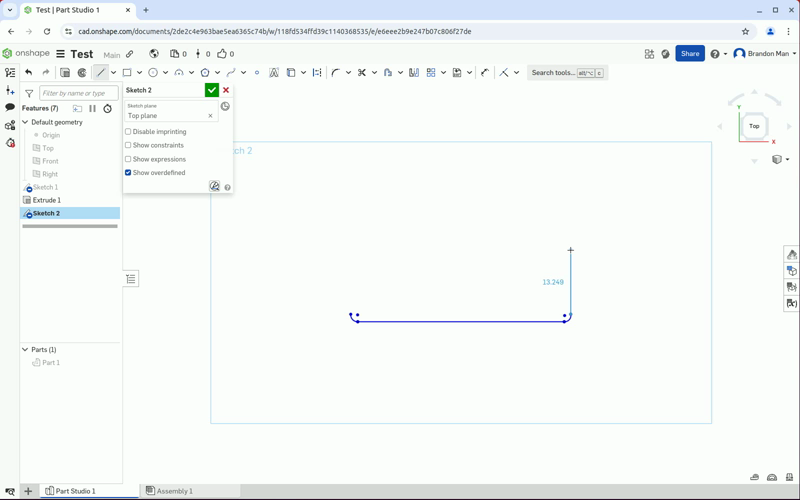
click(570, 249)
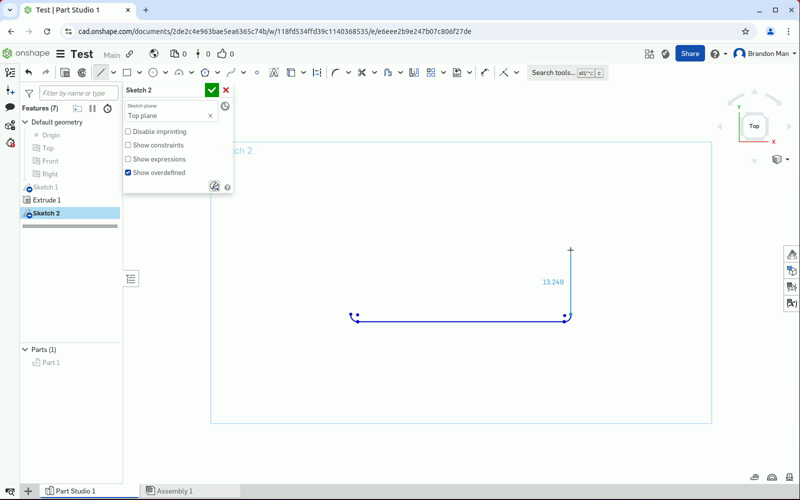
key_up(shift)
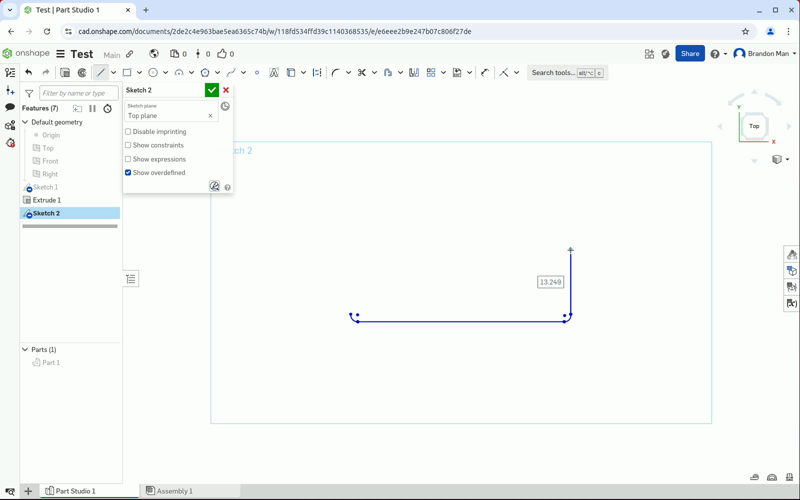
key(esc)
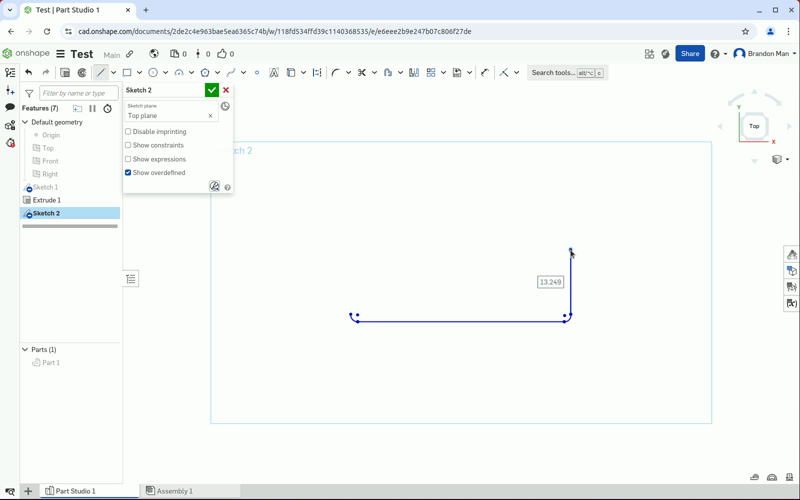
key(a)
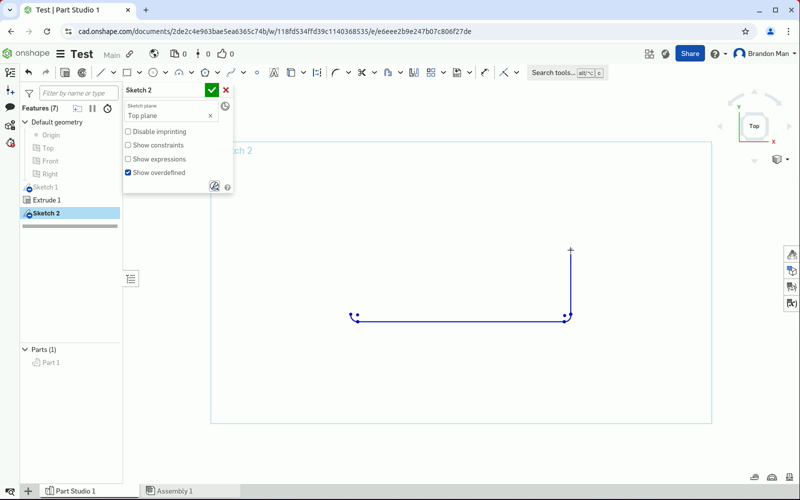
mouse_move(570, 249)
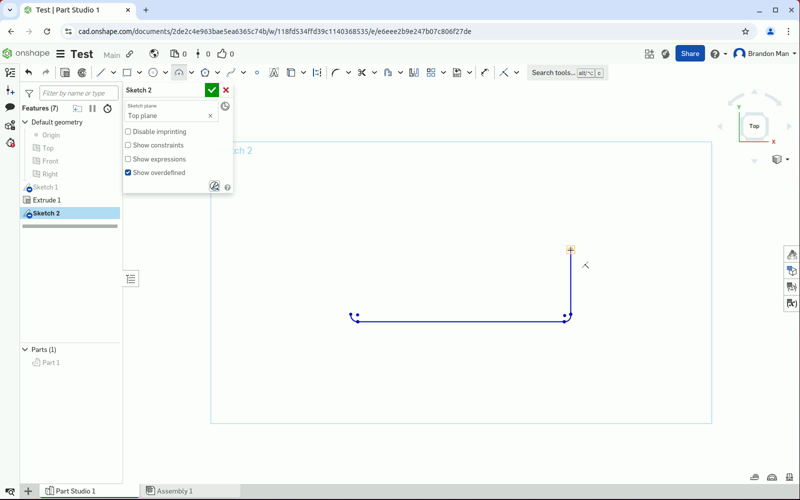
click(570, 249)
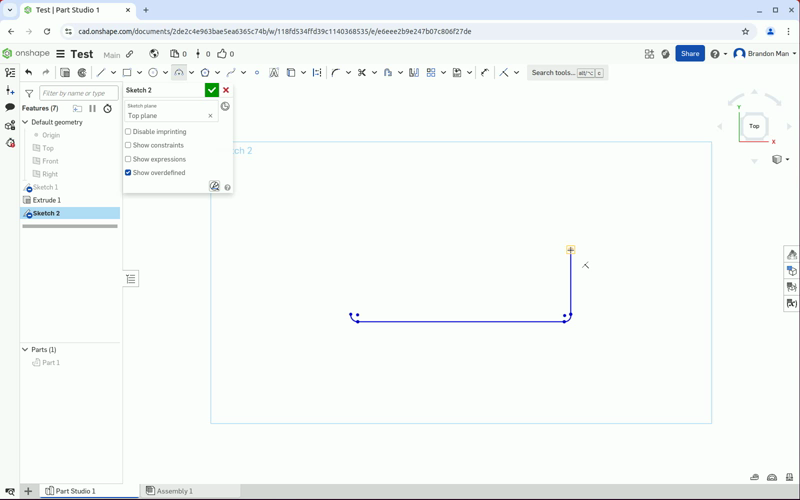
key_down(shift)
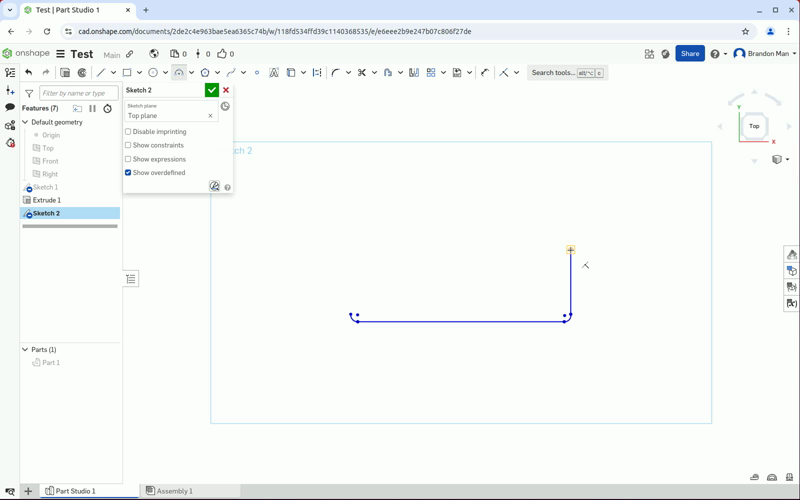
mouse_move(564, 242)
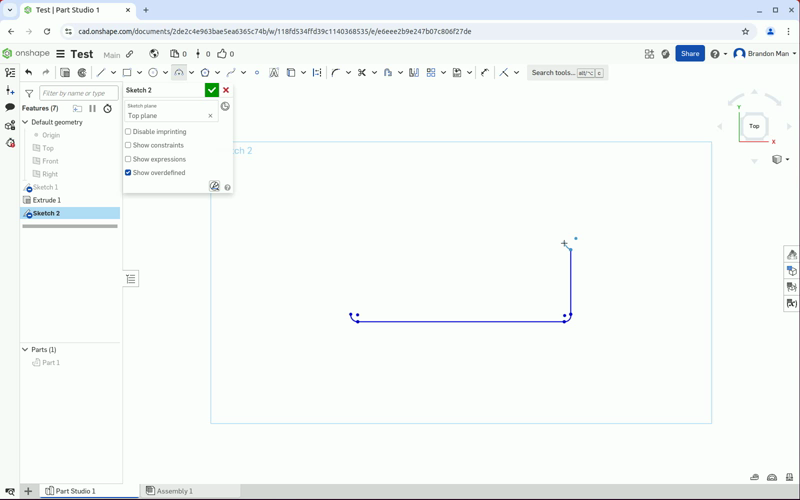
click(564, 242)
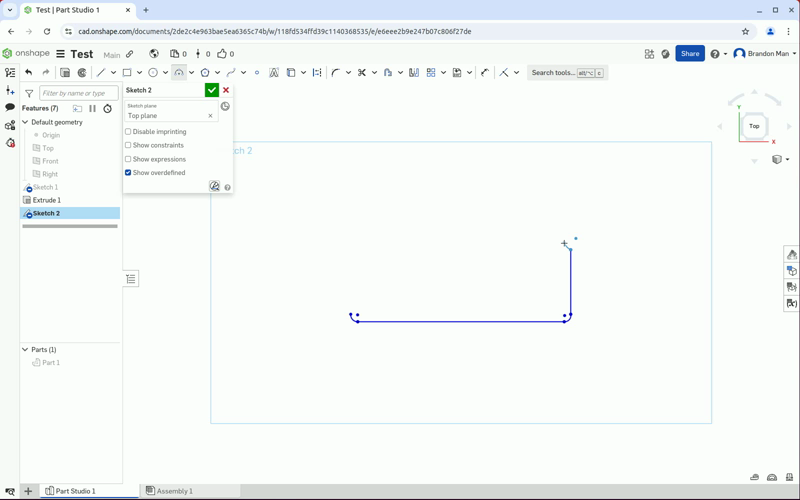
mouse_move(569, 244)
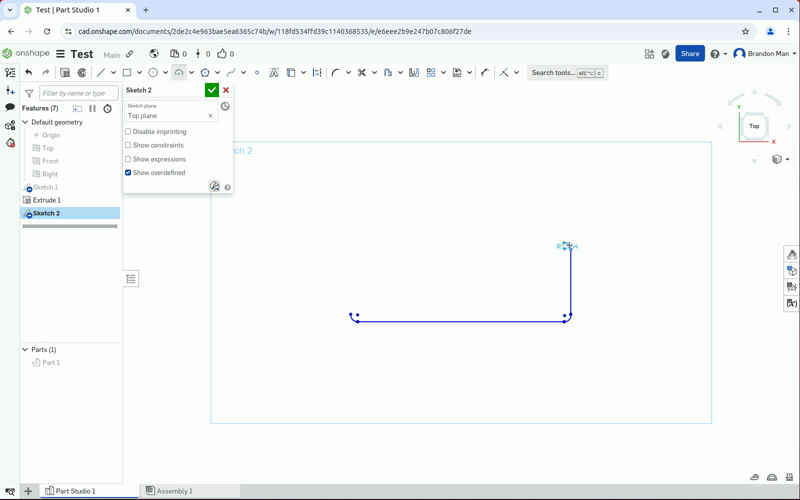
click(569, 244)
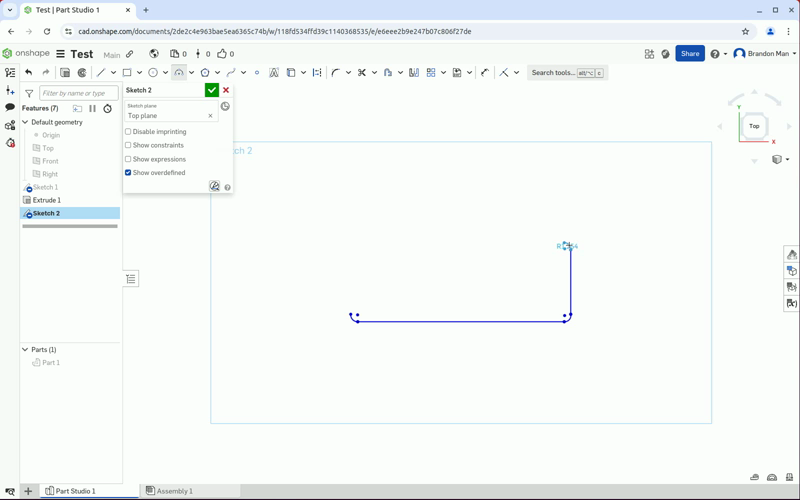
key_up(shift)
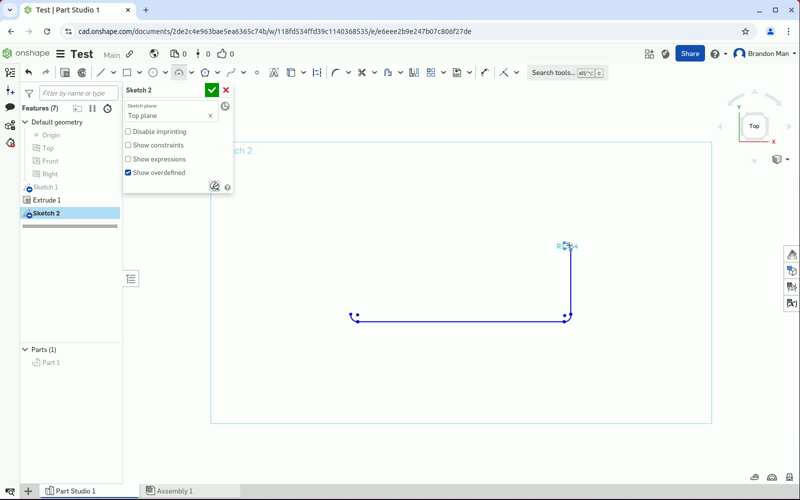
key(esc)
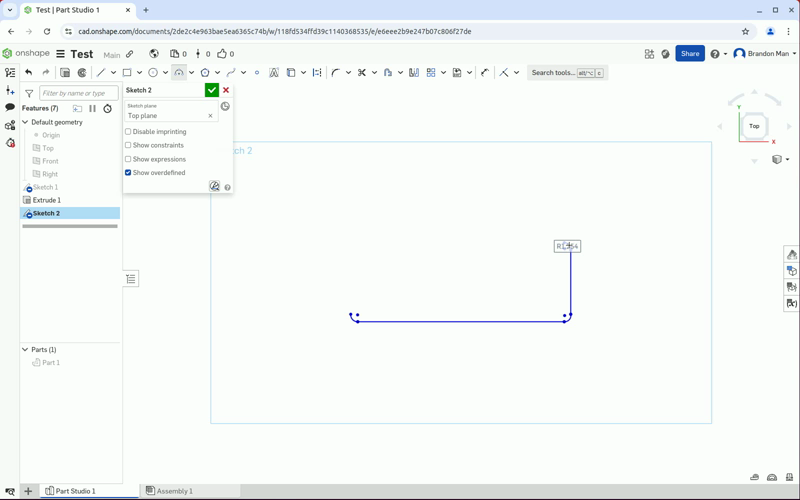
key(l)
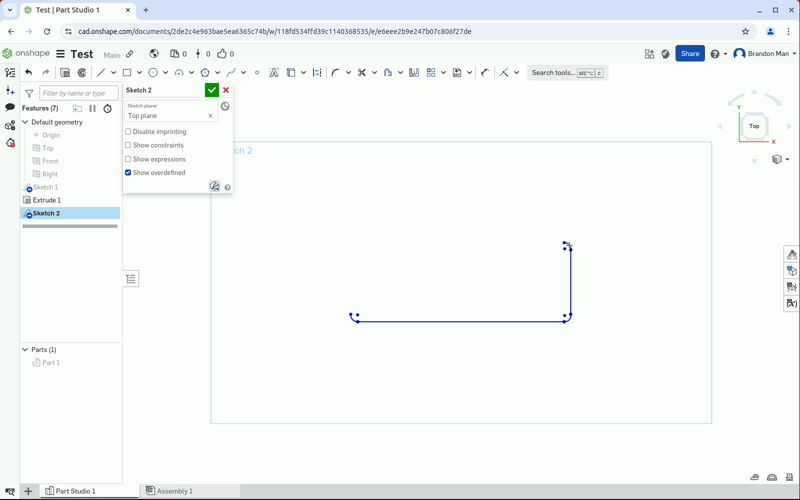
mouse_move(564, 242)
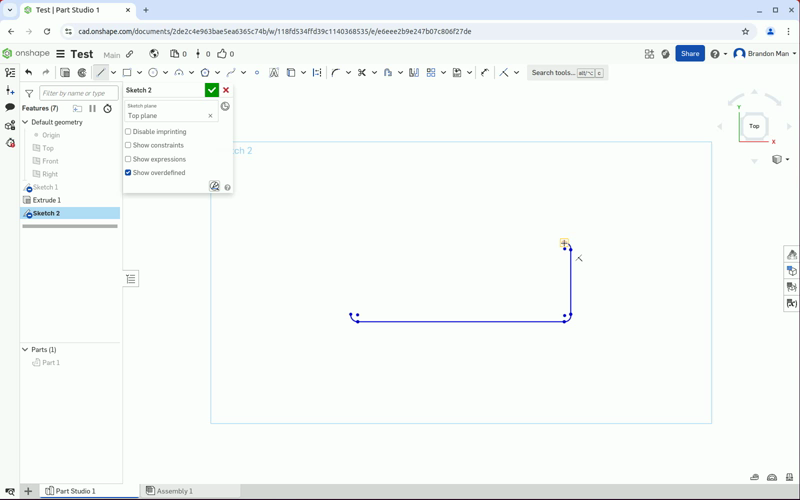
click(564, 242)
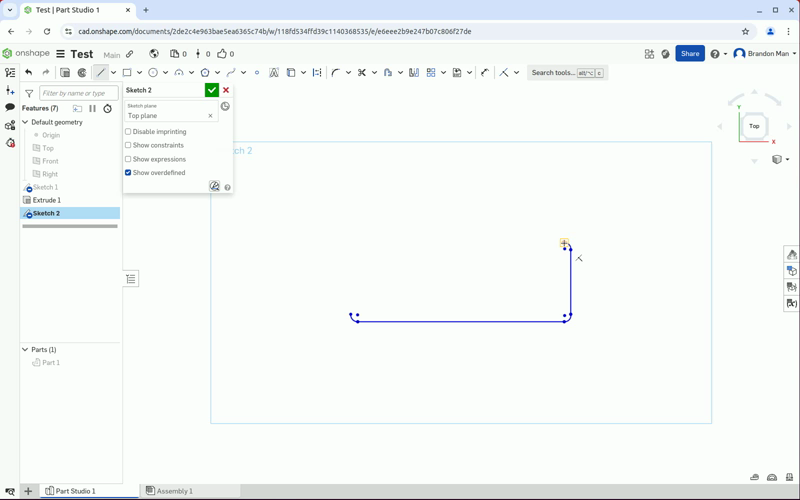
key_down(shift)
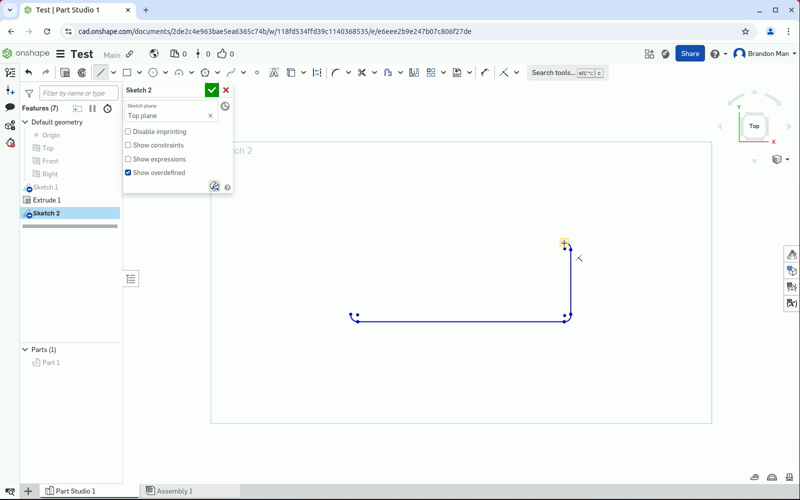
mouse_move(357, 242)
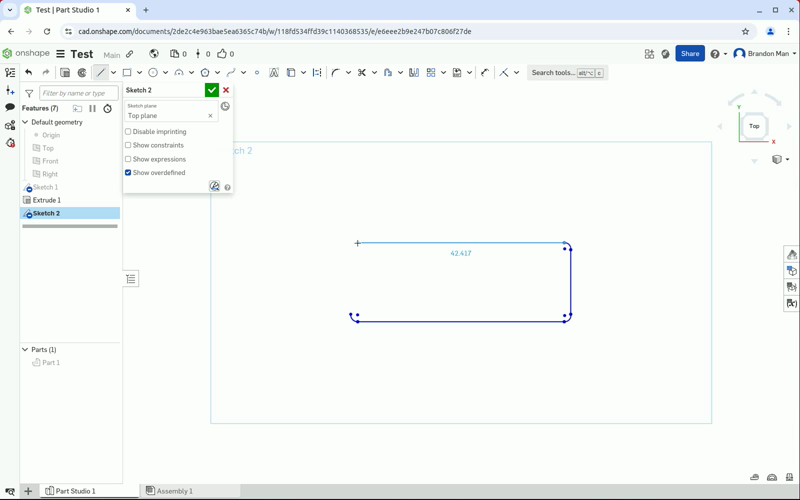
click(357, 242)
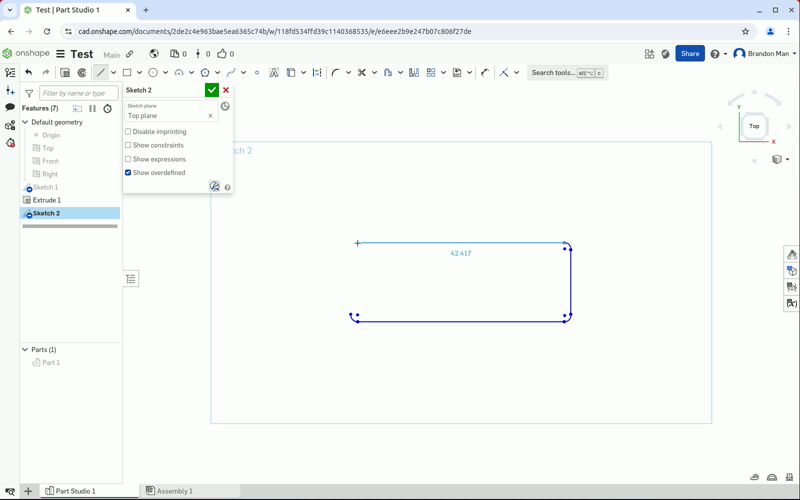
key_up(shift)
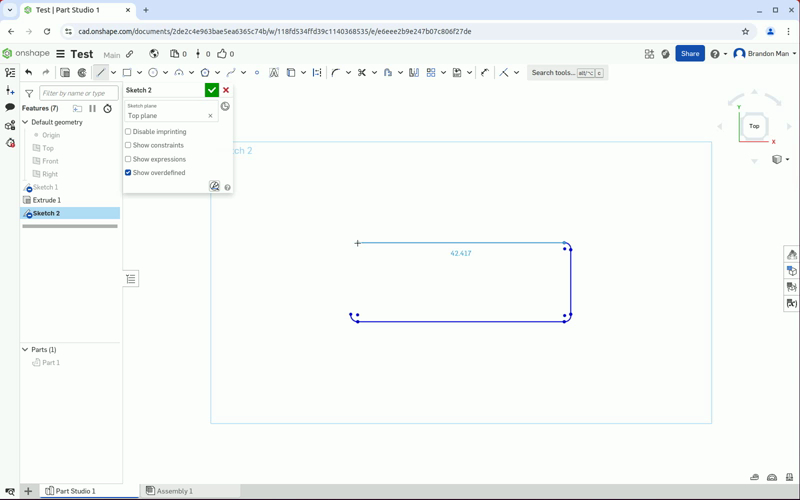
key(esc)
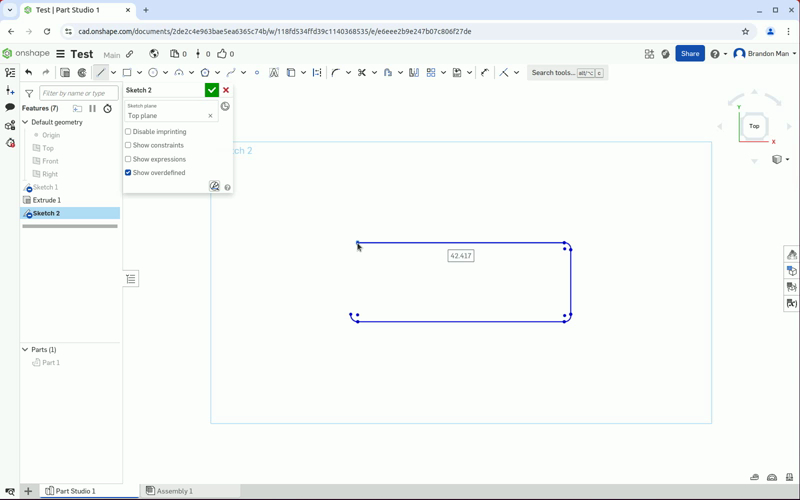
key(a)
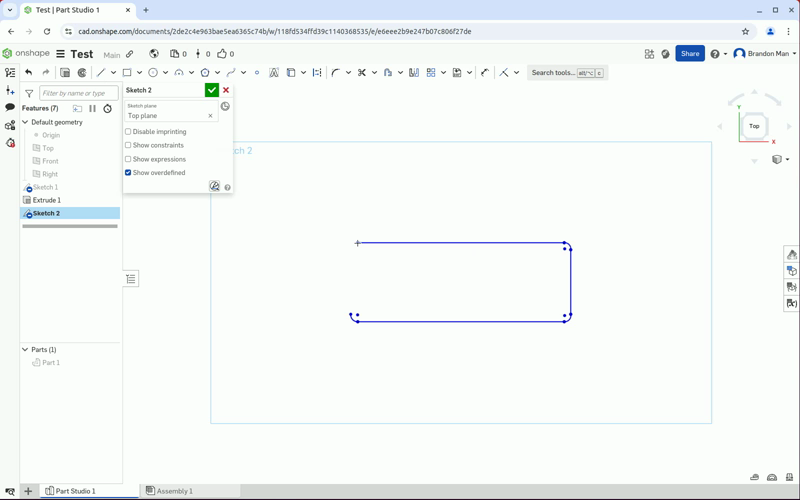
mouse_move(357, 242)
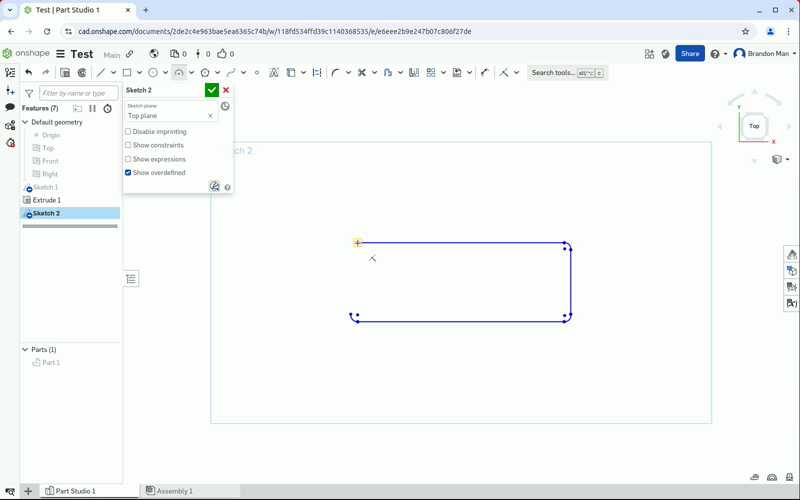
click(357, 242)
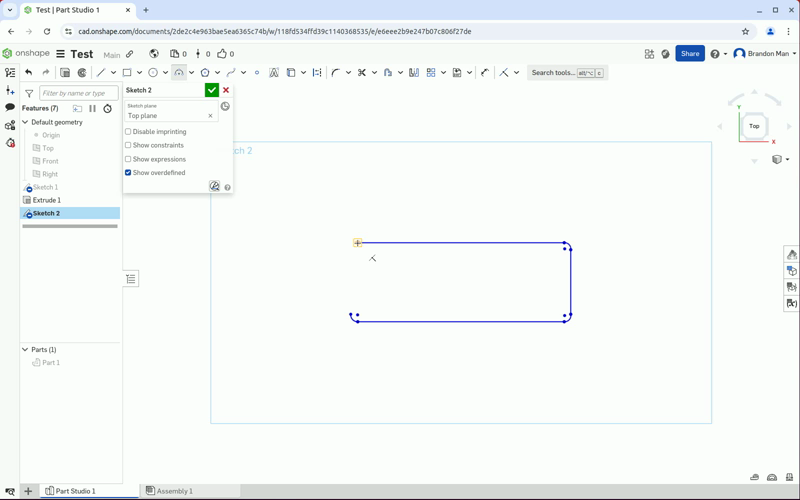
key_down(shift)
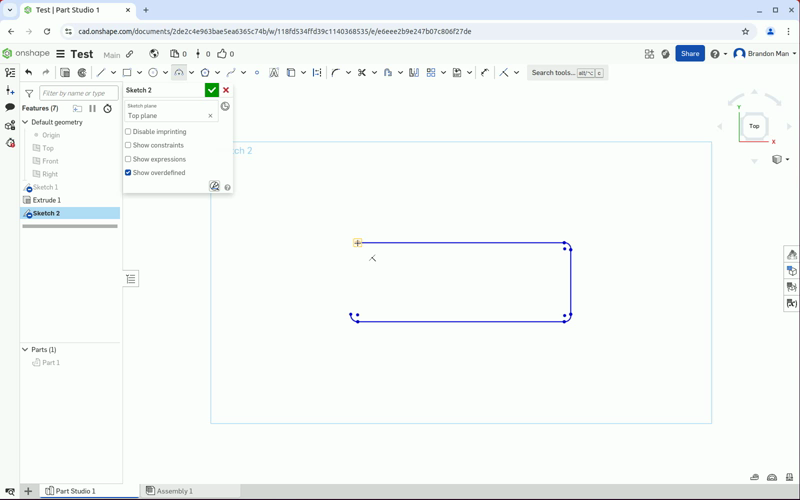
mouse_move(350, 249)
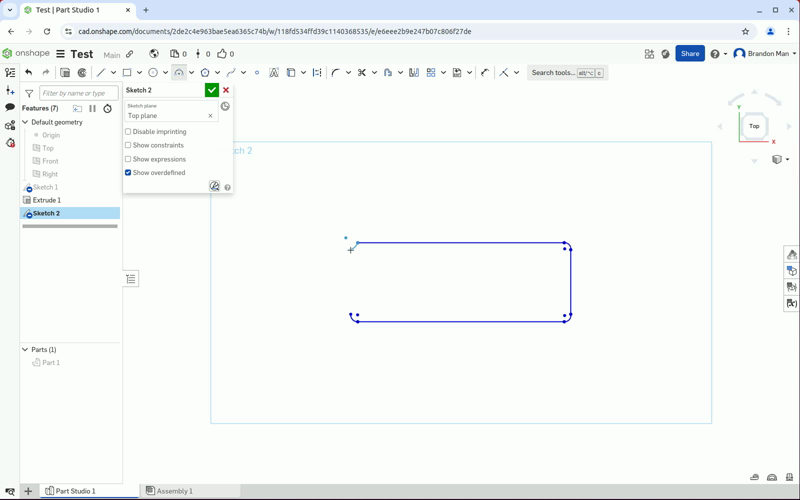
click(350, 249)
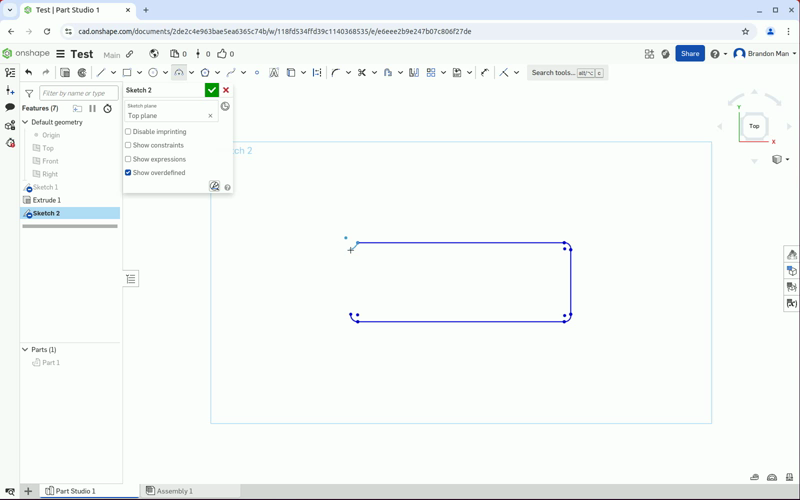
mouse_move(352, 244)
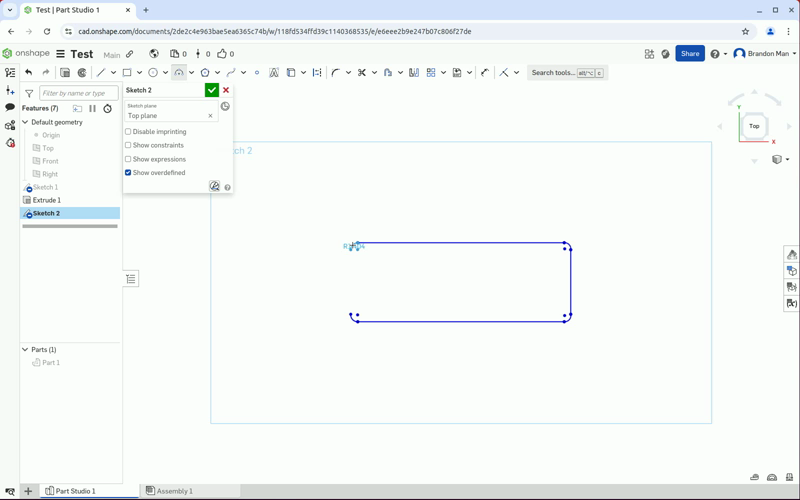
click(352, 244)
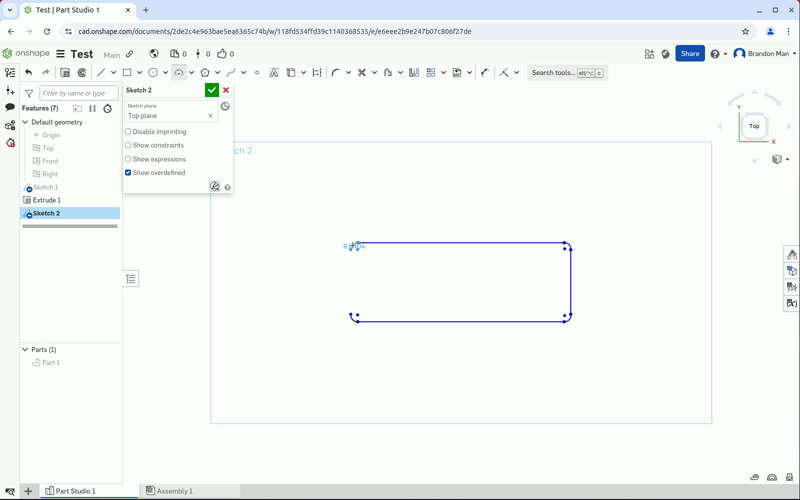
key_up(shift)
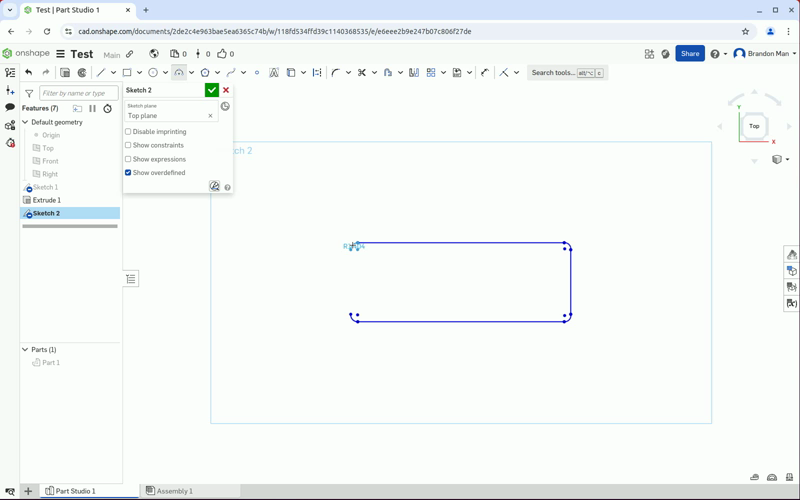
key(esc)
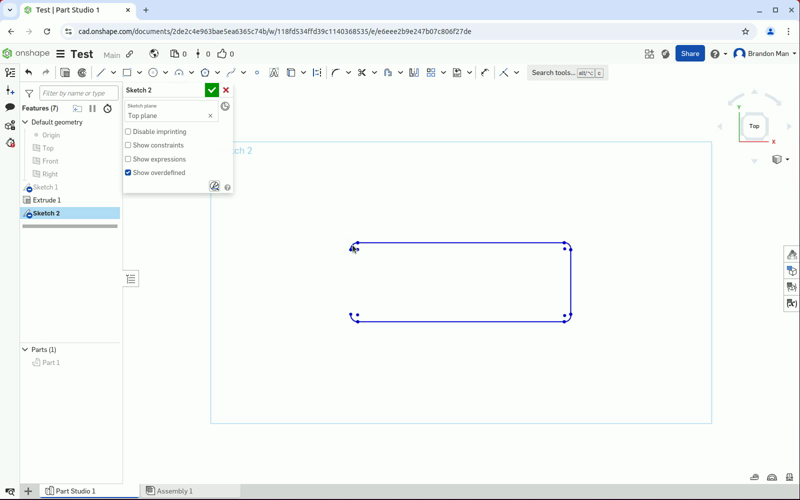
key(l)
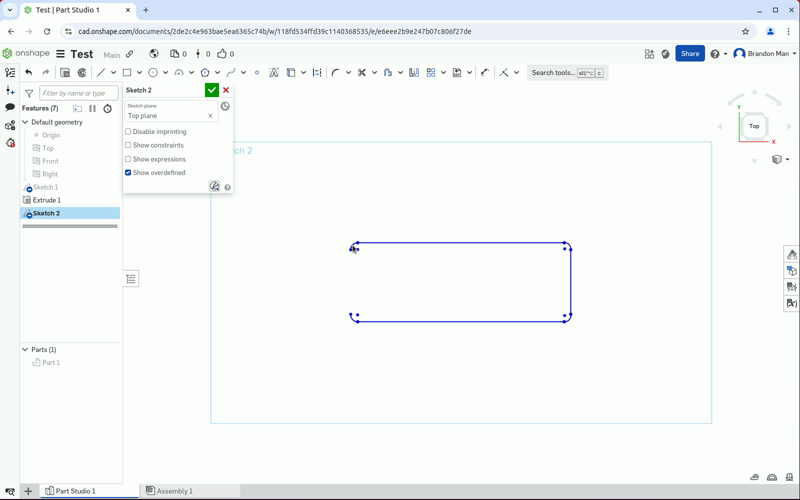
mouse_move(350, 249)
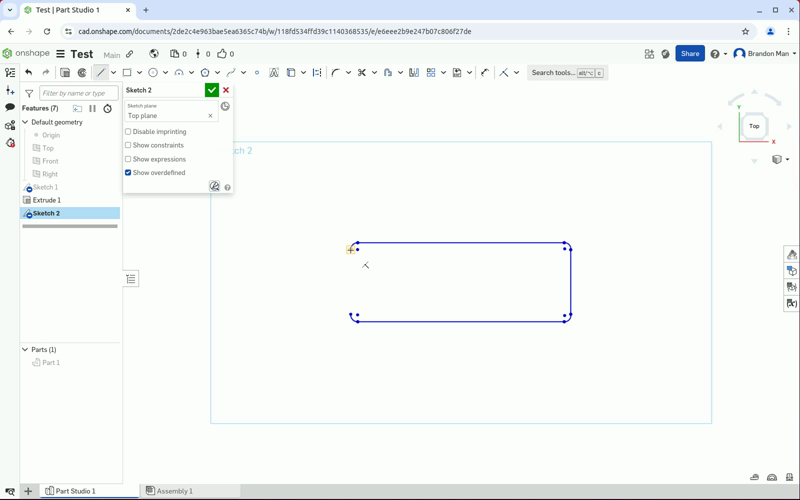
click(350, 249)
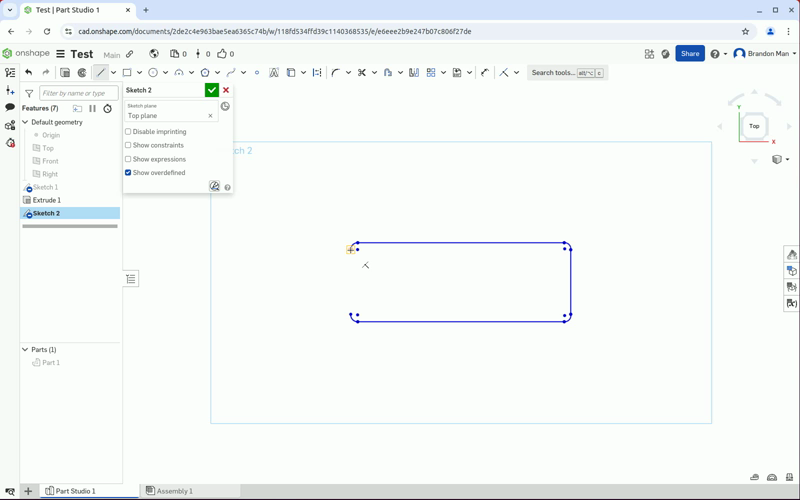
key_down(shift)
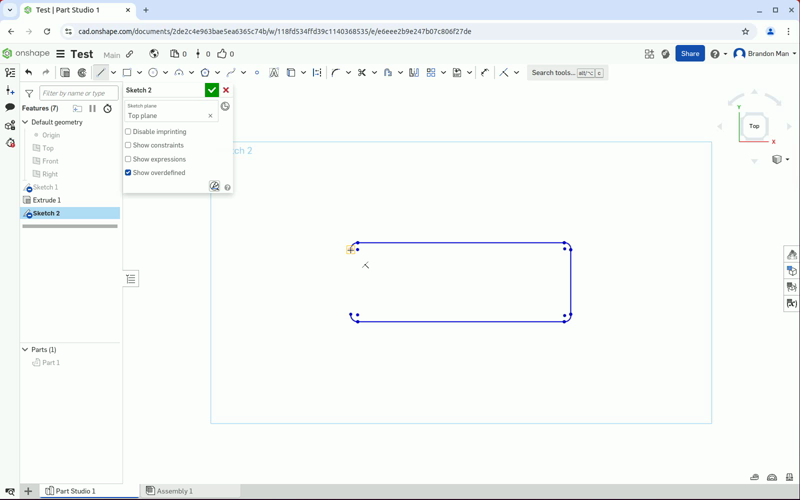
mouse_move(350, 314)
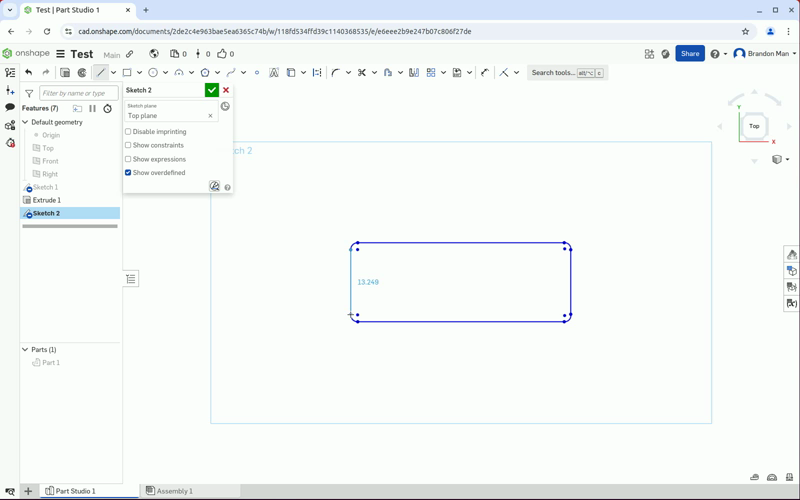
key_up(shift)
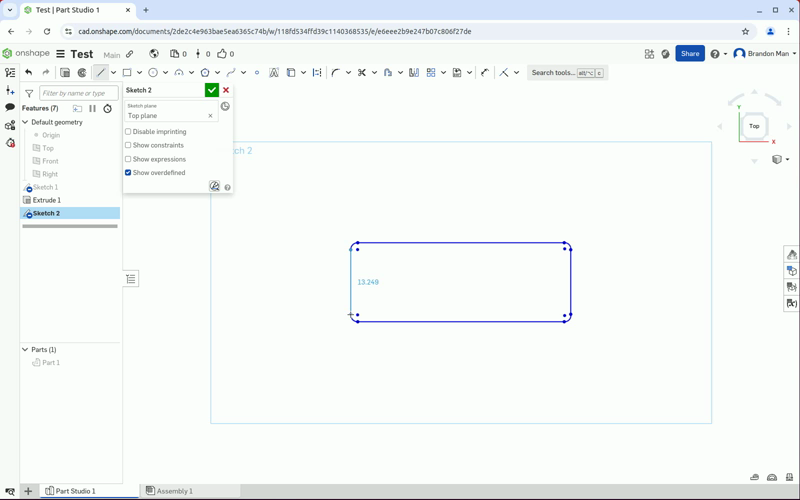
click(350, 314)
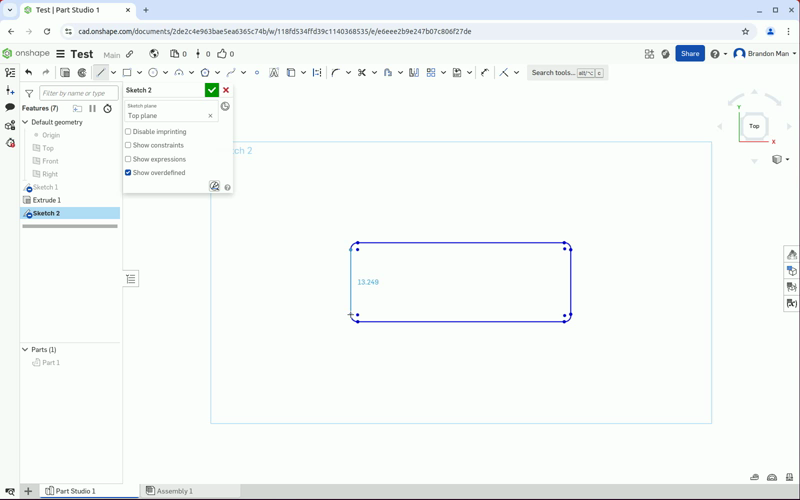
key(esc)
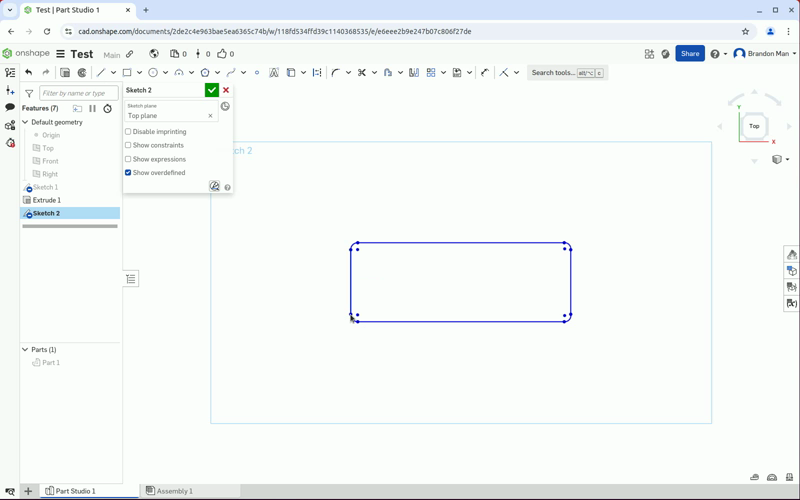
key(c)
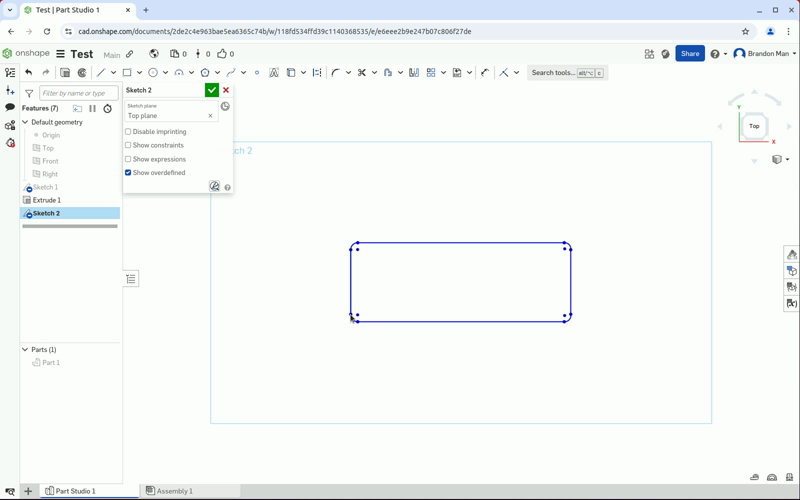
key_down(shift)
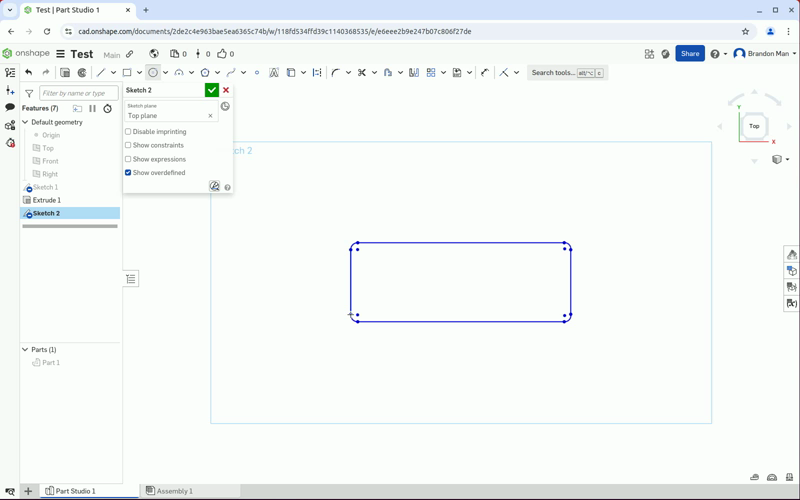
mouse_move(369, 300)
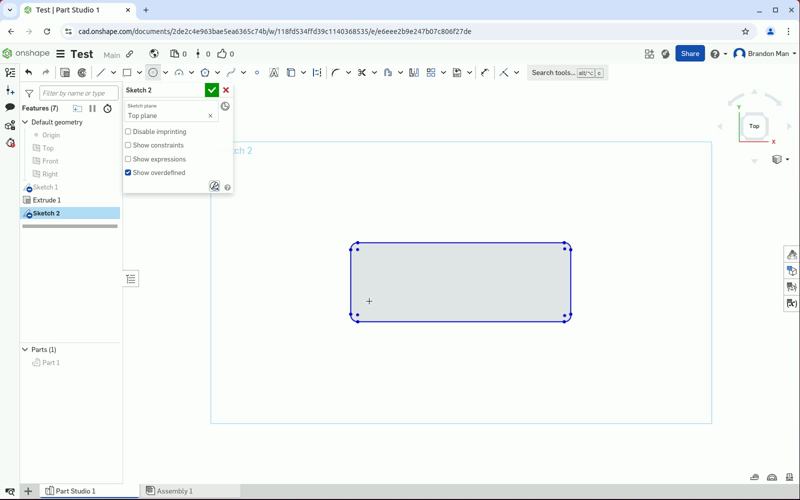
click(369, 300)
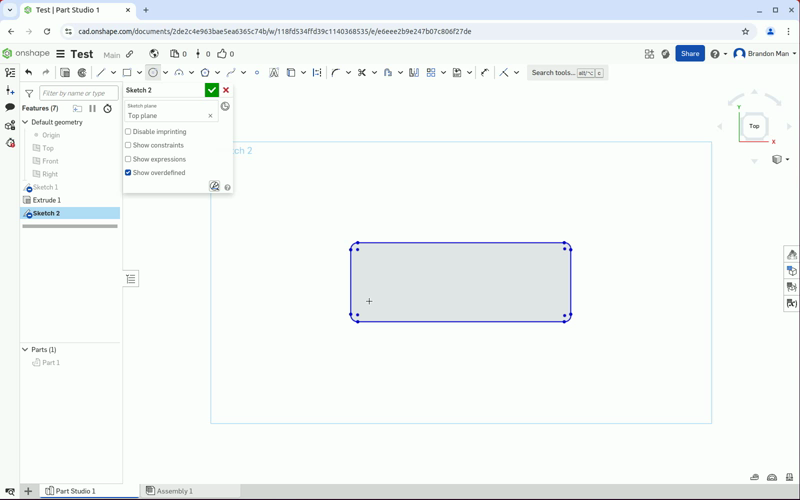
key_up(shift)
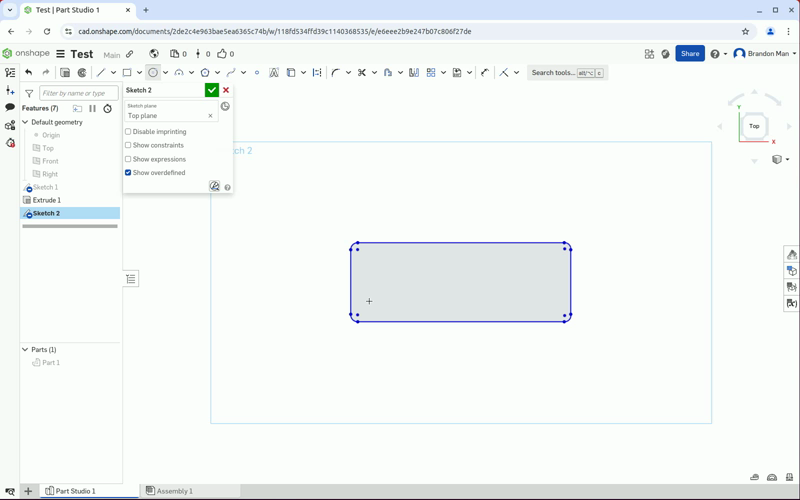
mouse_move(376, 300)
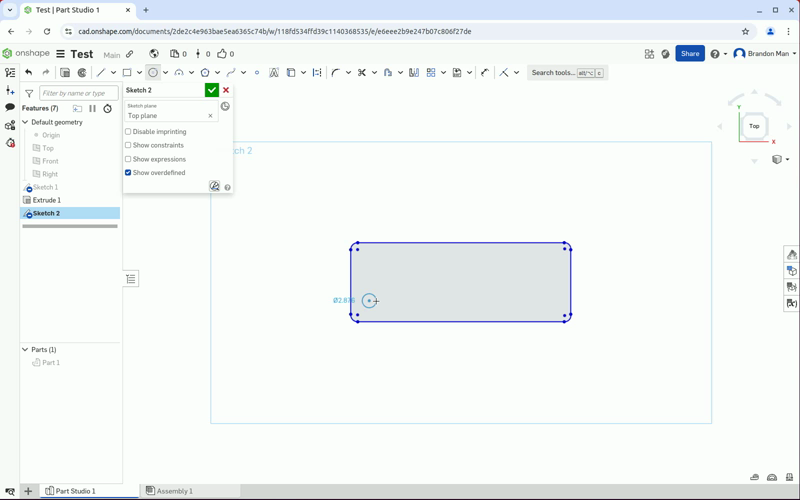
click(376, 300)
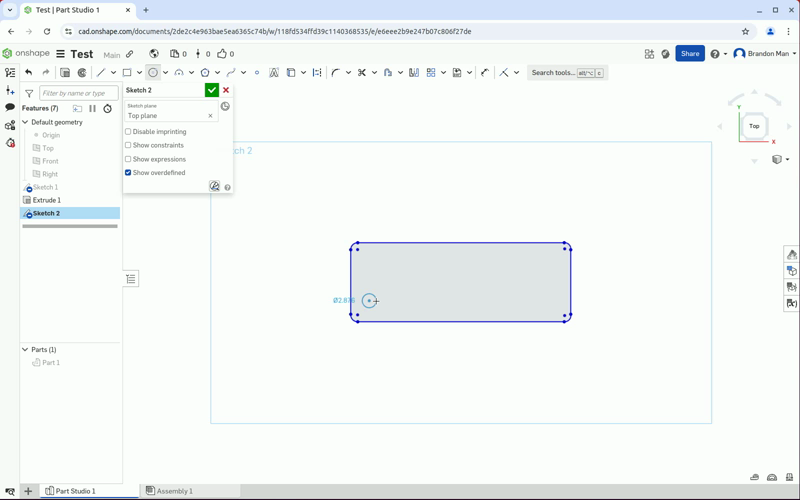
key(esc)
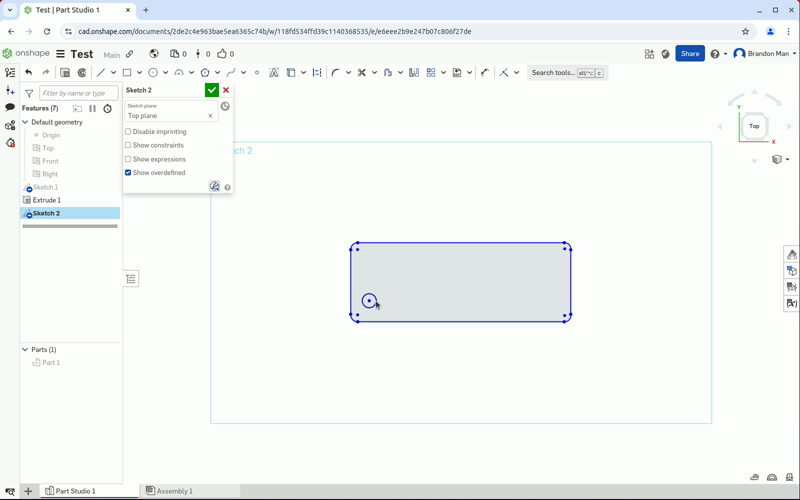
key(c)
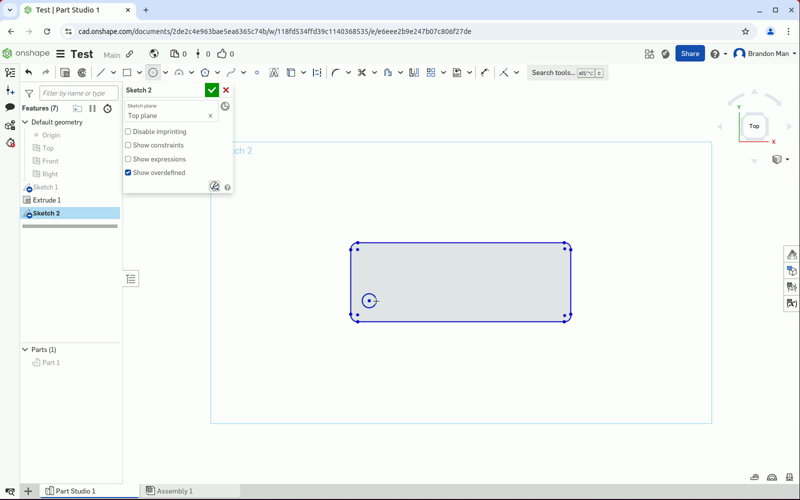
key_down(shift)
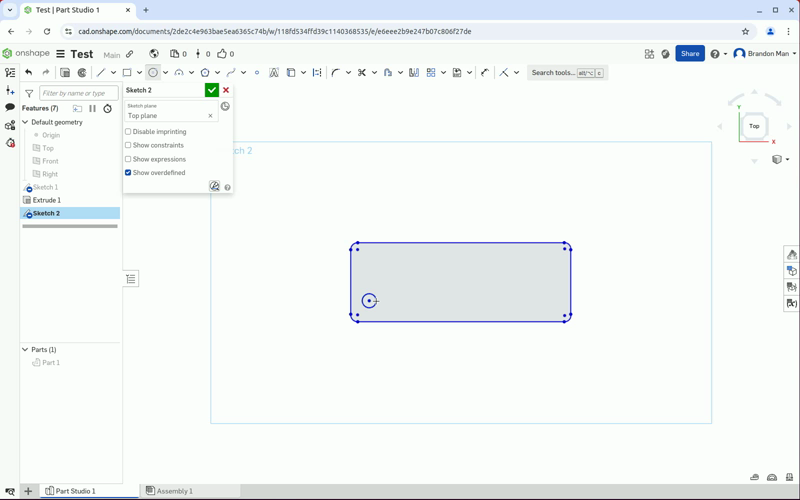
mouse_move(369, 265)
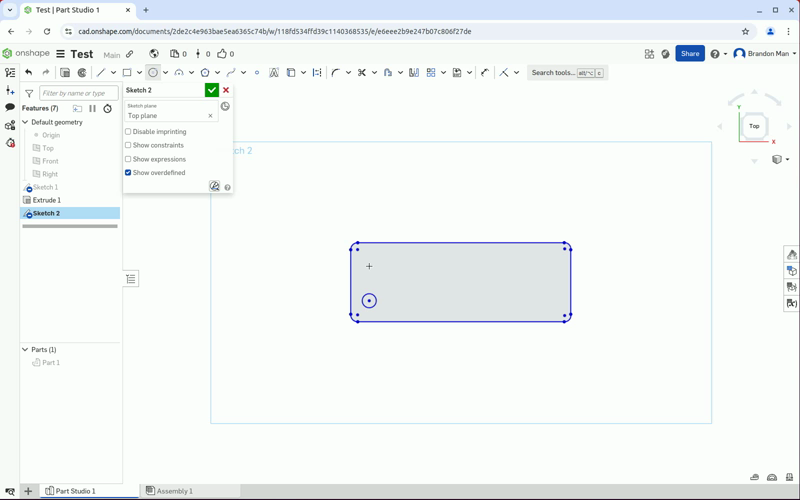
click(369, 265)
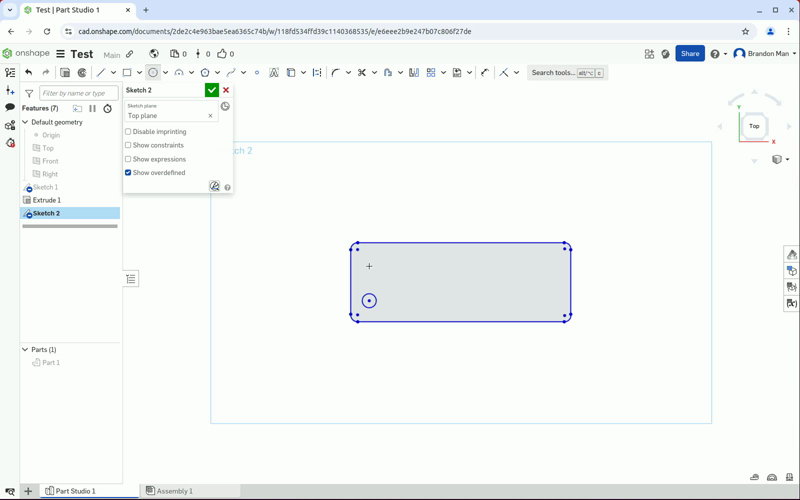
key_up(shift)
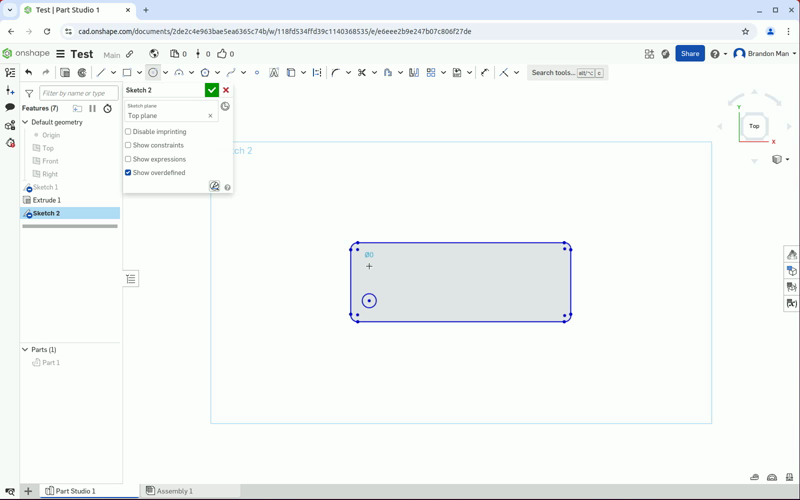
mouse_move(376, 265)
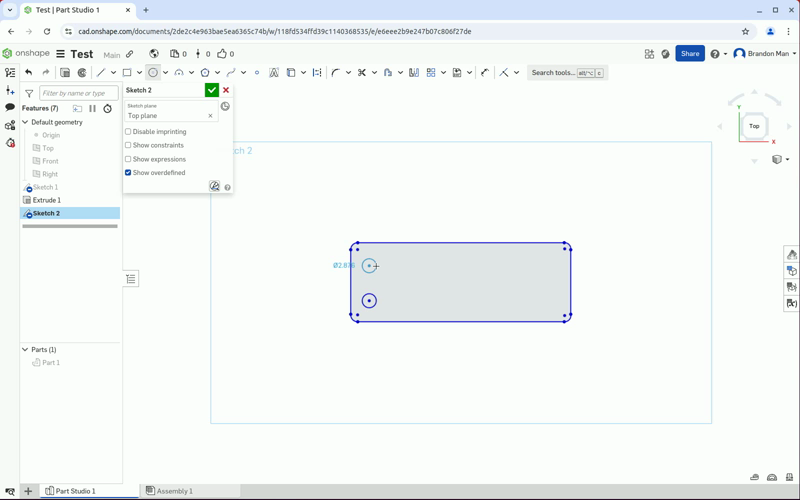
click(376, 265)
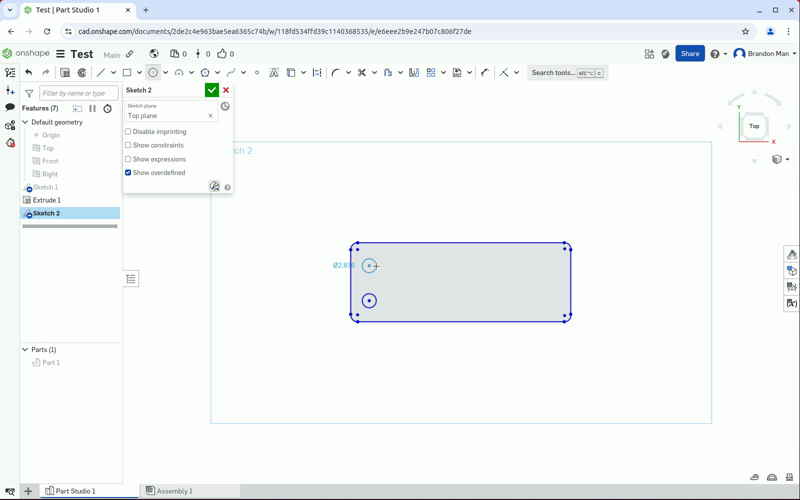
key(esc)
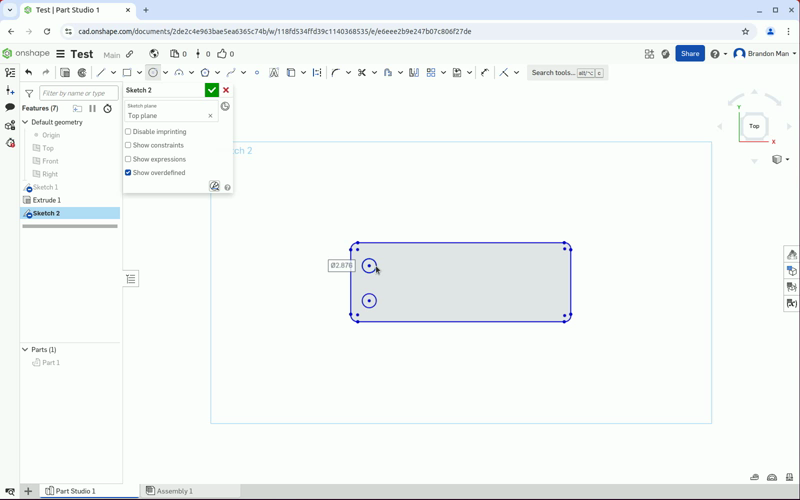
key(c)
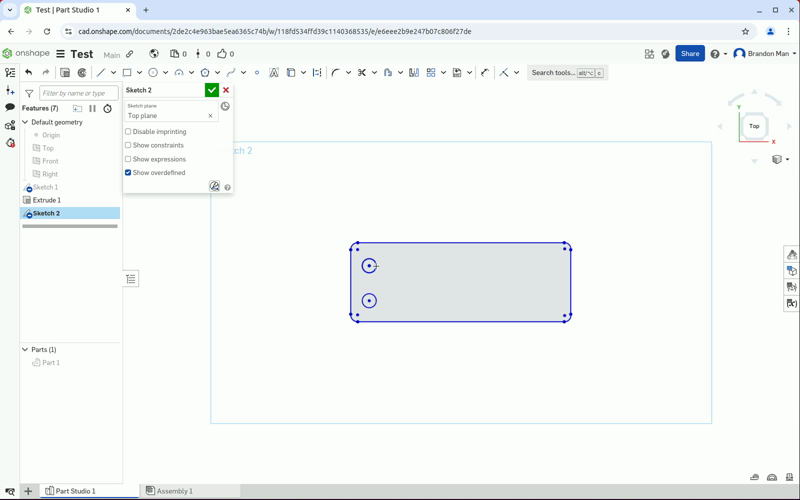
key_down(shift)
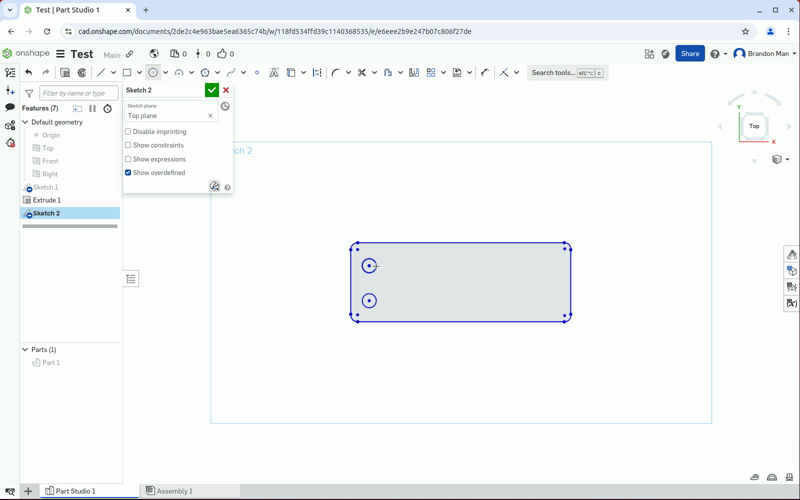
mouse_move(552, 300)
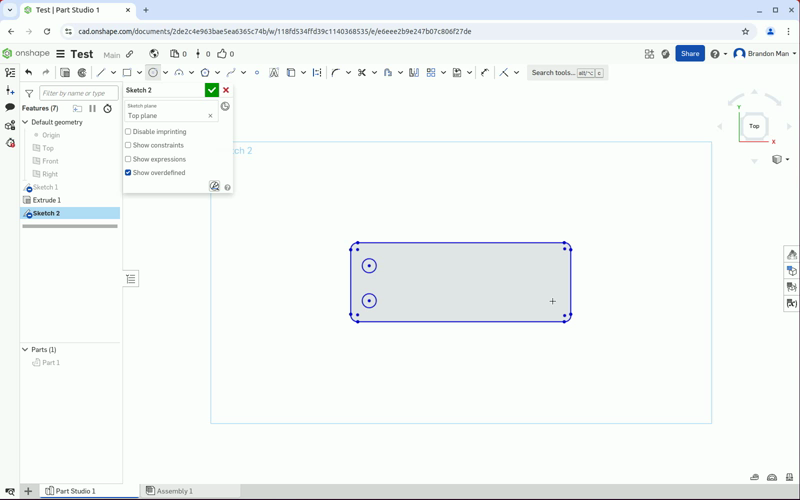
click(552, 300)
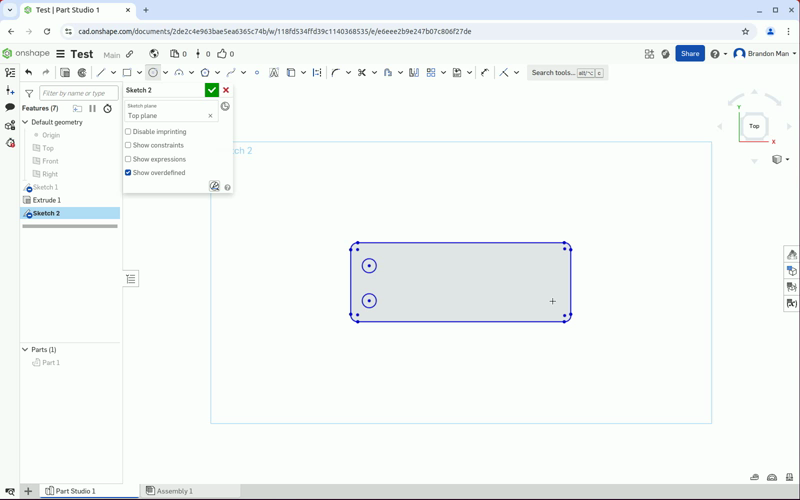
key_up(shift)
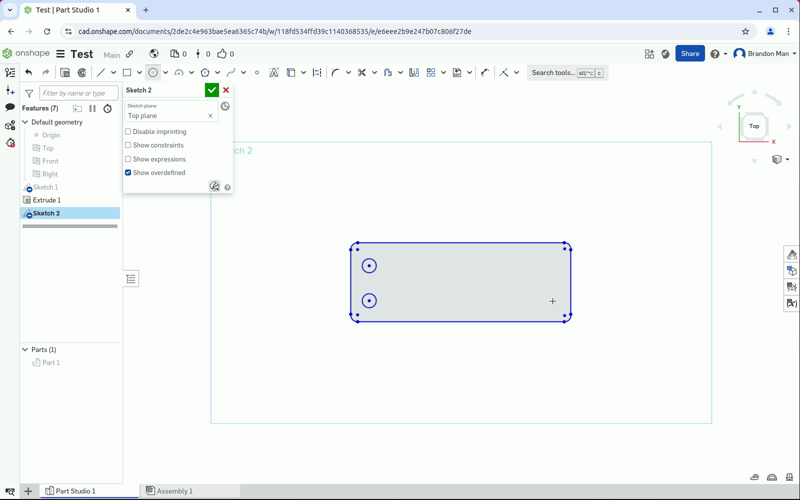
mouse_move(559, 300)
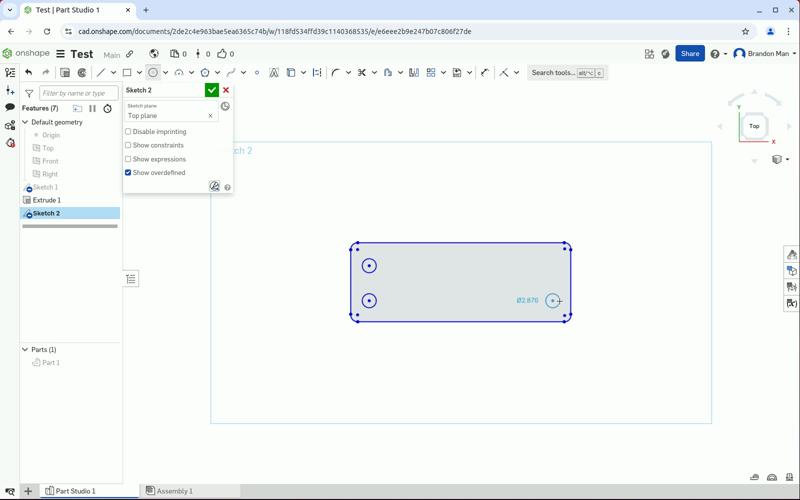
click(559, 300)
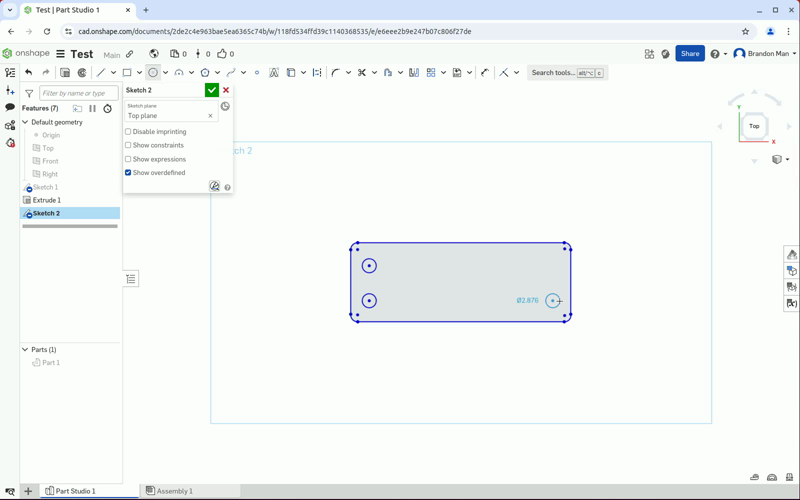
key(esc)
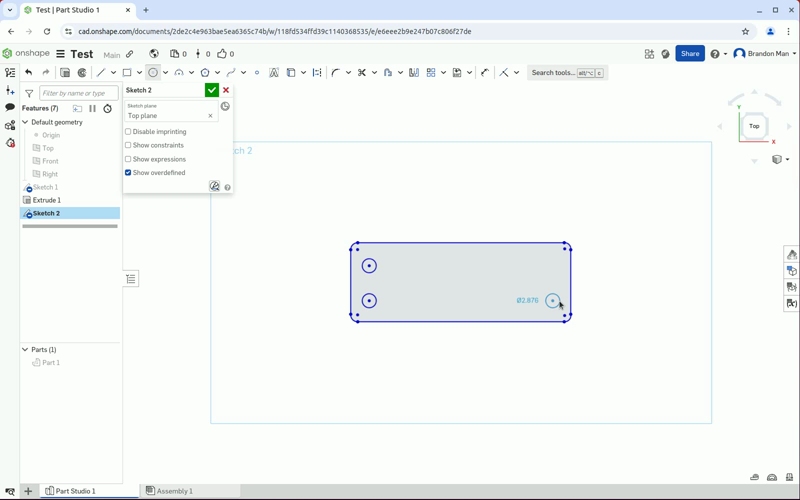
key(c)
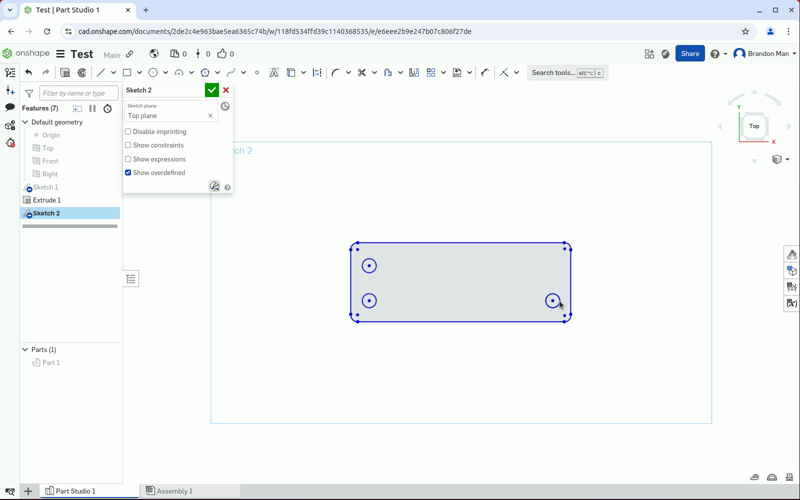
key_down(shift)
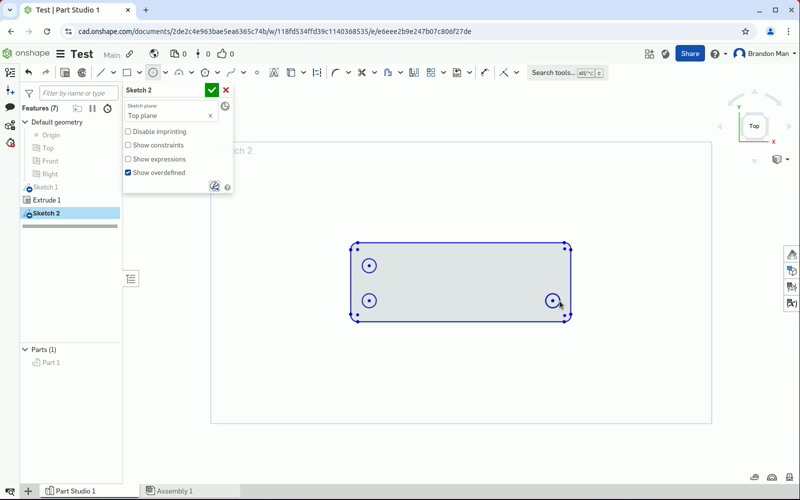
mouse_move(552, 265)
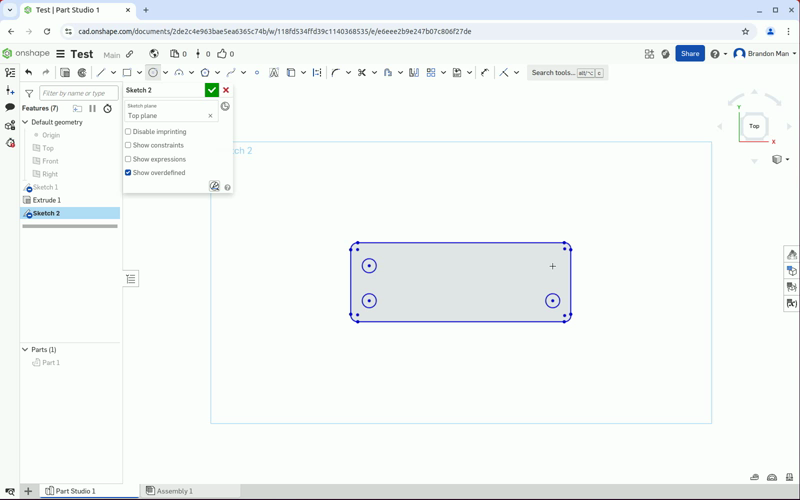
click(552, 265)
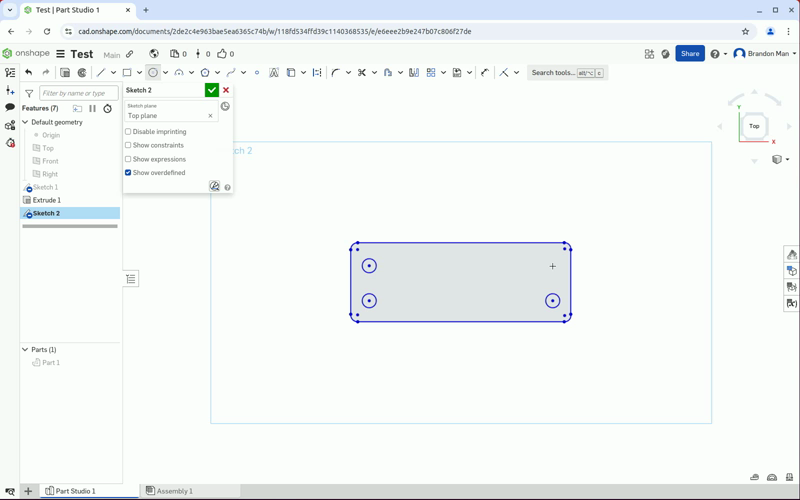
key_up(shift)
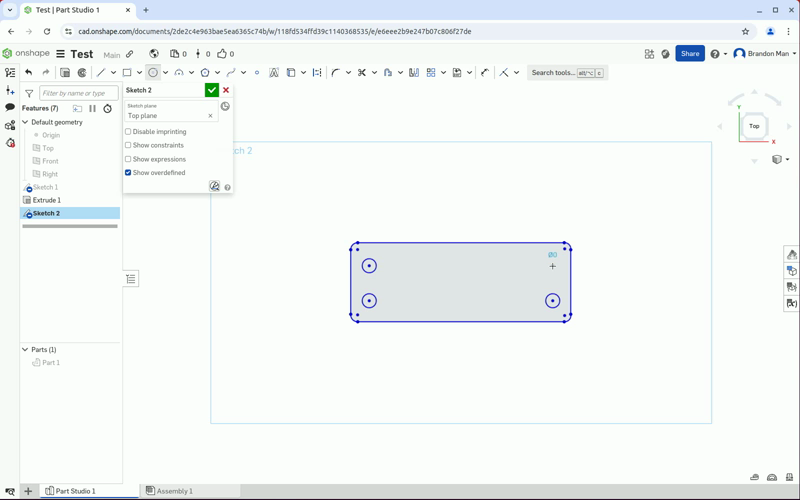
mouse_move(559, 265)
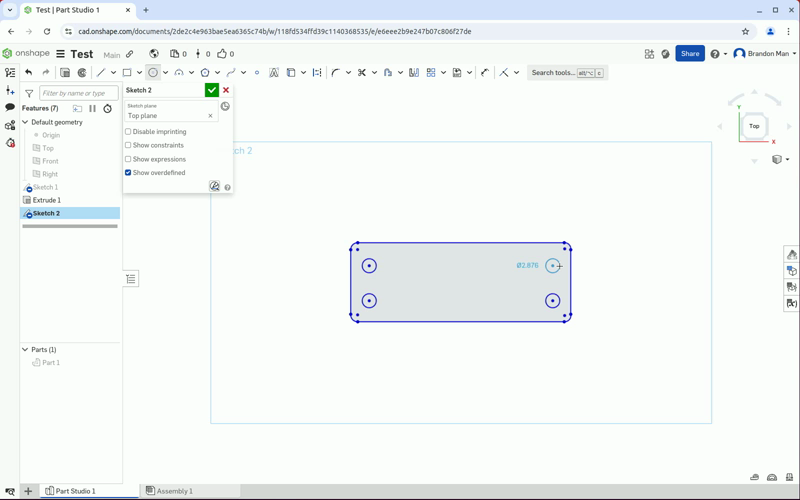
click(559, 265)
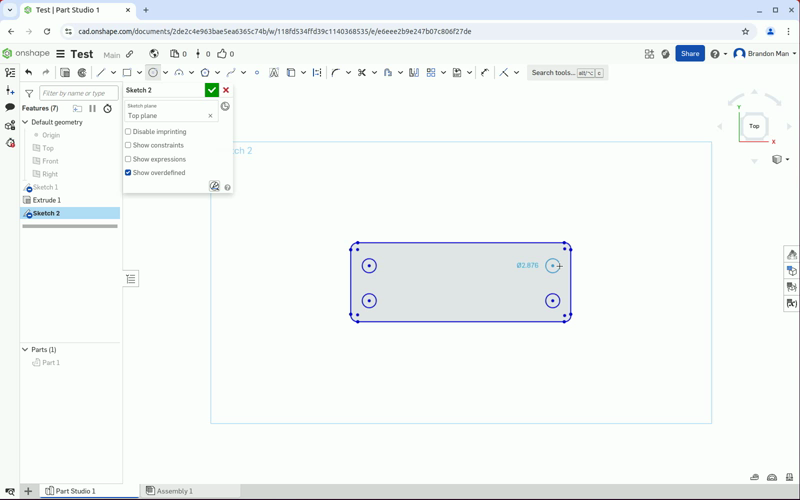
key(esc)
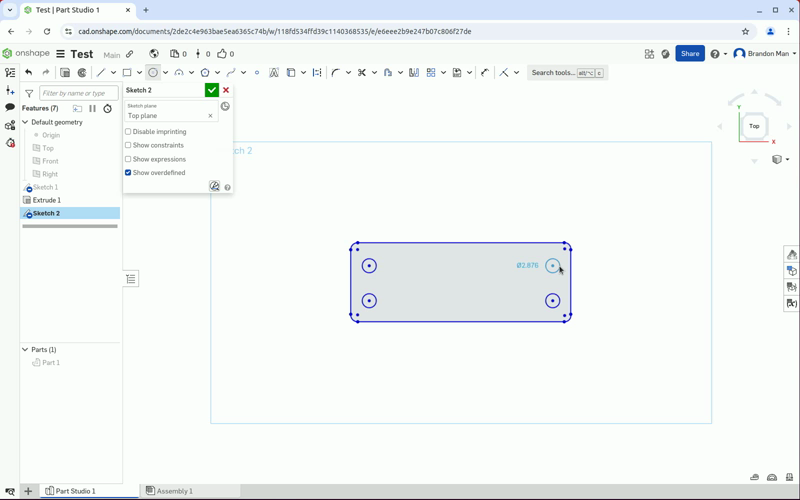
mouse_move(393, 295)
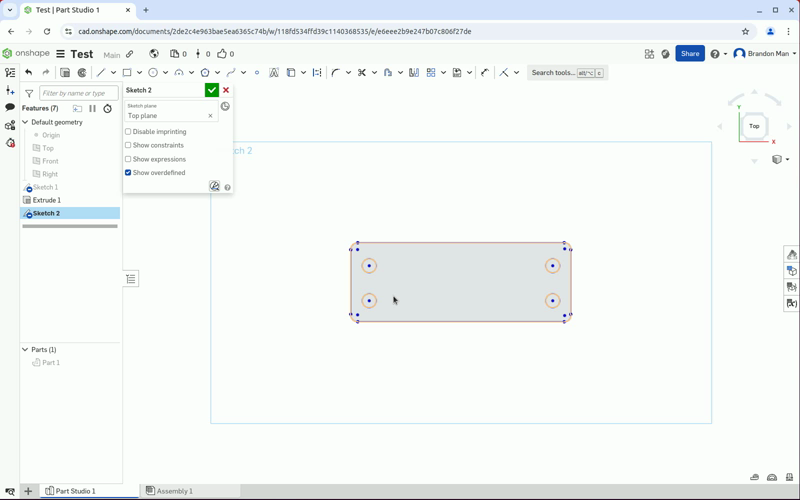
click(393, 295)
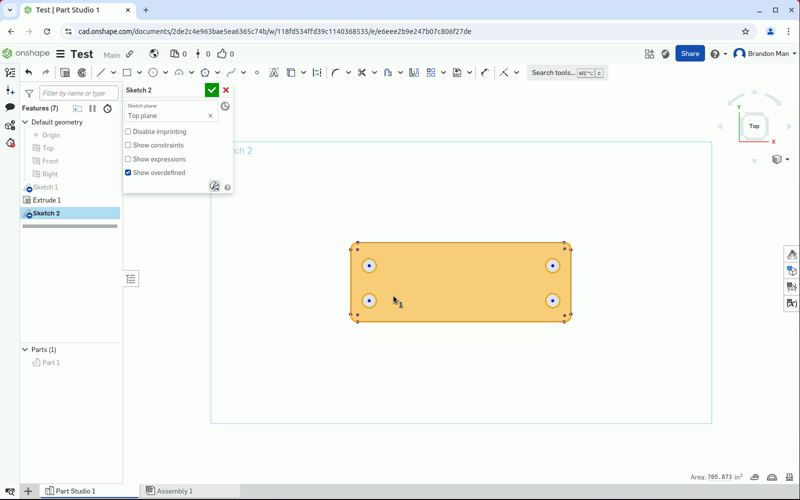
mouse_move(73, 352)
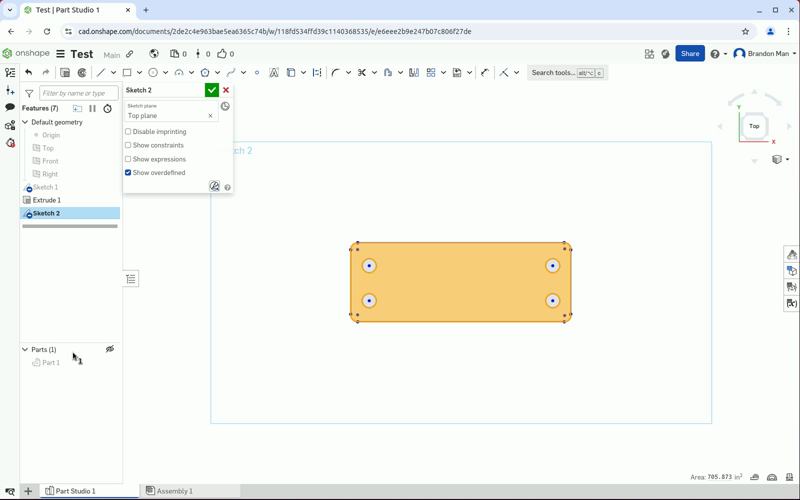
key(shift+y)
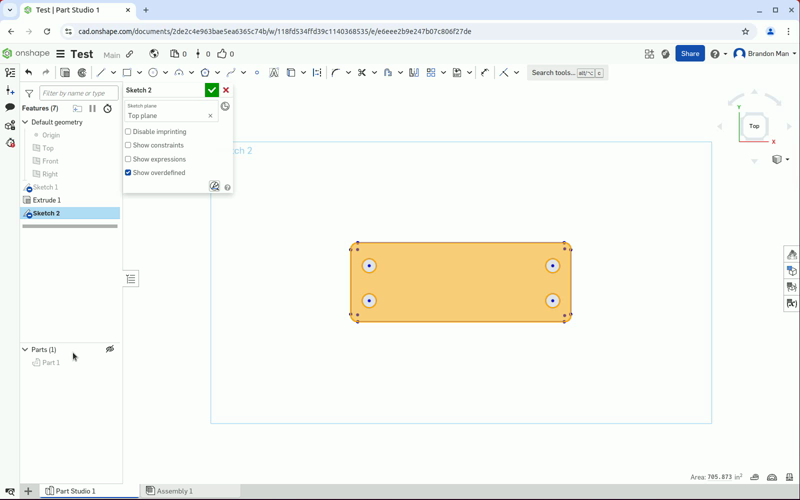
key(shift+e)
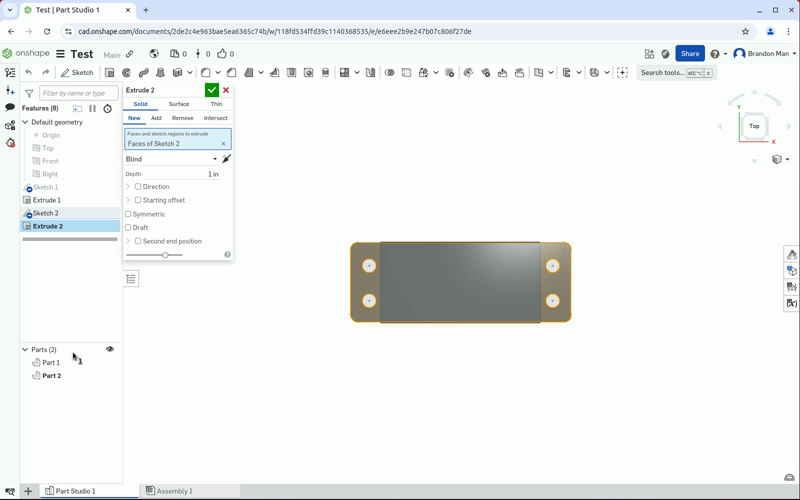
mouse_move(143, 106)
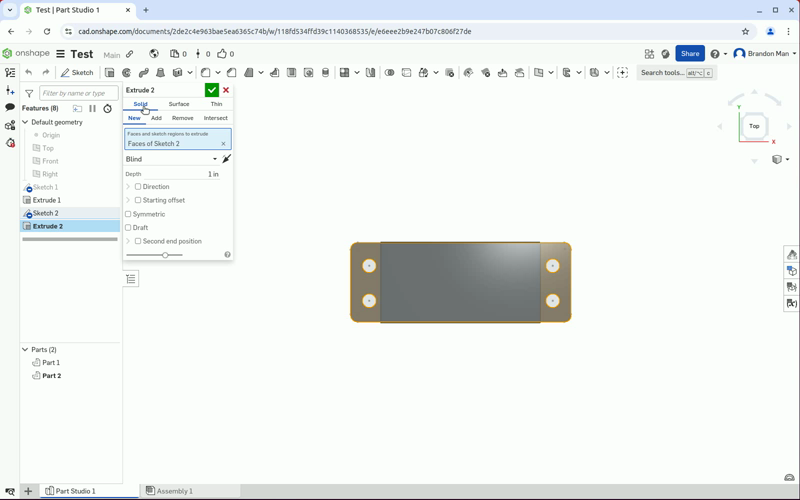
click(143, 106)
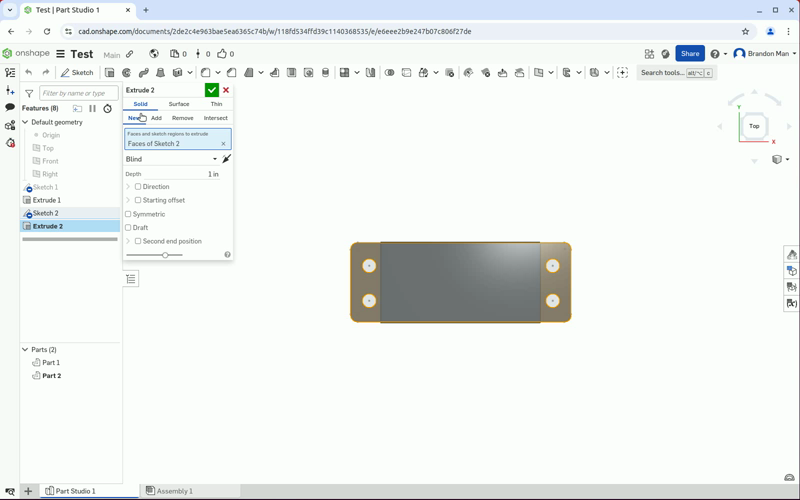
mouse_move(137, 120)
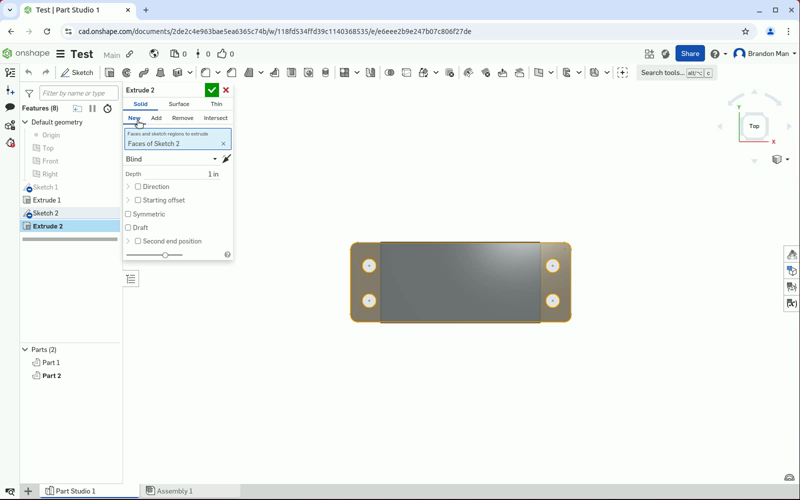
click(137, 120)
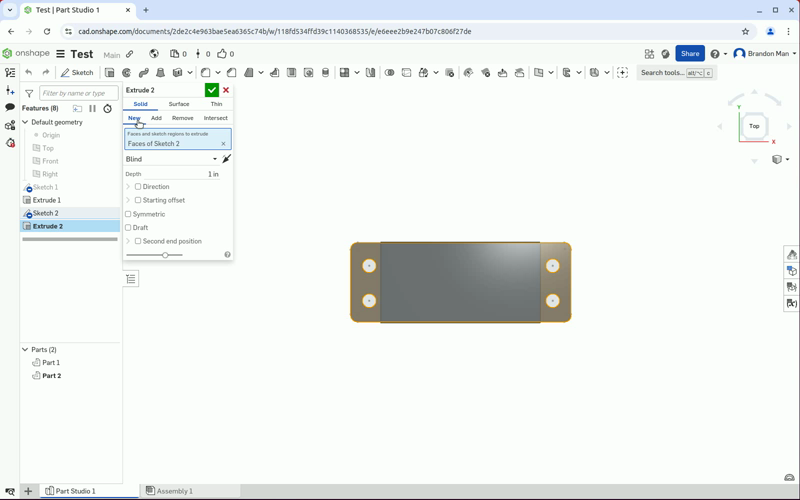
key(tab, 4)
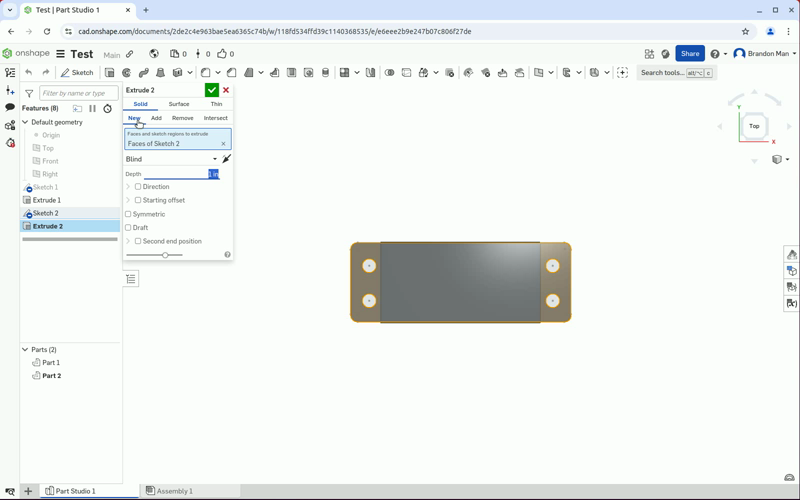
text(2.166)
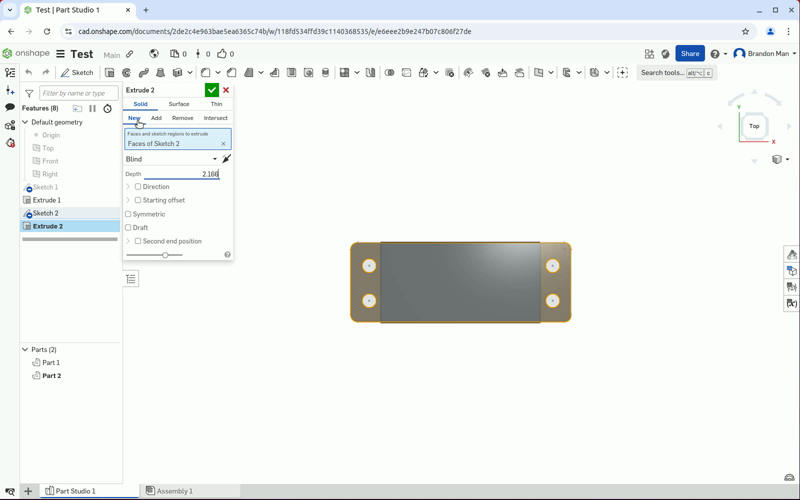
key(enter)
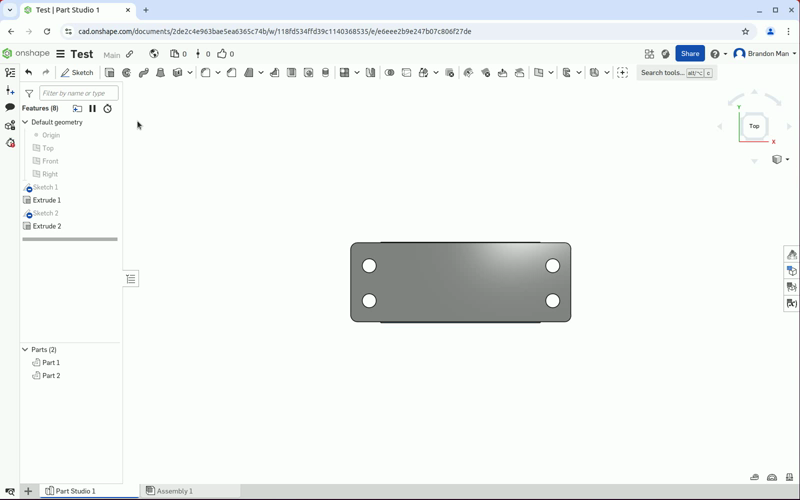
key(shift+h)
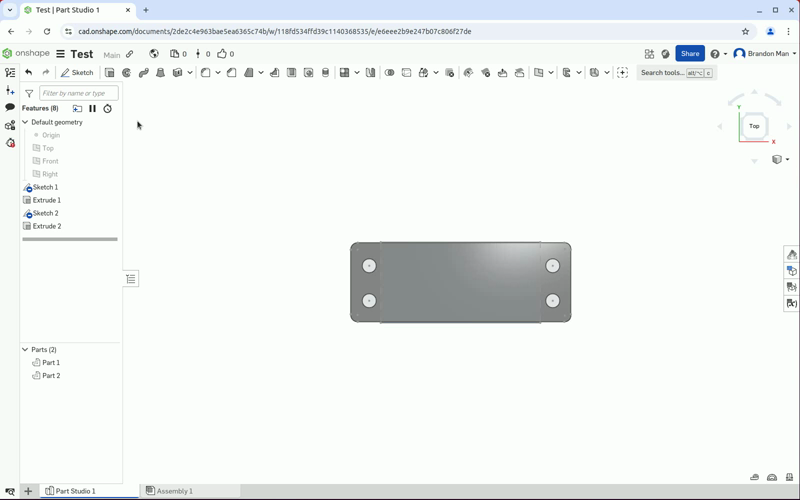
key(shift+h)
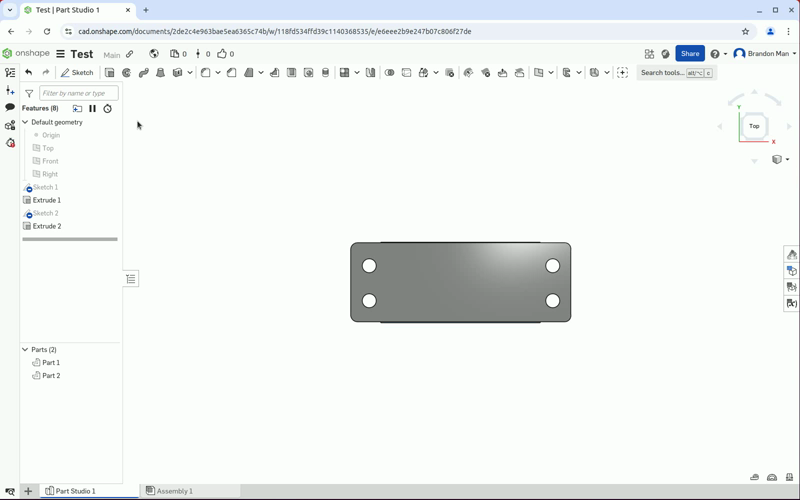
mouse_move(73, 189)
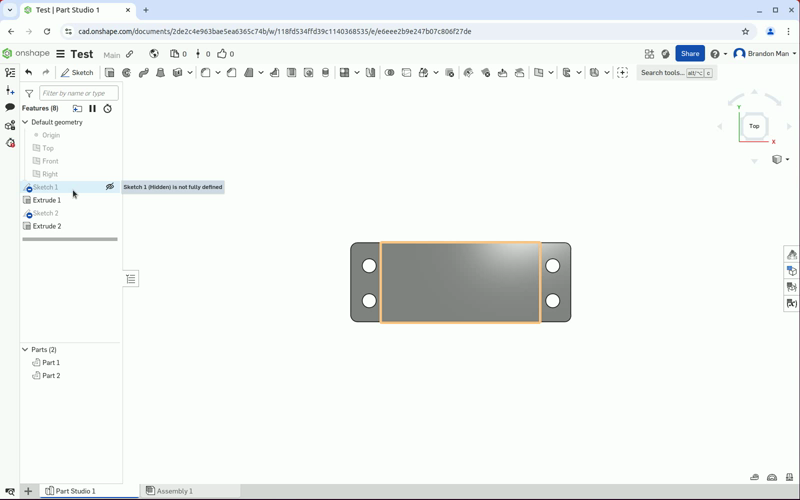
click(73, 189)
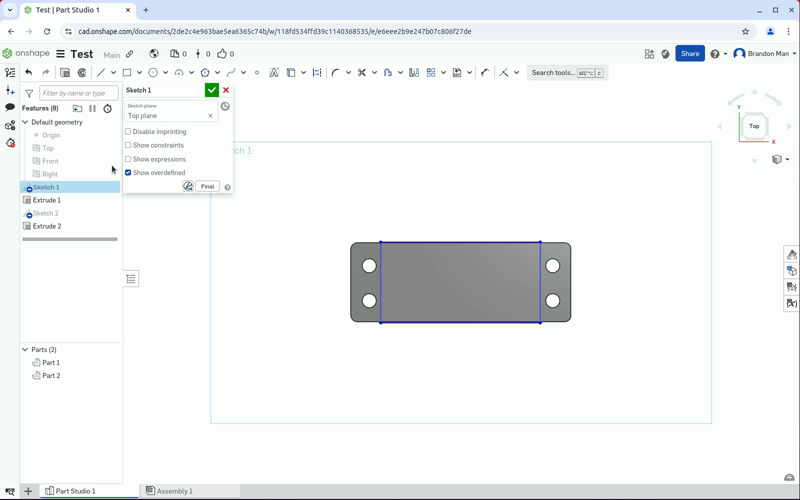
mouse_move(229, 92)
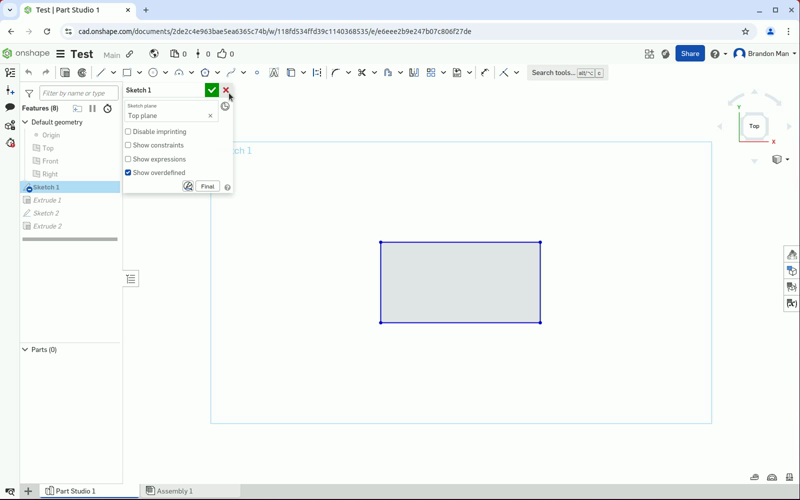
click(229, 92)
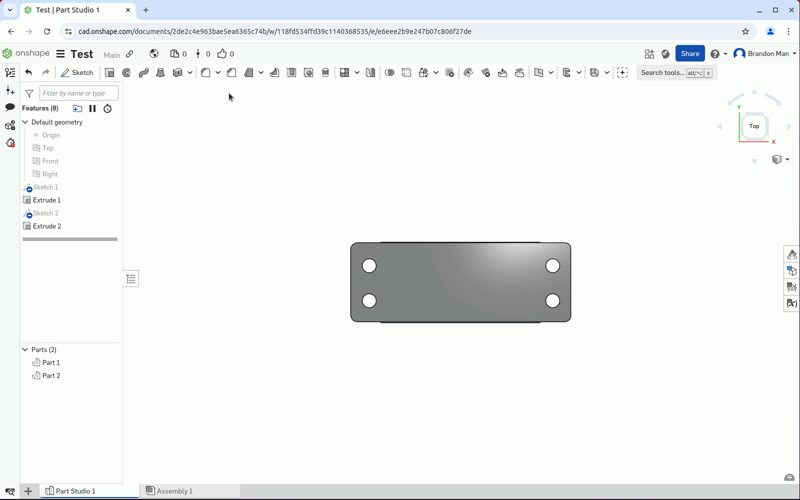
mouse_move(541, 75)
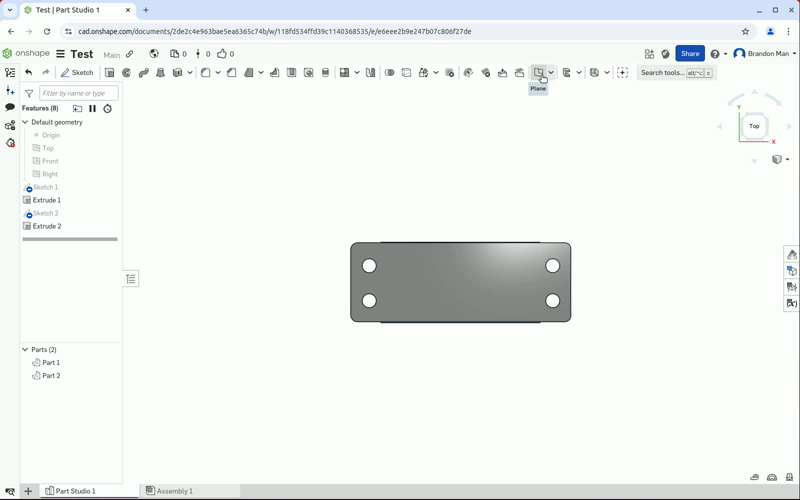
click(541, 75)
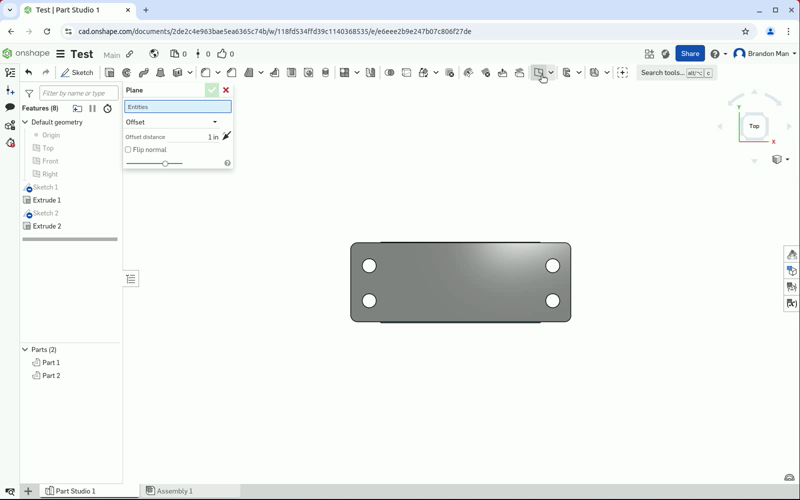
mouse_move(73, 150)
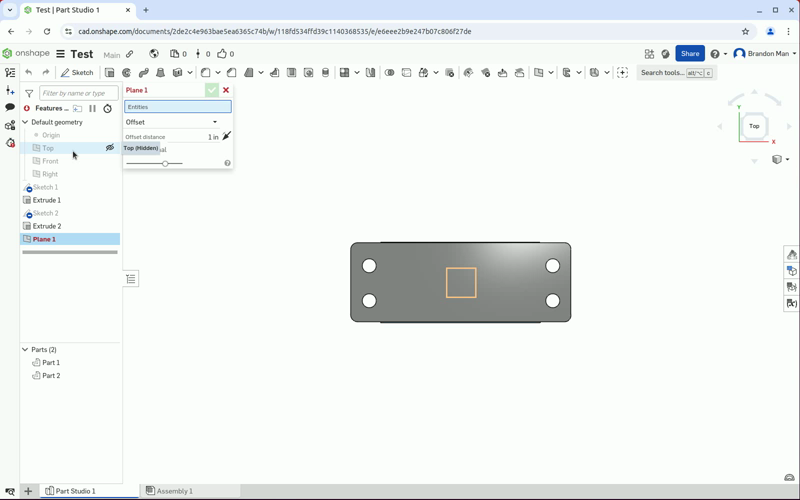
click(73, 150)
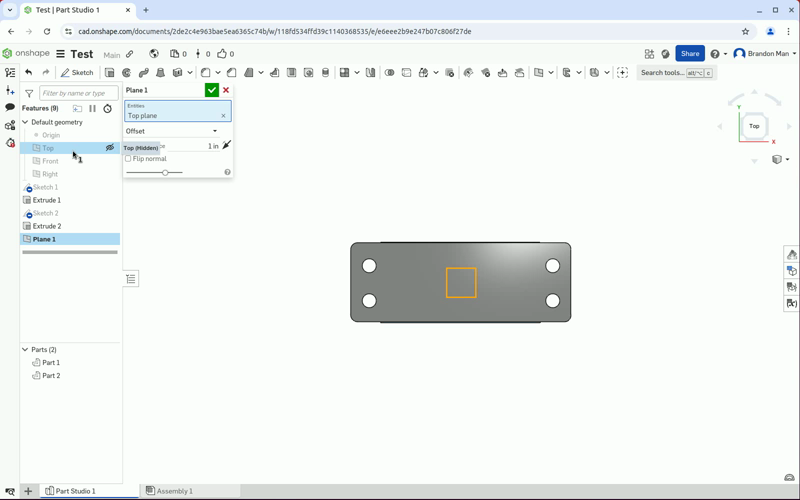
key(tab, 2)
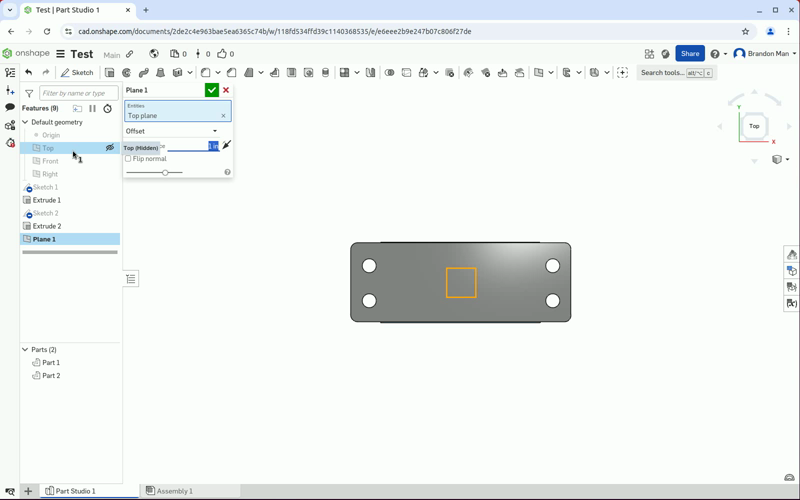
text(9.397)
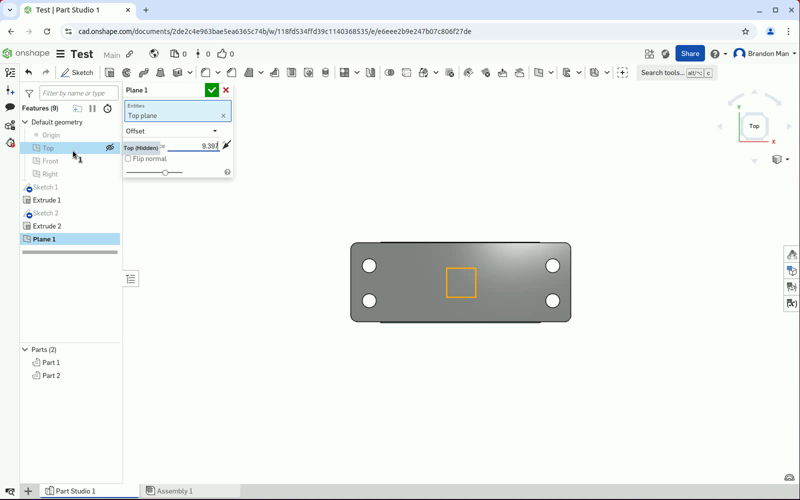
key(enter, 2)
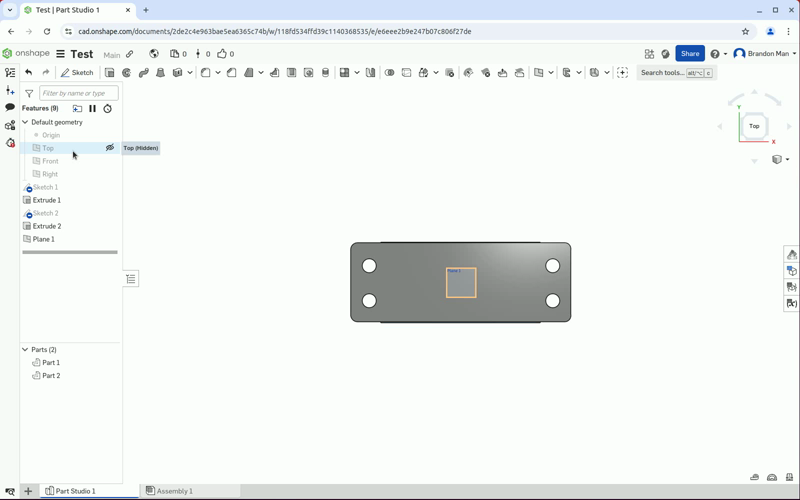
key(shift+s)
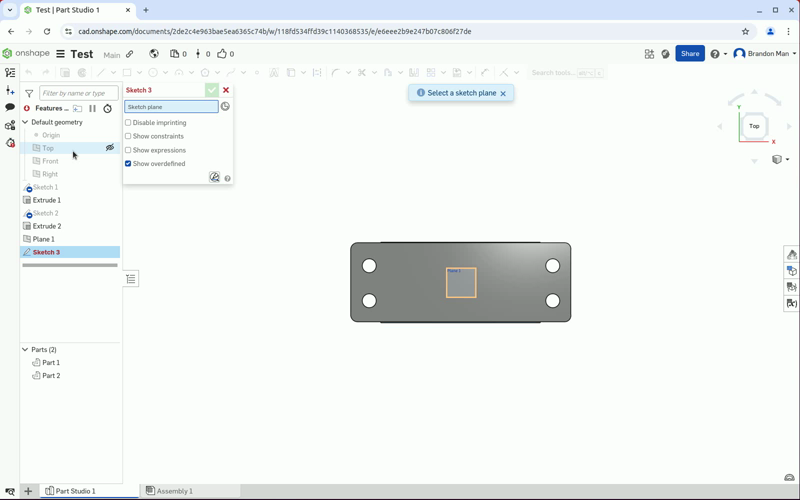
mouse_move(73, 241)
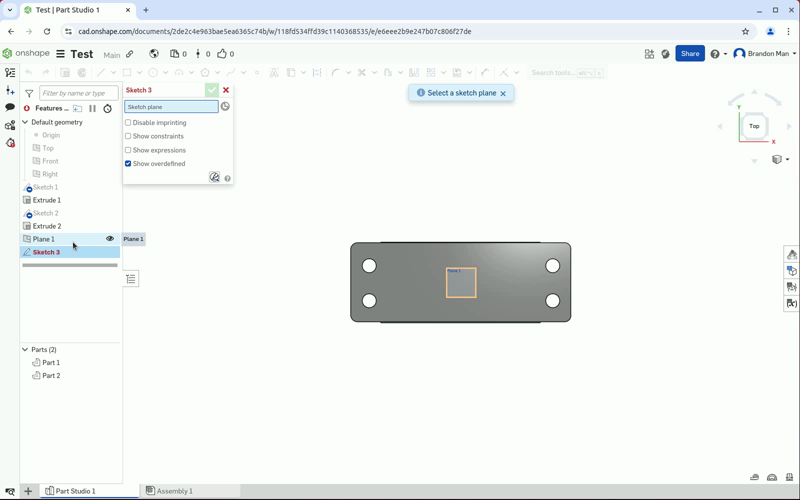
click(73, 241)
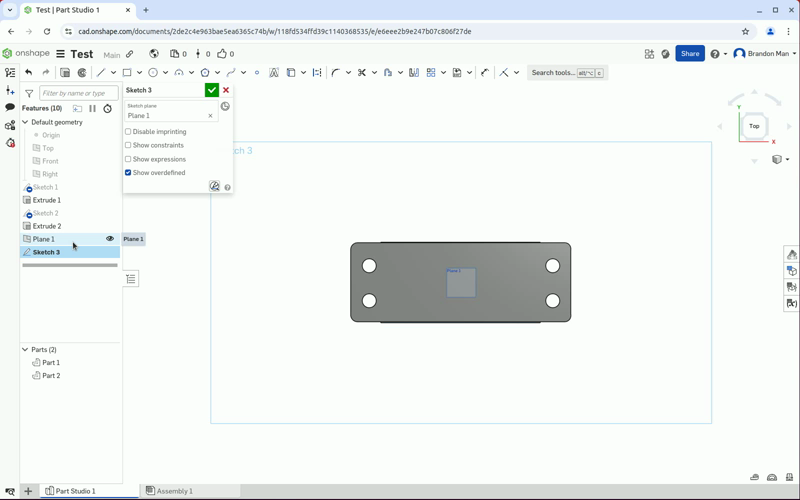
mouse_move(73, 352)
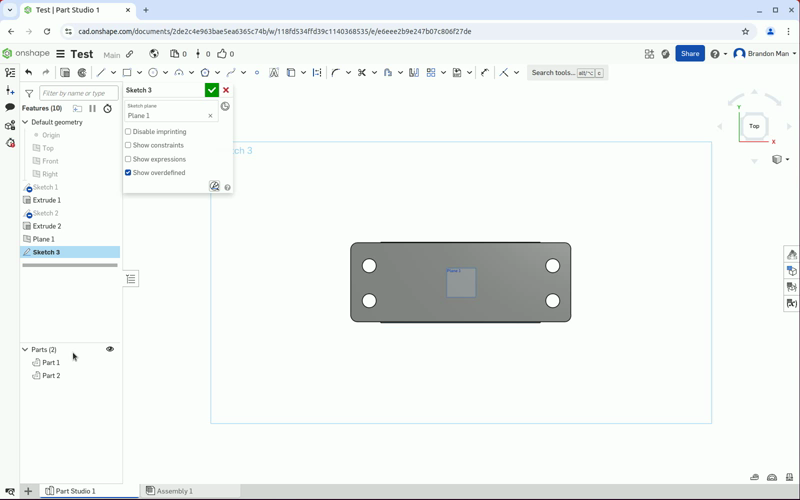
key(y)
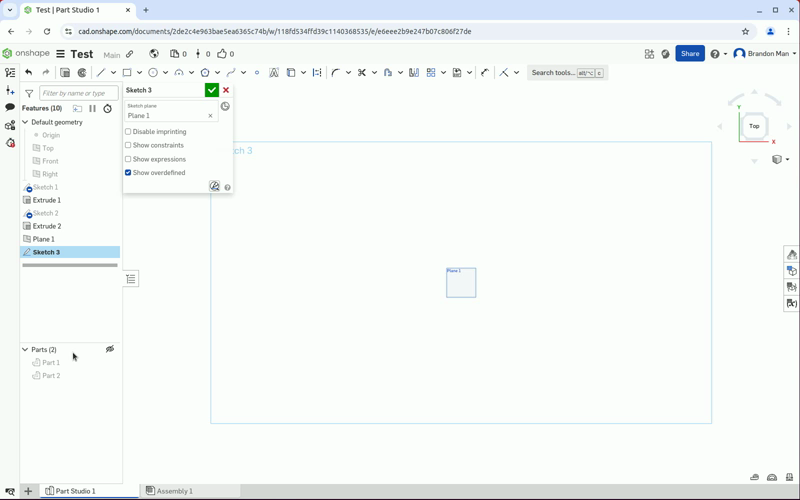
key(c)
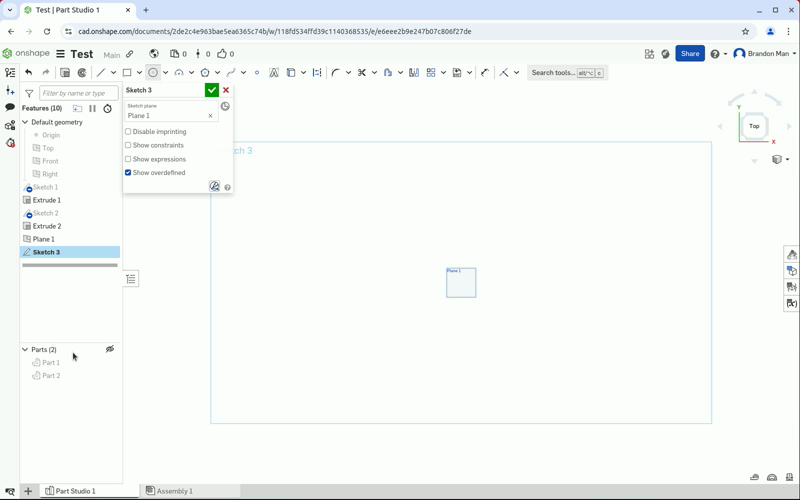
key_down(shift)
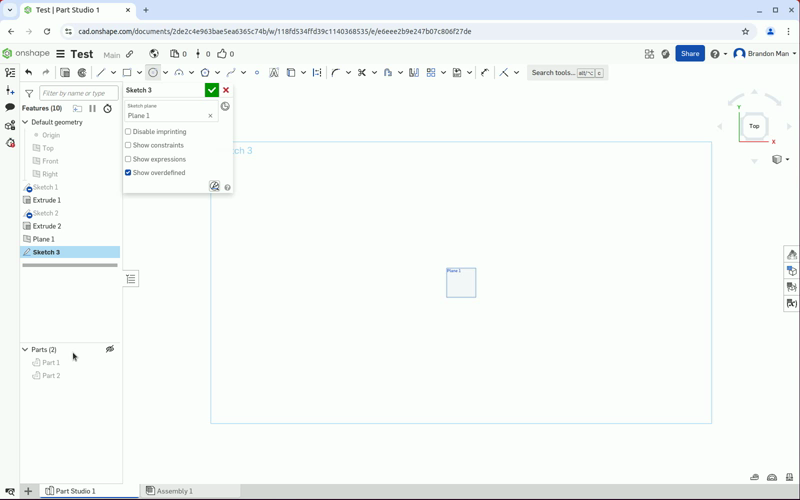
mouse_move(421, 282)
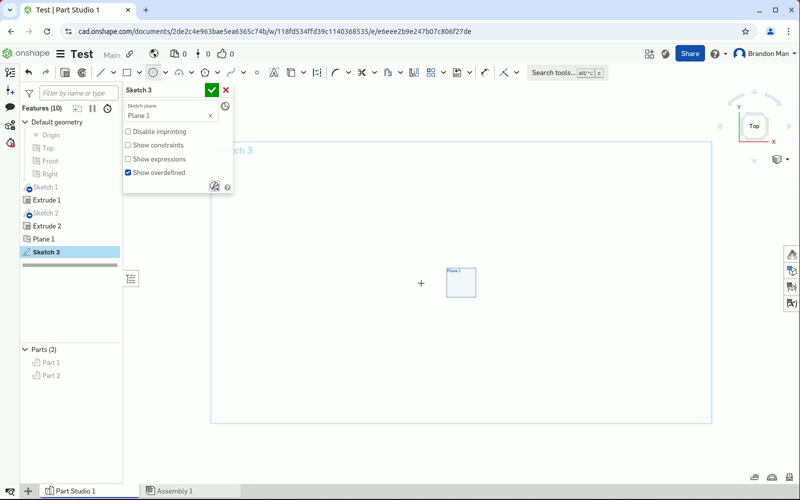
click(421, 282)
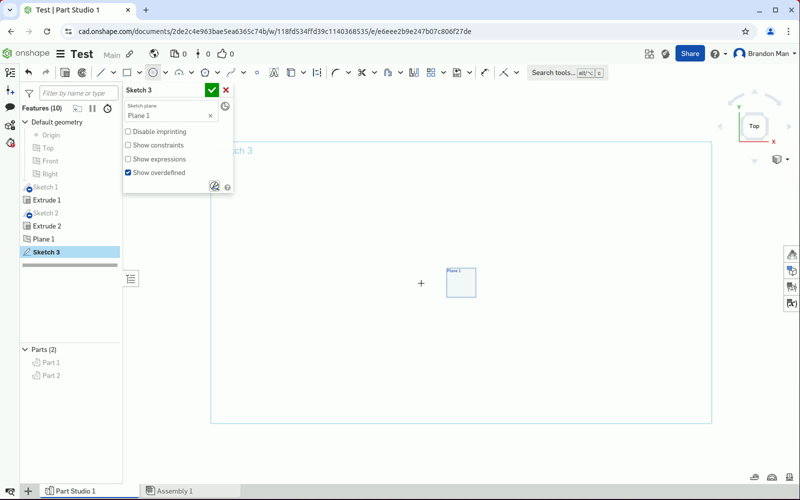
key_up(shift)
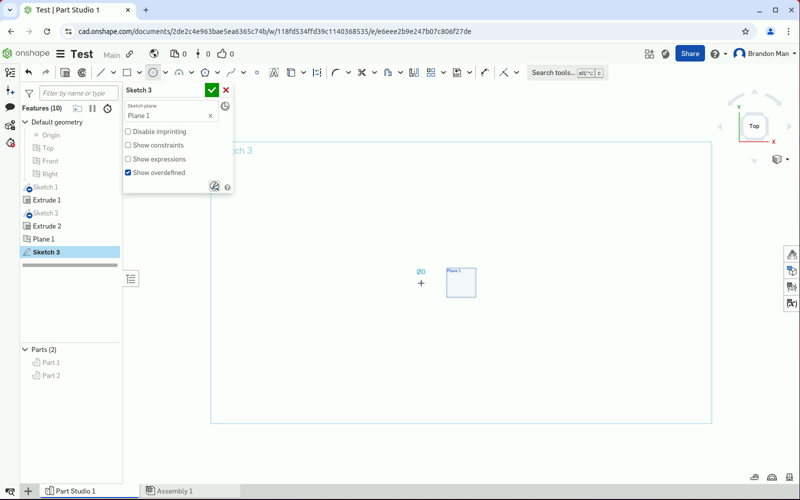
mouse_move(433, 282)
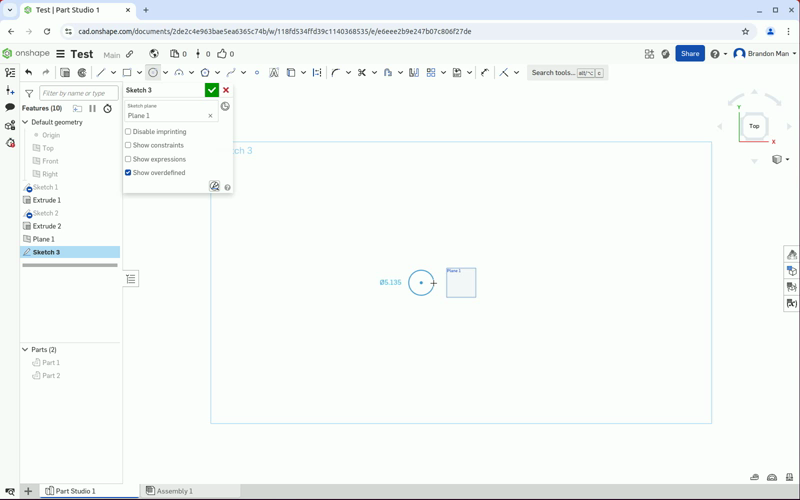
click(433, 282)
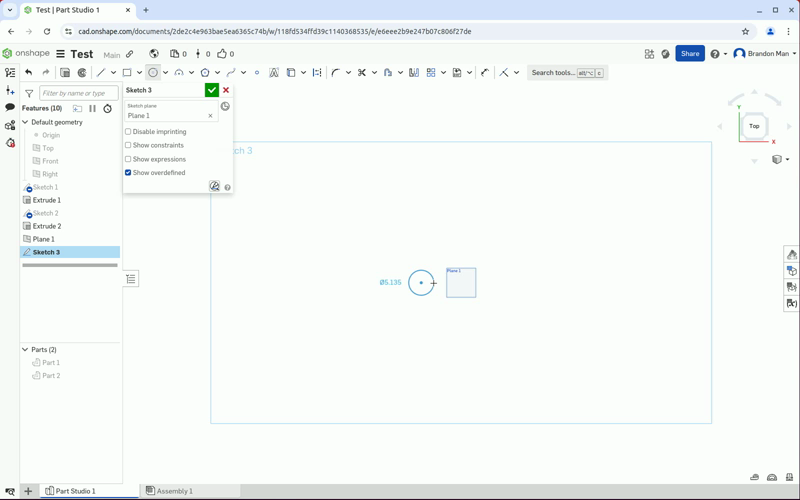
key(esc)
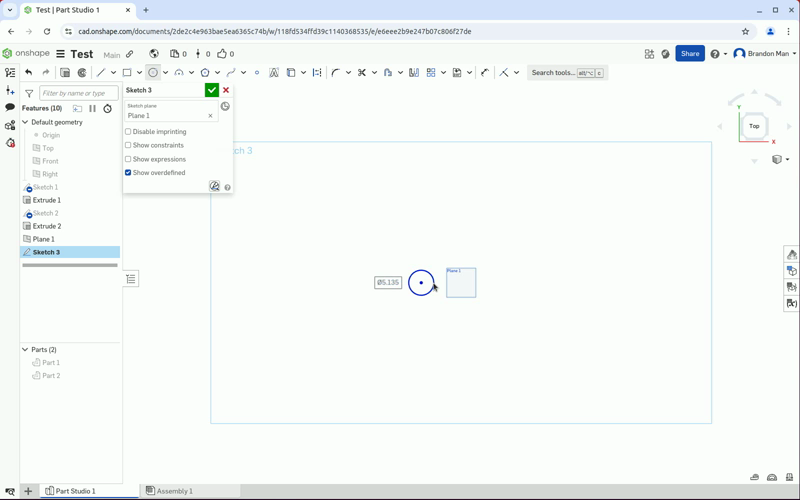
mouse_move(426, 279)
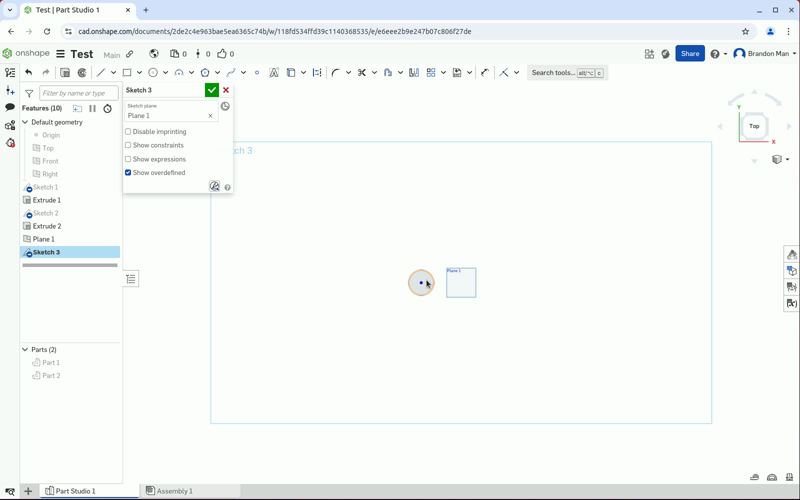
scroll(6)
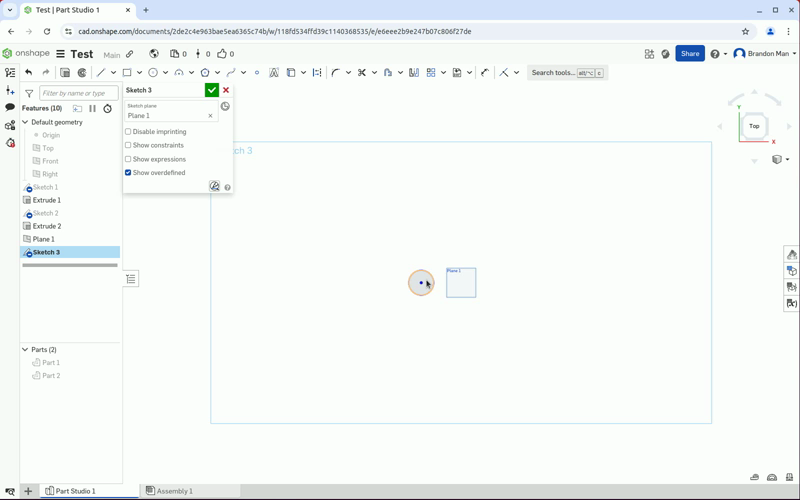
scroll(6)
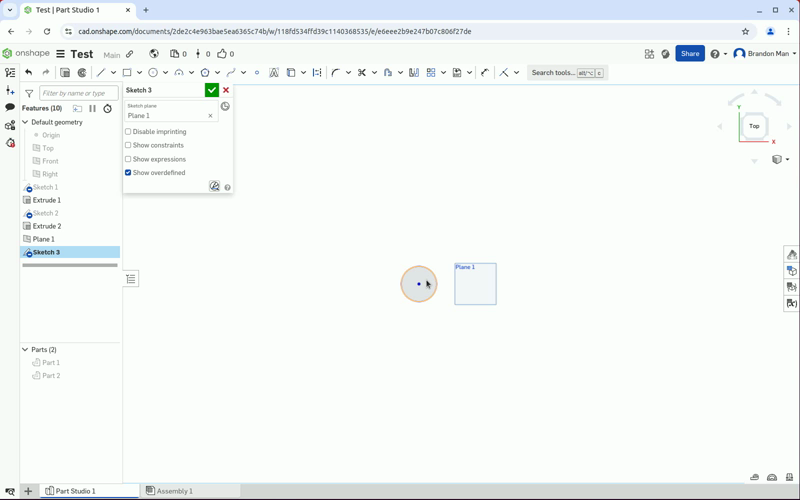
scroll(6)
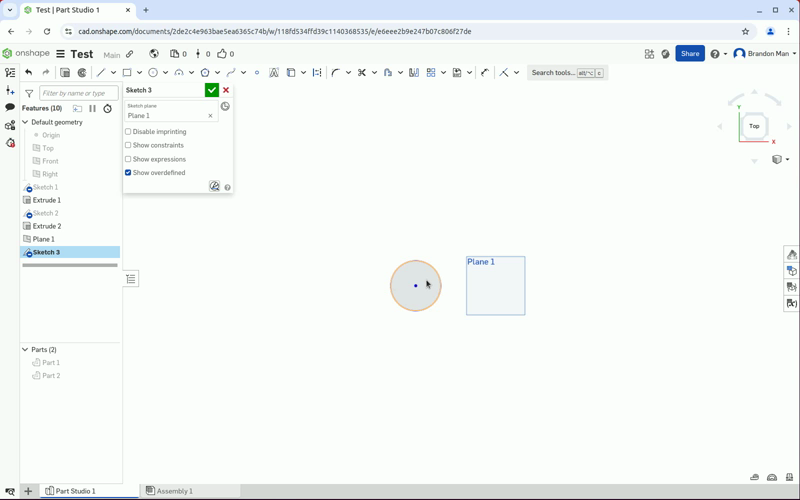
scroll(6)
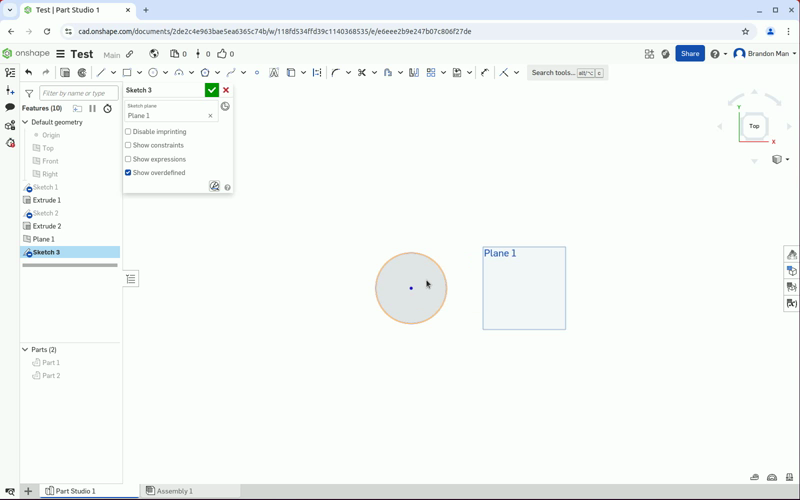
scroll(6)
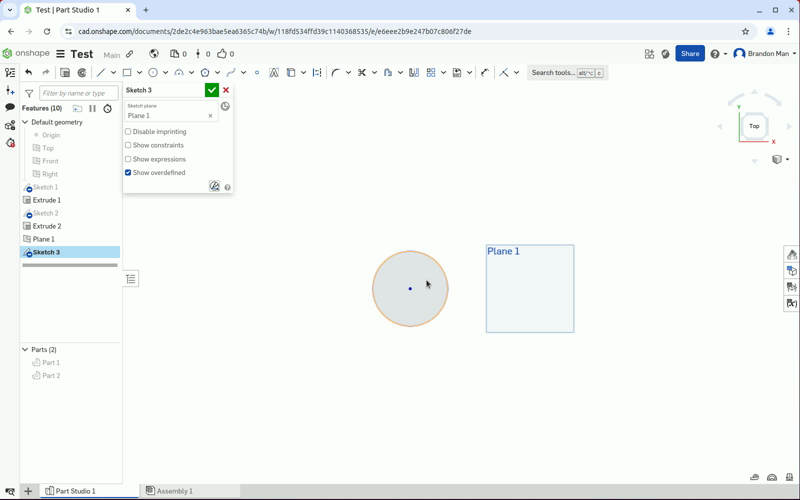
scroll(6)
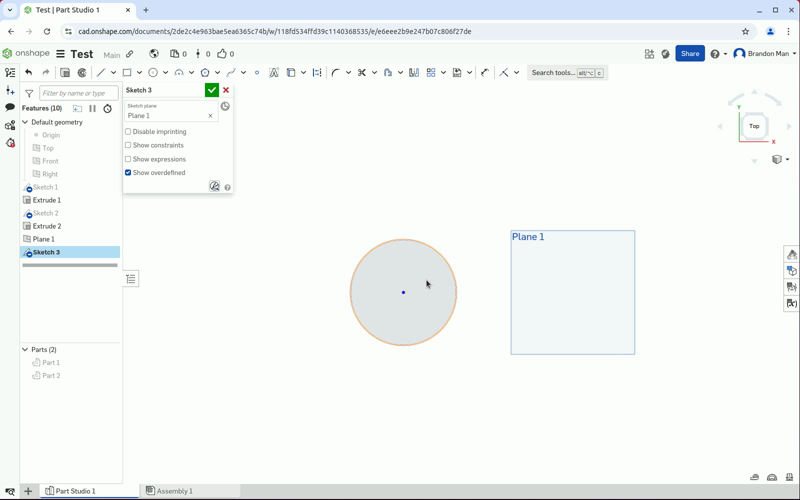
scroll(6)
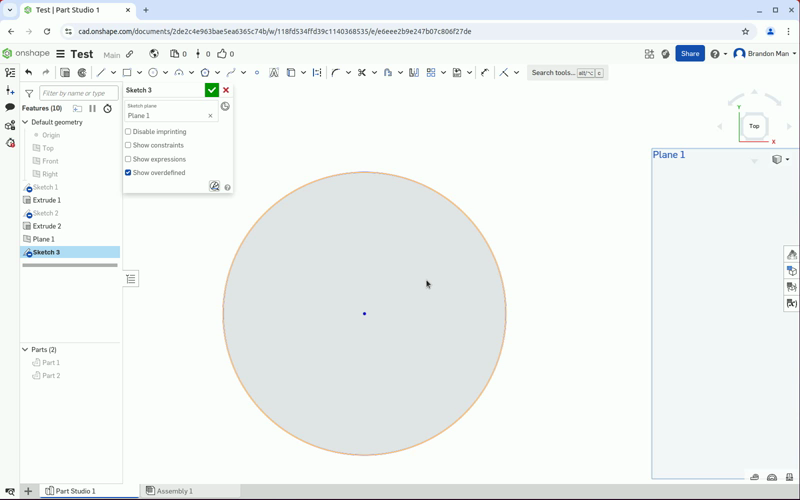
click(426, 279)
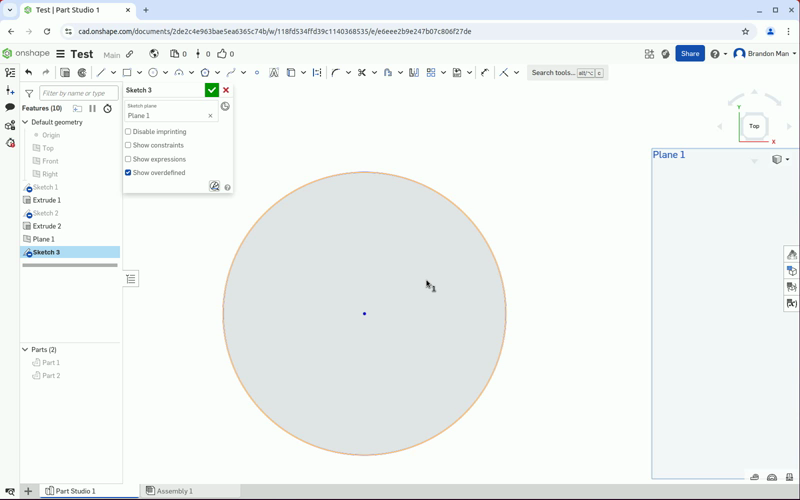
scroll(-6)
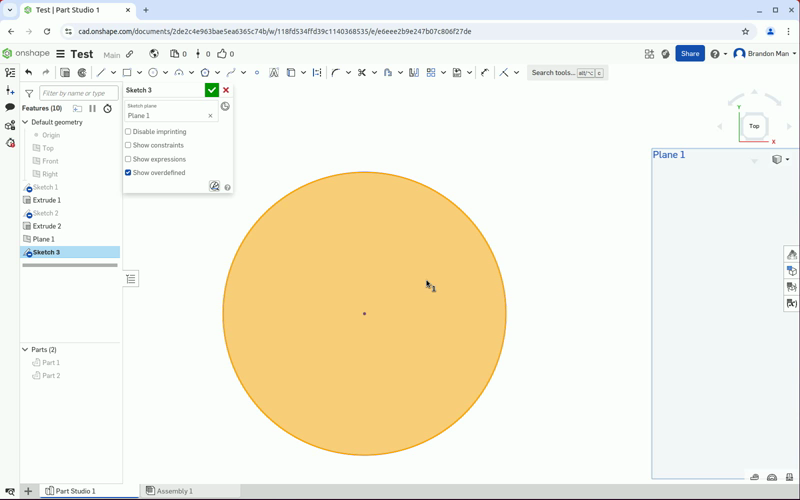
scroll(-6)
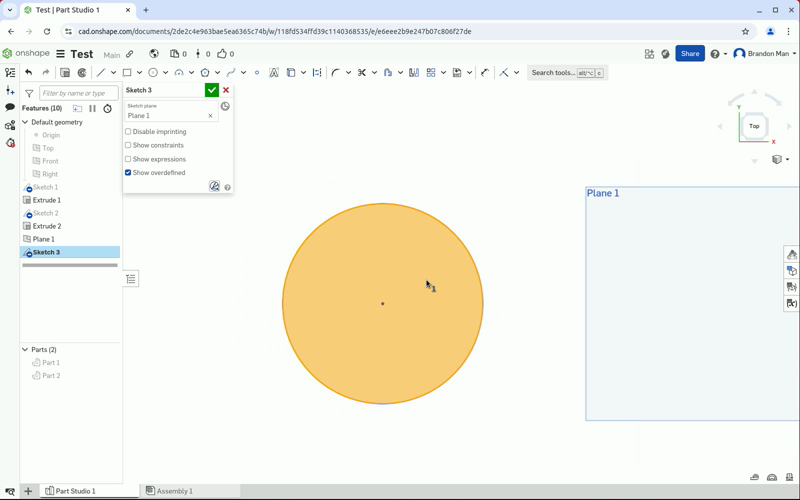
scroll(-6)
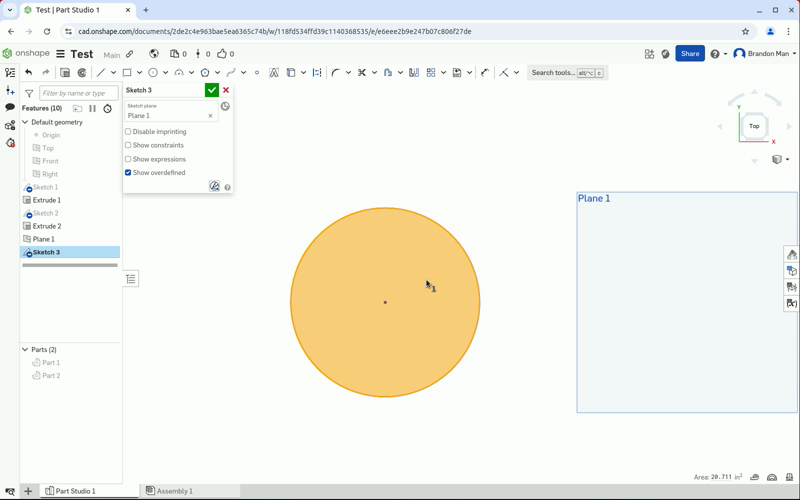
scroll(-6)
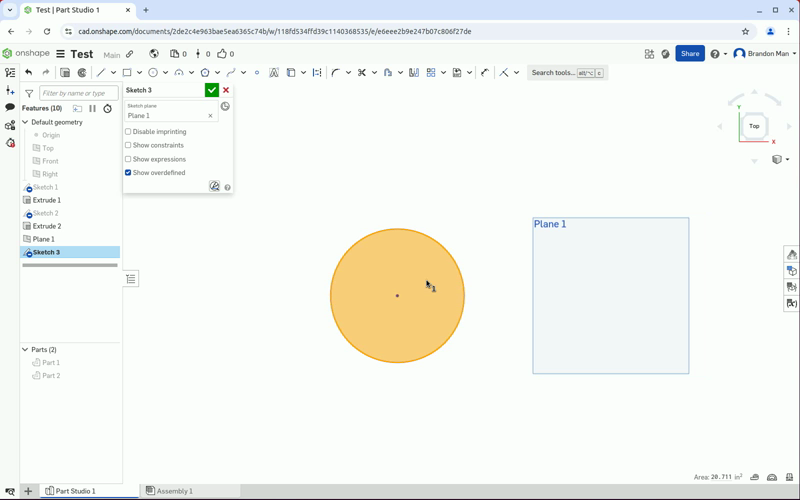
scroll(-6)
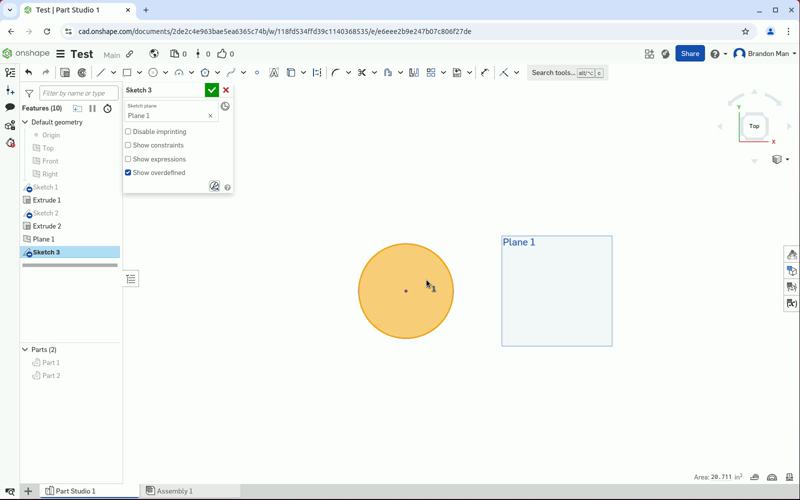
scroll(-6)
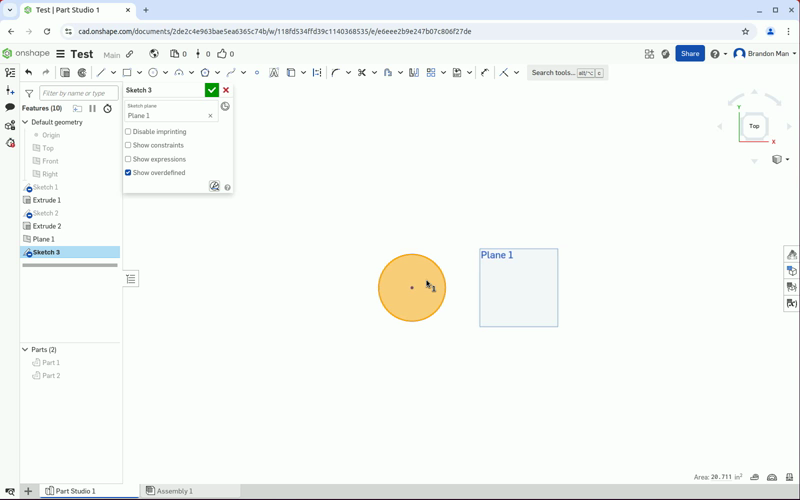
scroll(-6)
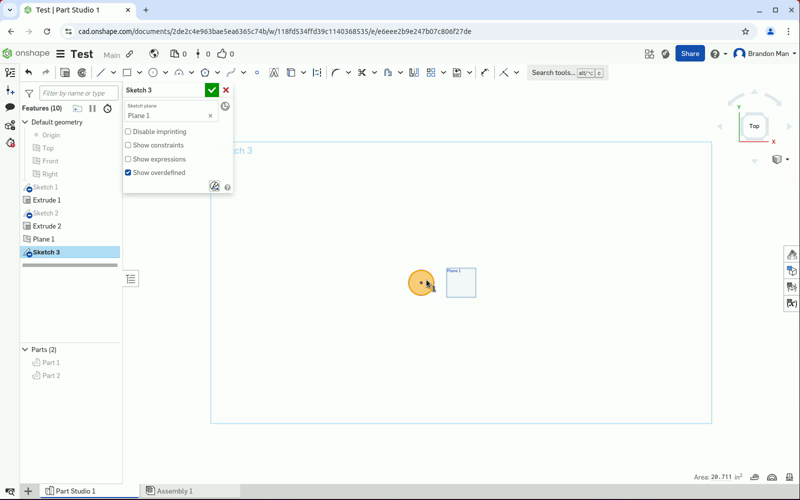
mouse_move(73, 352)
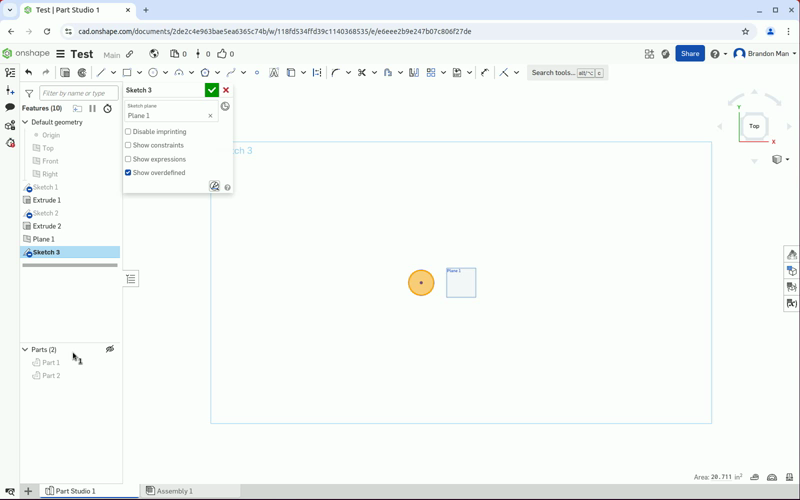
key(shift+y)
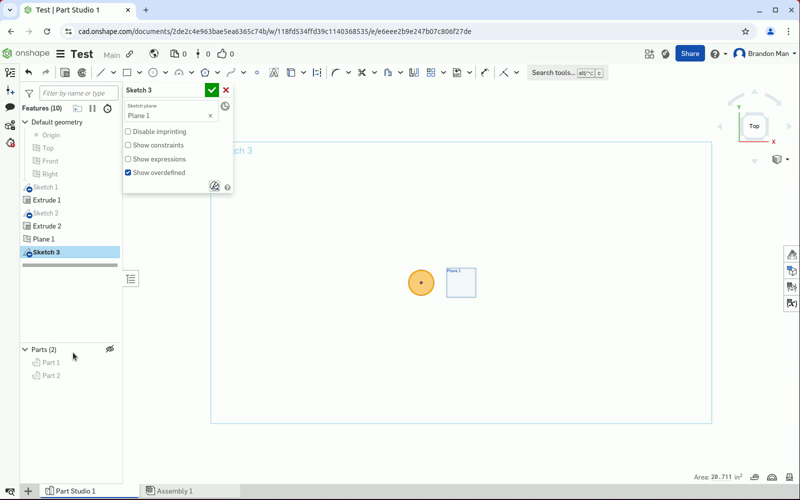
key(shift+e)
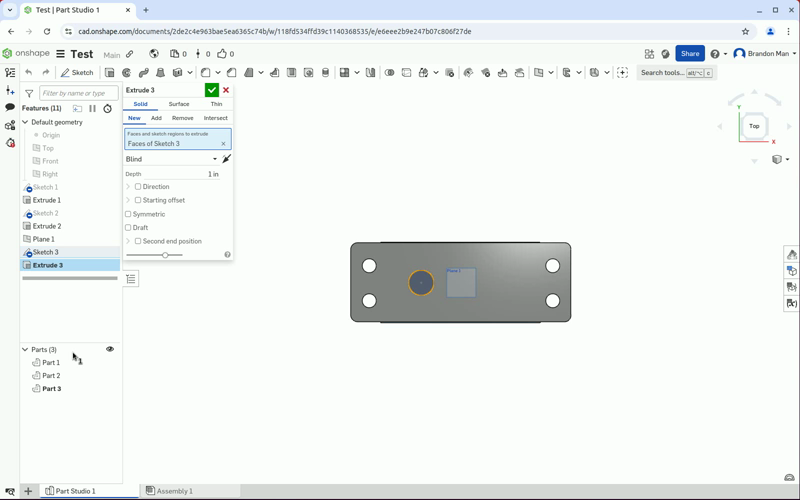
mouse_move(143, 106)
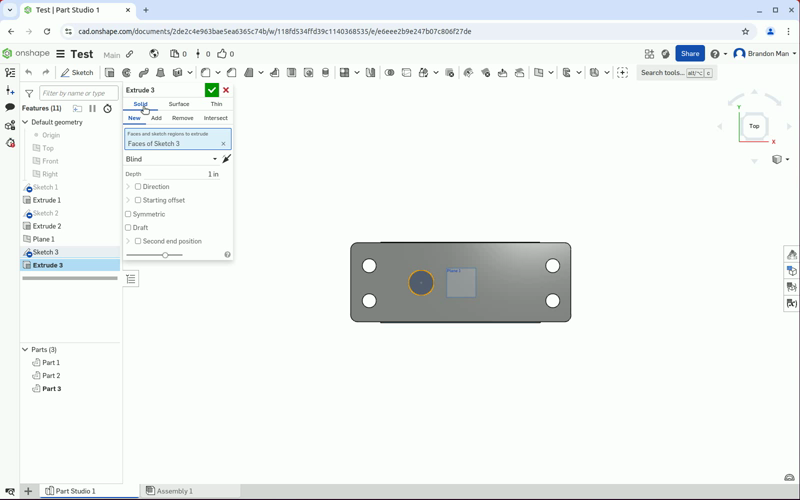
click(143, 106)
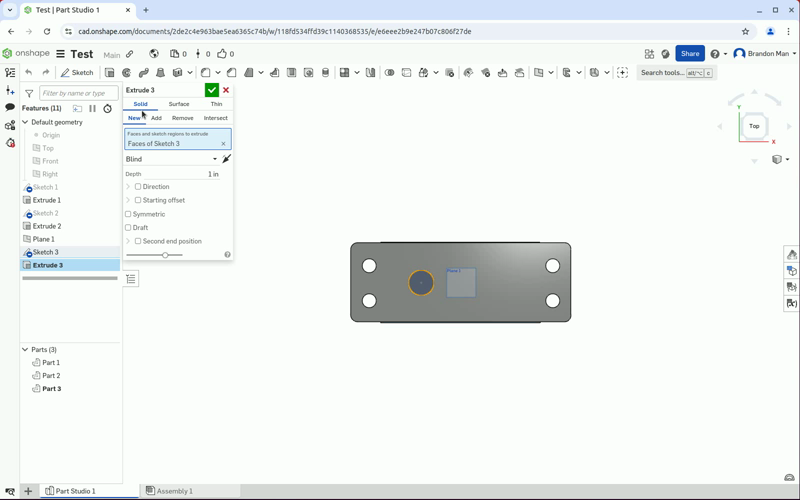
mouse_move(137, 120)
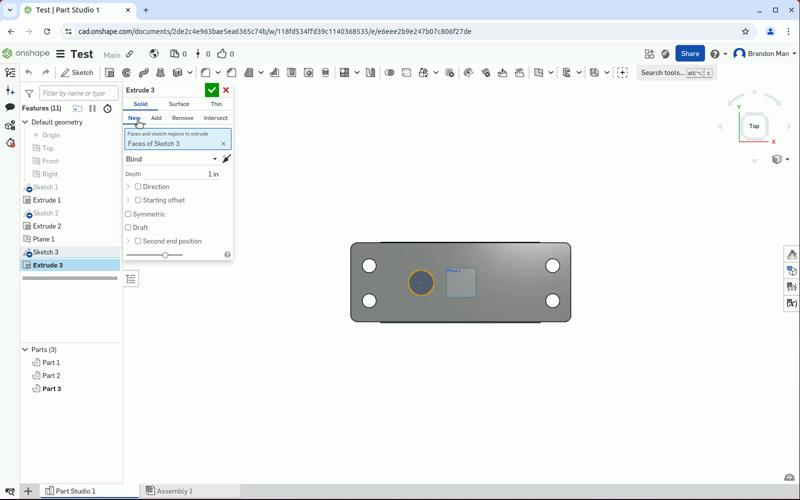
click(137, 120)
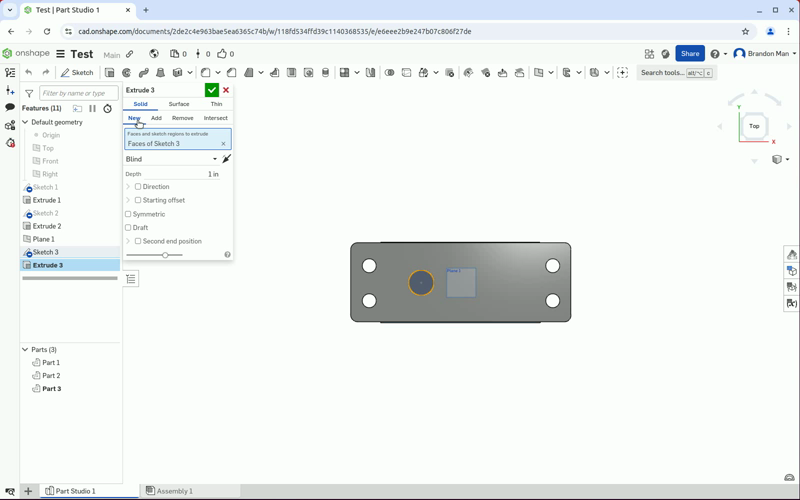
key(tab, 4)
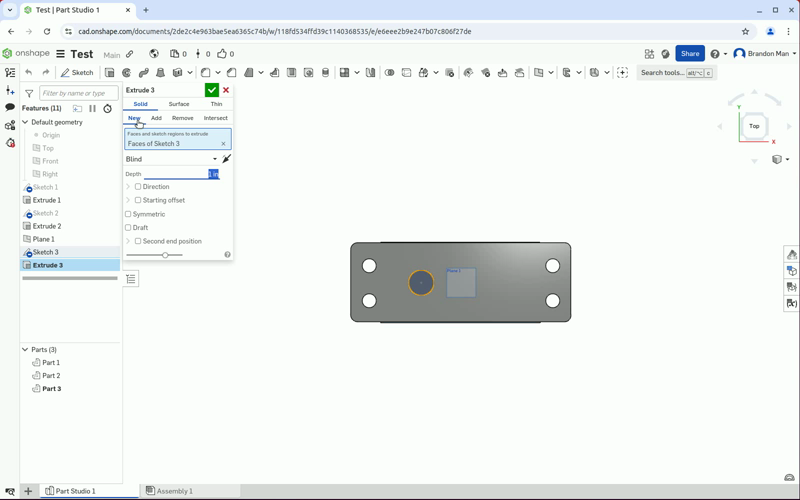
text(4.333)
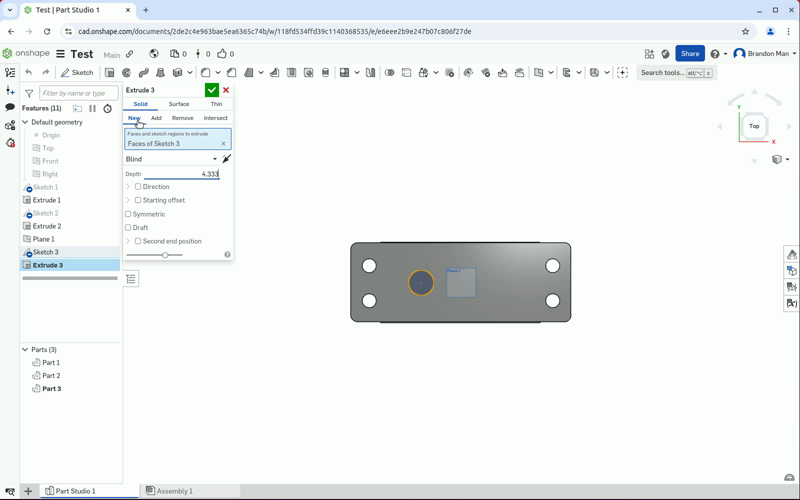
key(enter)
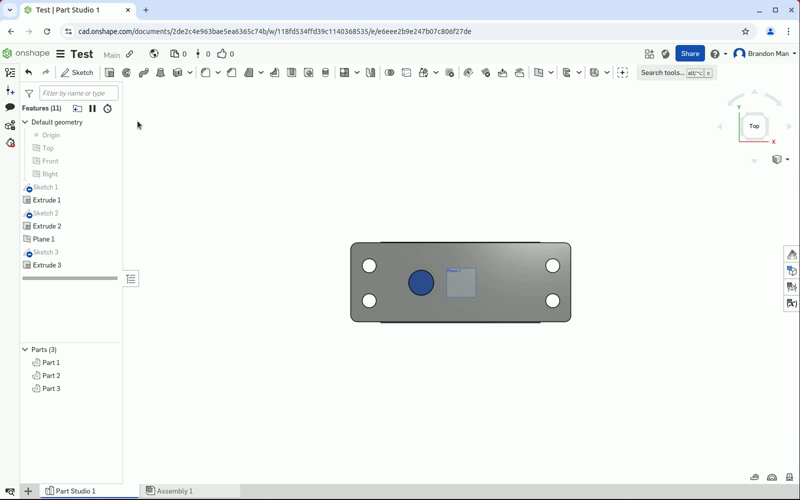
key(shift+h)
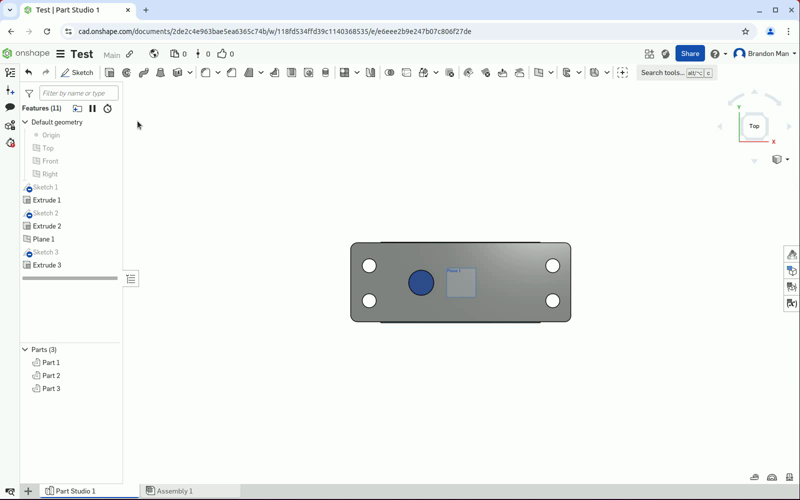
key(shift+h)
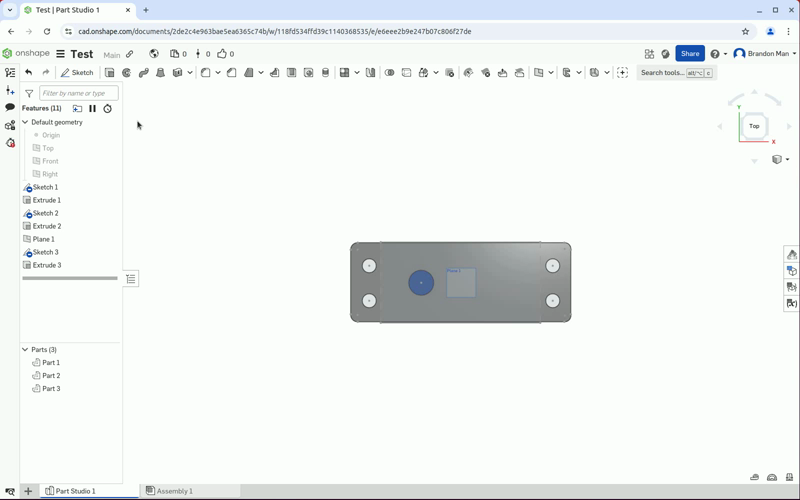
key(shift+7)
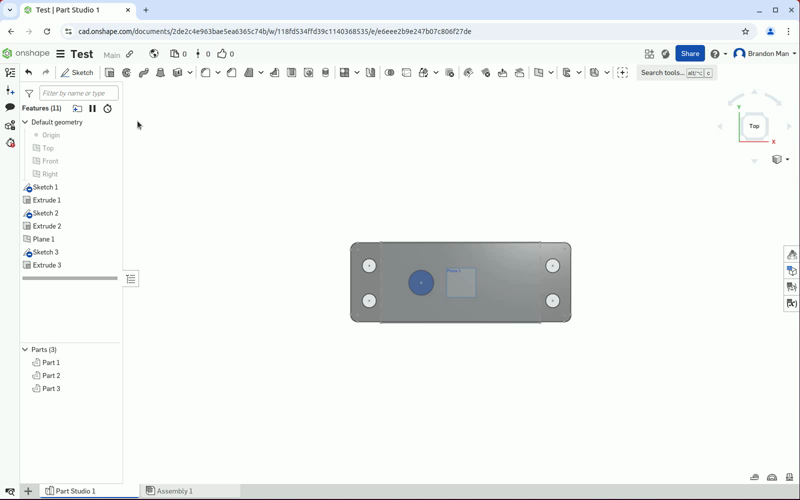
key(up, 3)
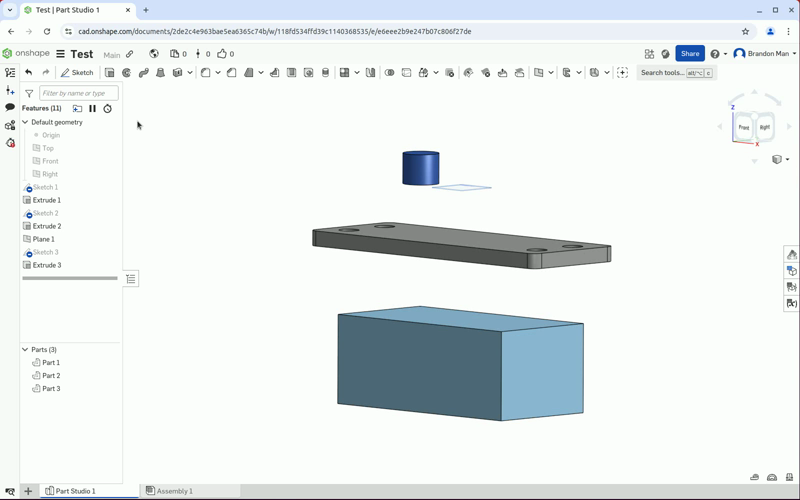
key(left, 3)
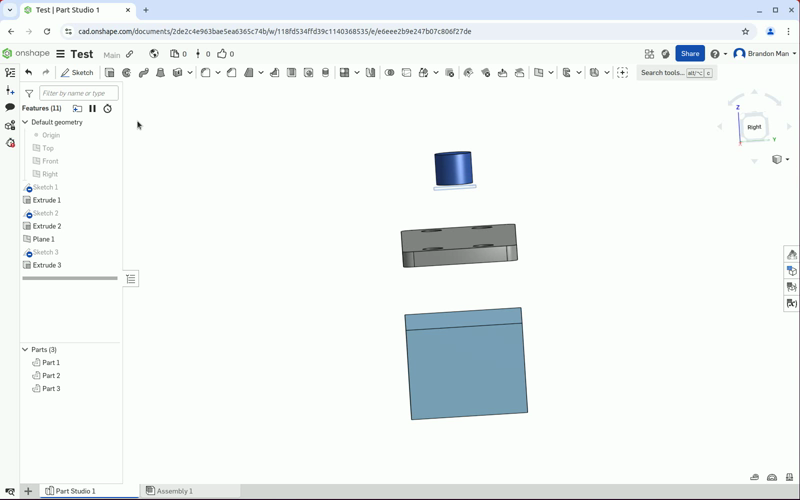
key(right, 3)
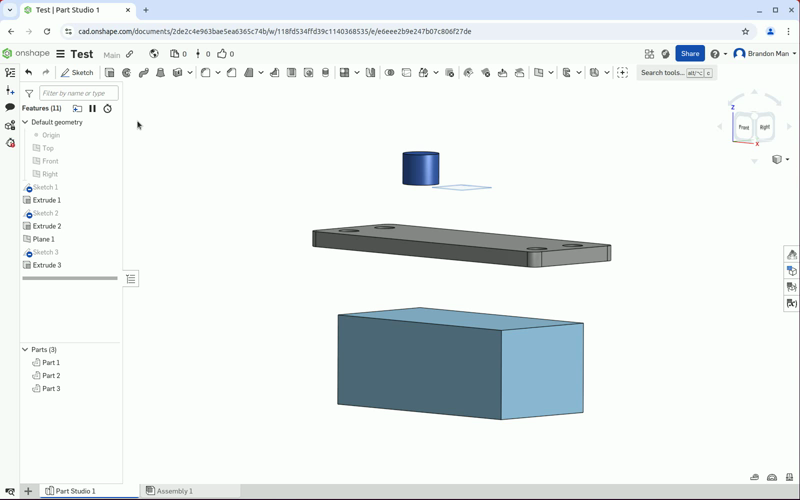
key(down, 3)
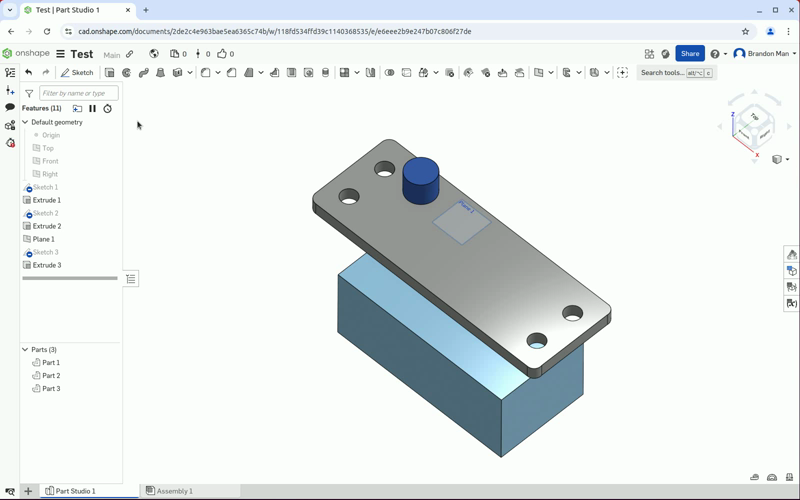
mouse_move(73, 189)
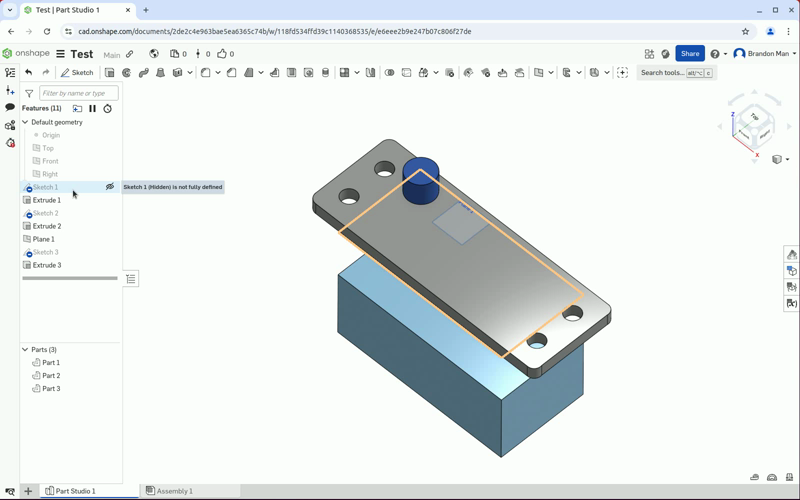
click(73, 189)